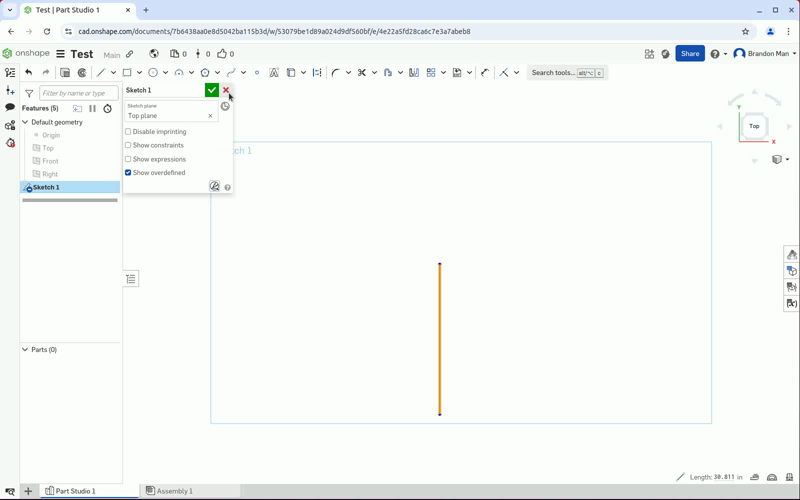
key(shift+h)
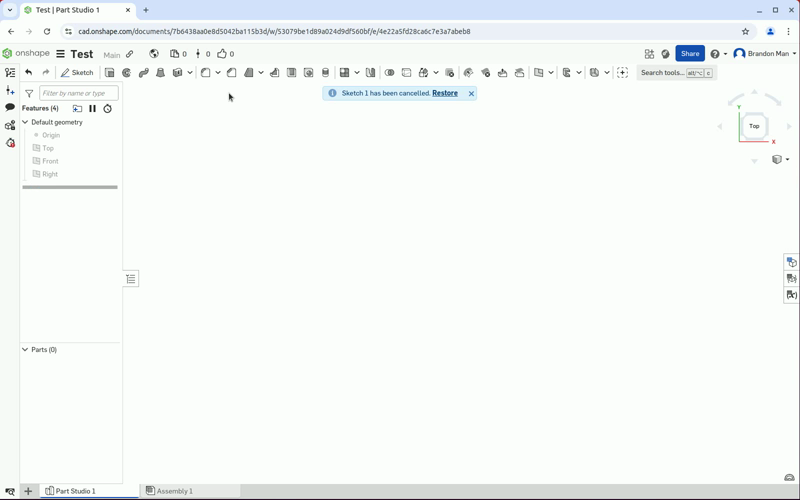
mouse_move(73, 352)
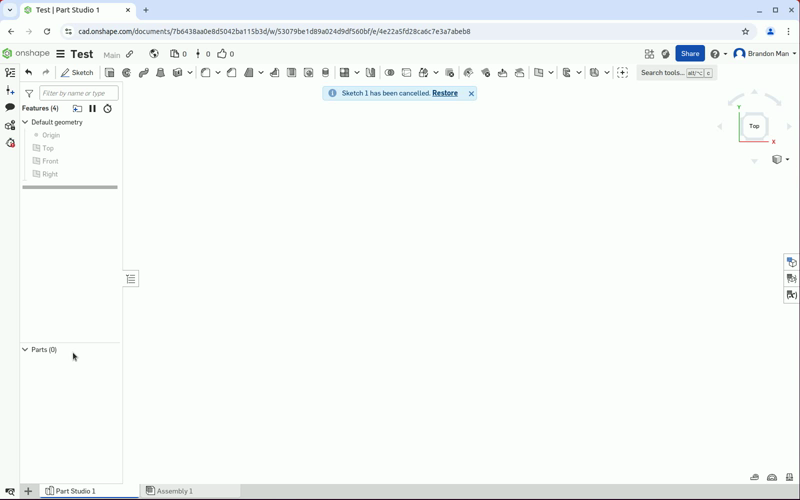
key(y)
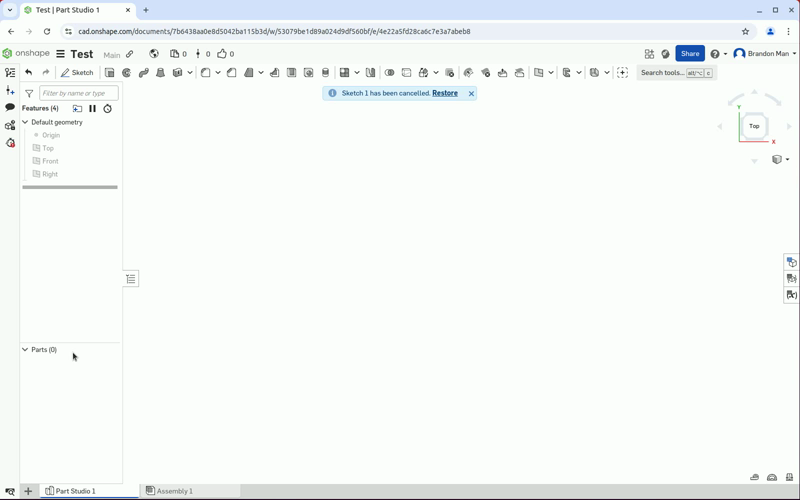
key(shift+p)
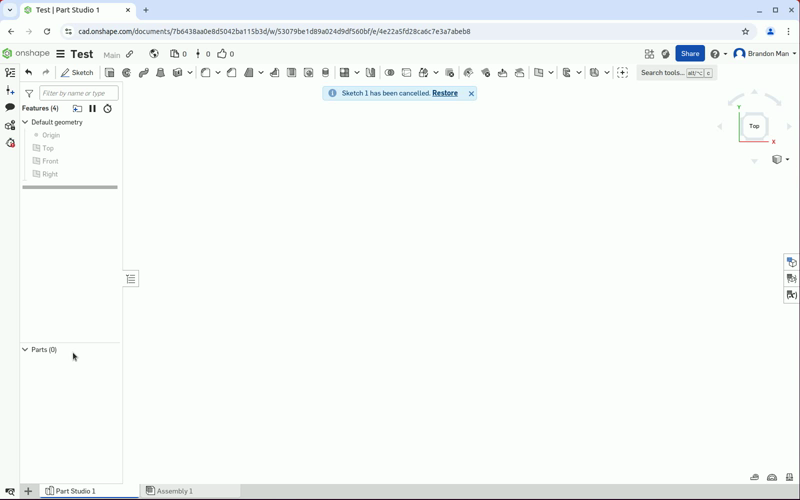
key(space)
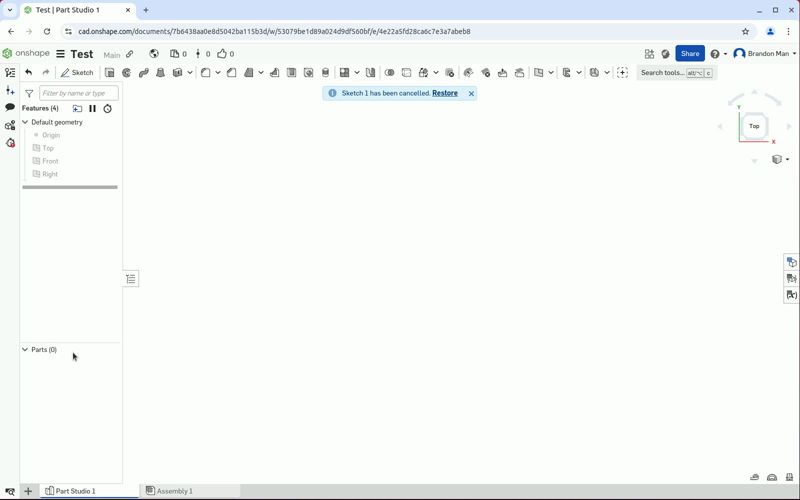
key_down(shift)
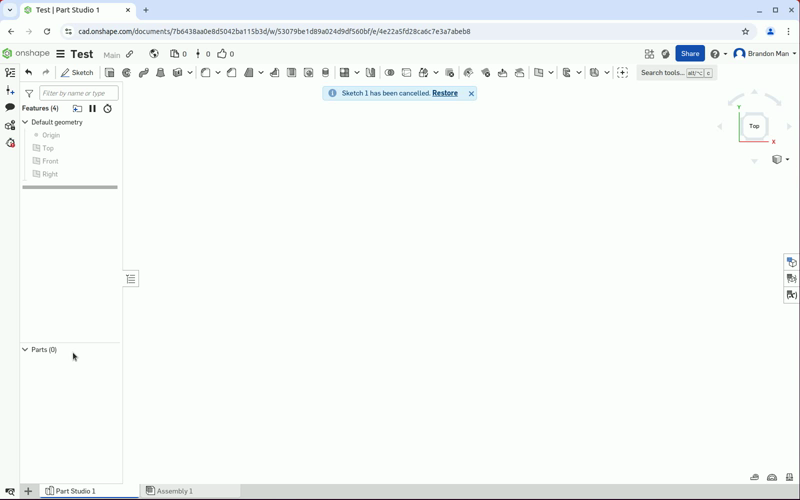
key(up)
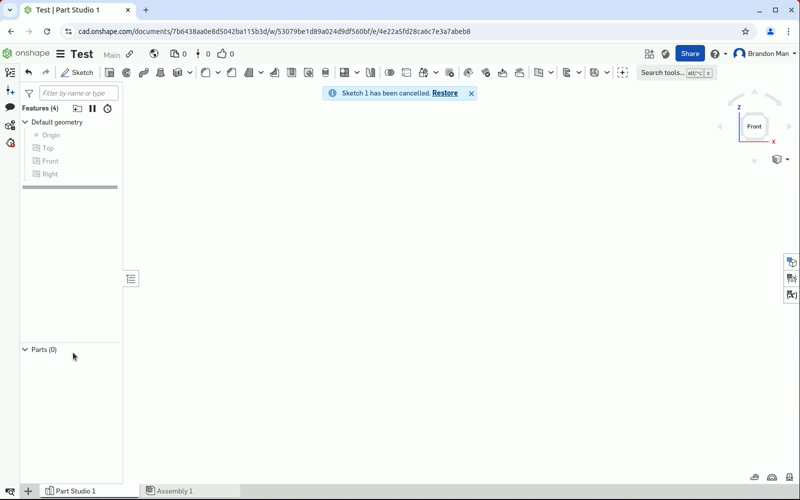
key_up(shift)
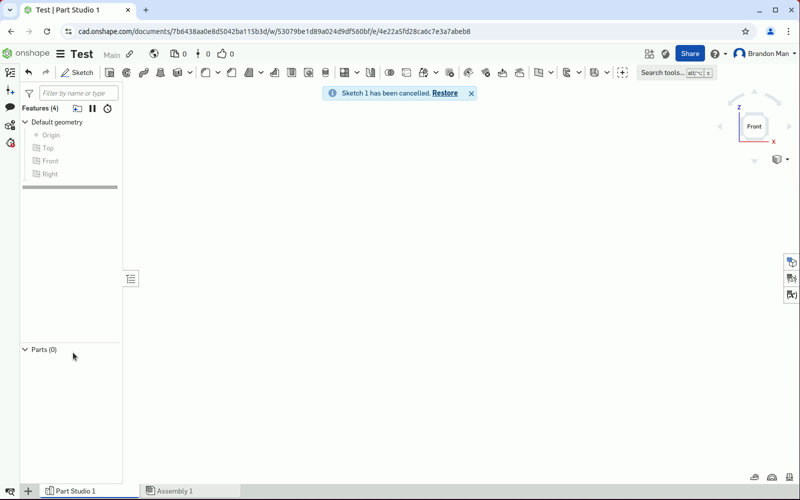
mouse_move(73, 352)
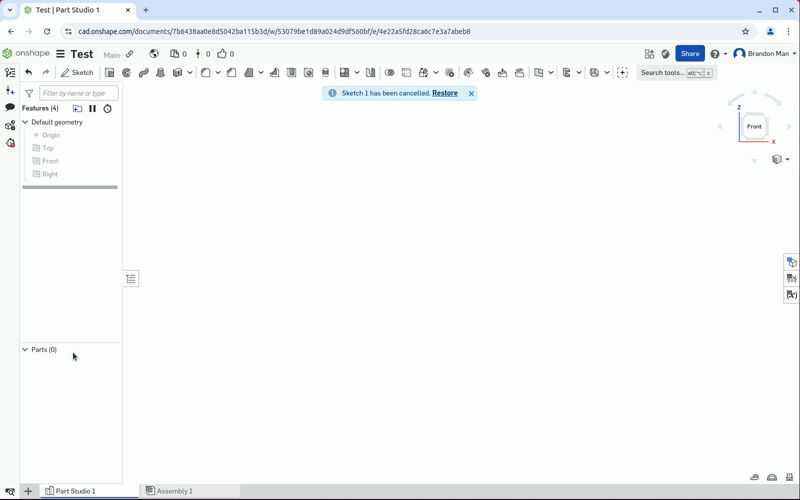
key(shift+y)
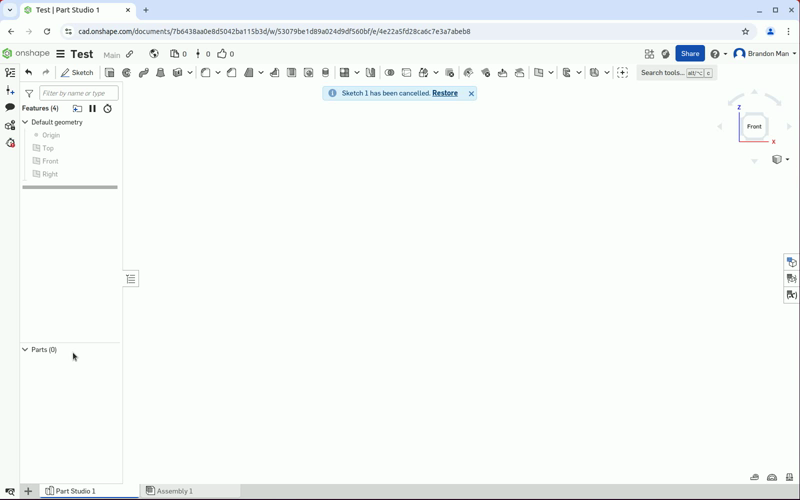
key(shift+s)
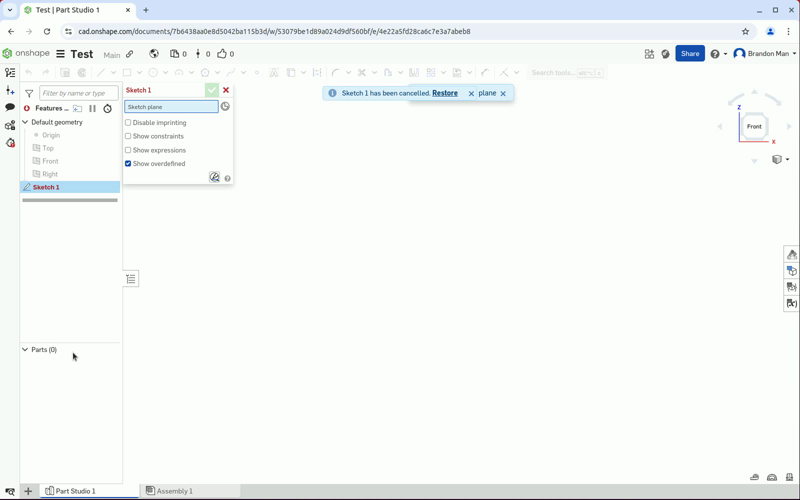
mouse_move(73, 163)
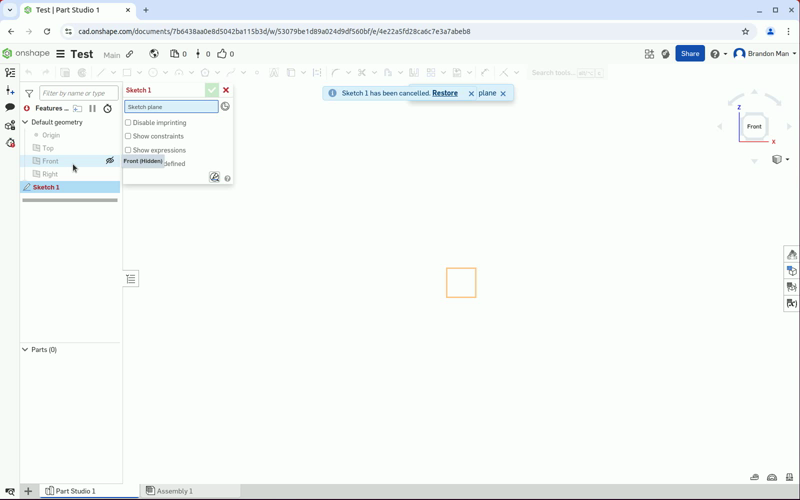
click(73, 163)
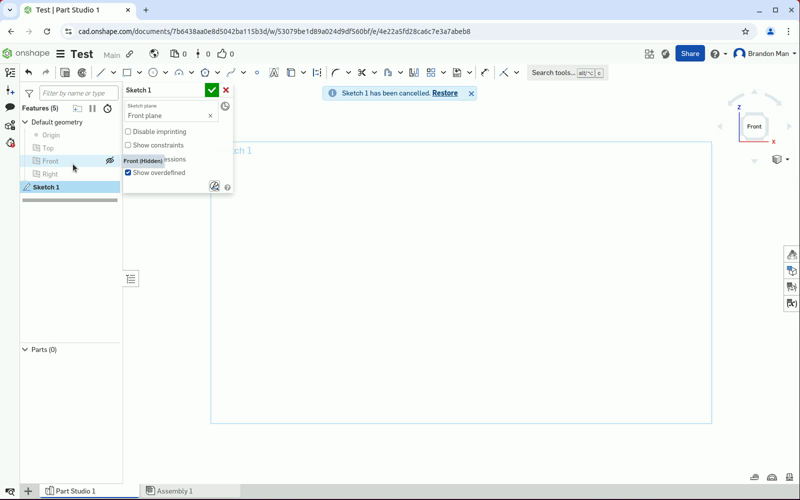
mouse_move(73, 352)
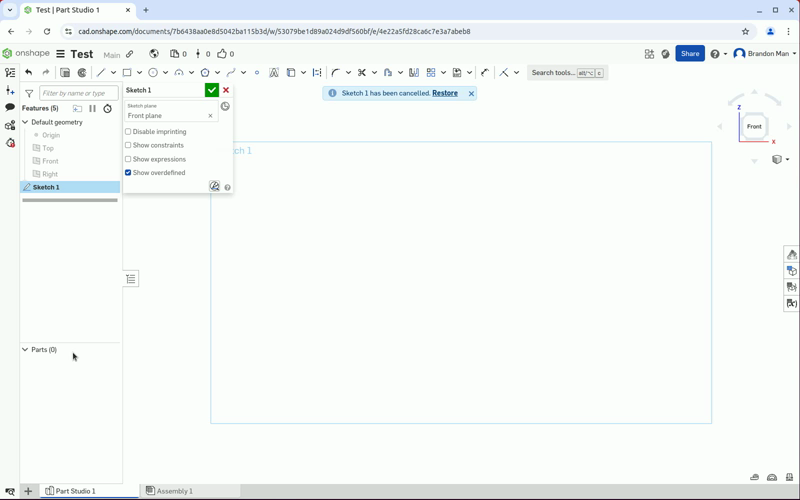
key(y)
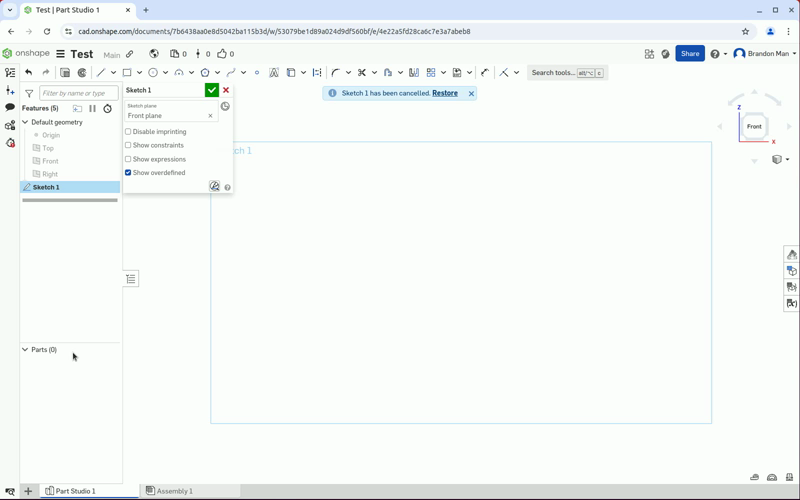
key(l)
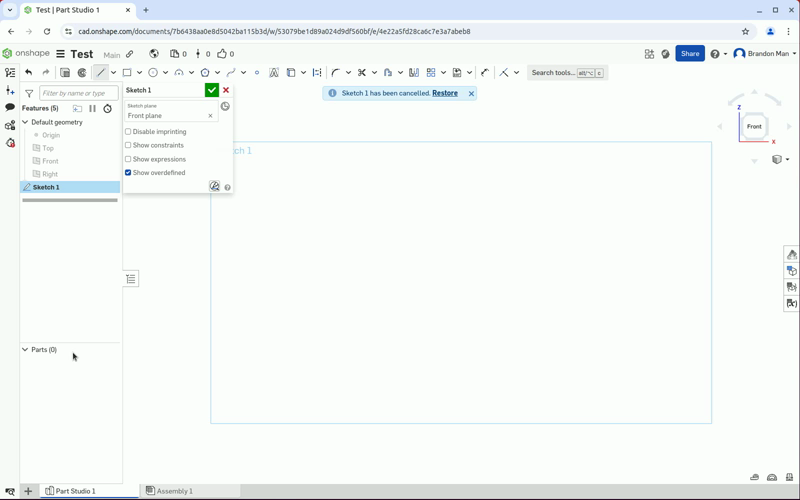
key_down(shift)
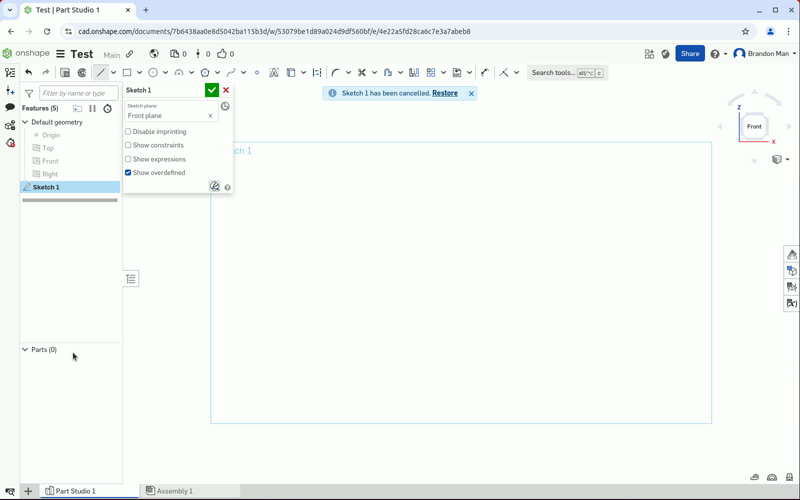
mouse_move(460, 282)
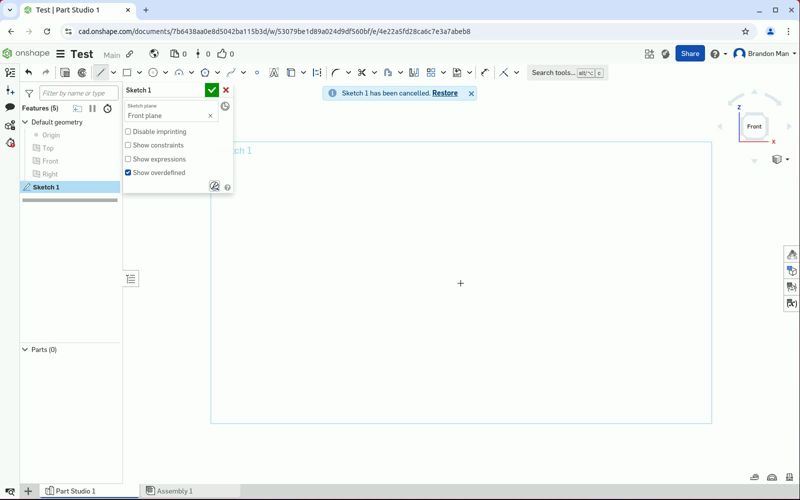
click(460, 282)
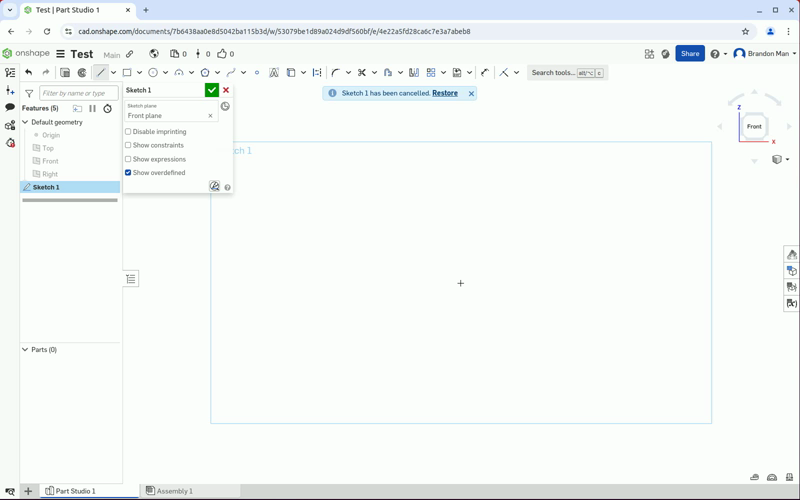
key_up(shift)
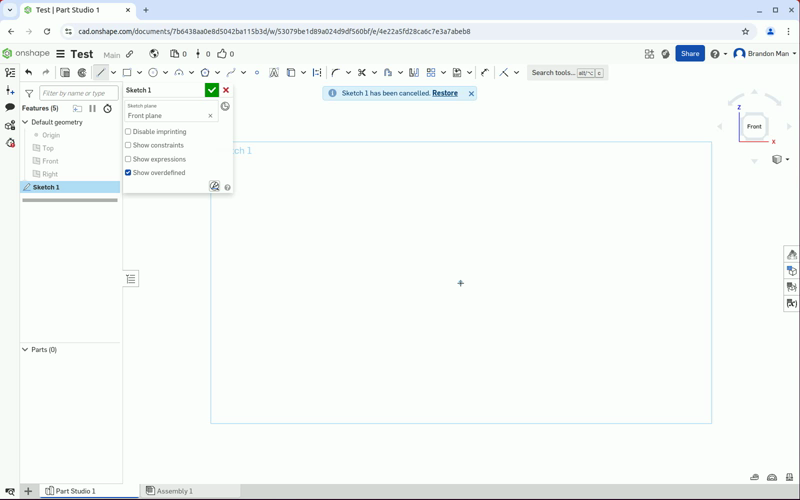
key_down(shift)
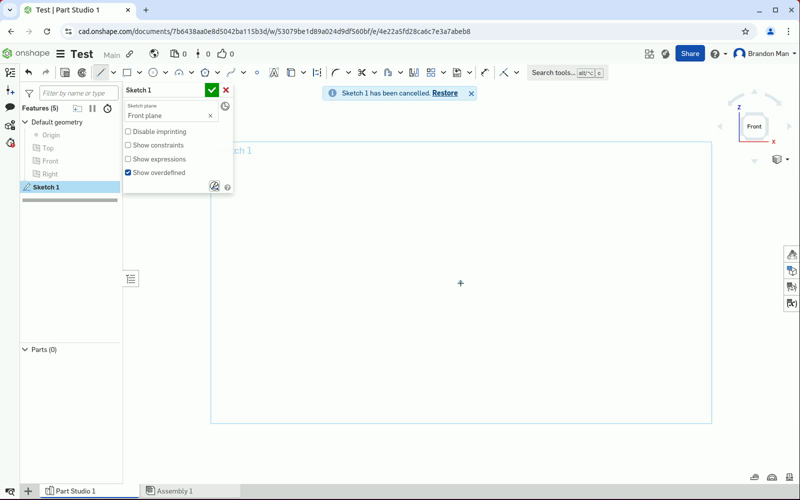
mouse_move(573, 282)
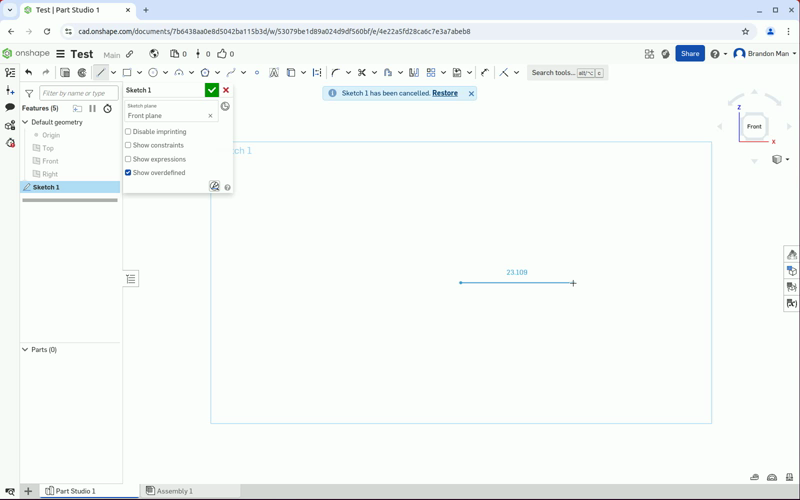
click(573, 282)
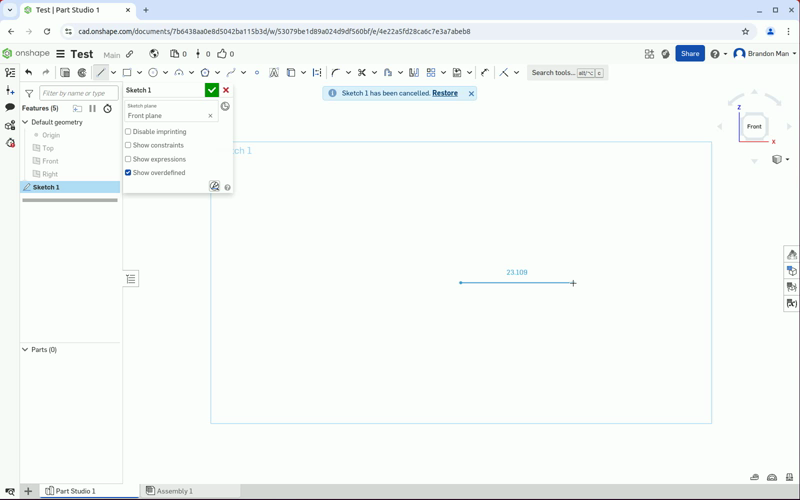
key_up(shift)
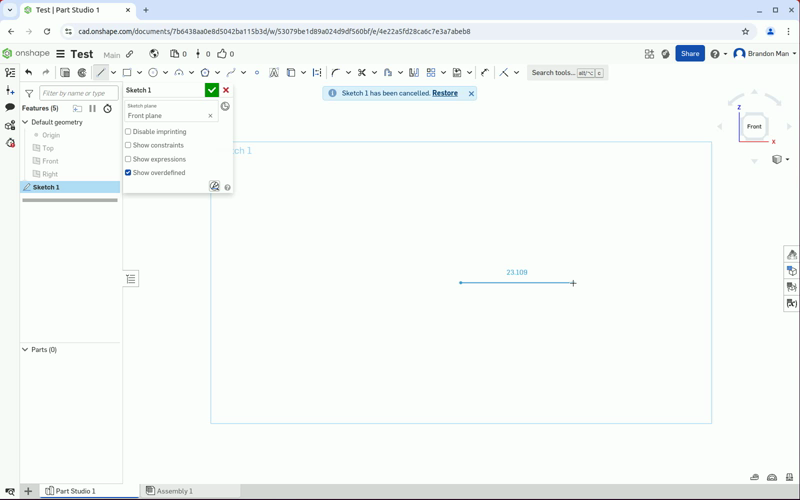
key_down(shift)
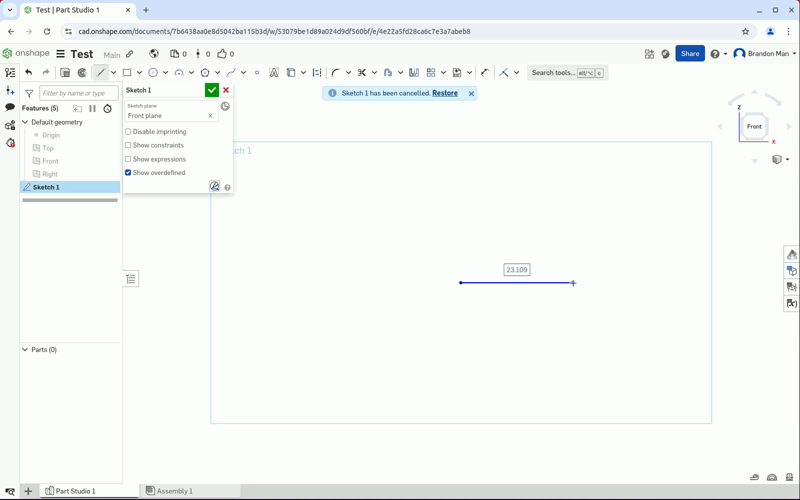
mouse_move(589, 282)
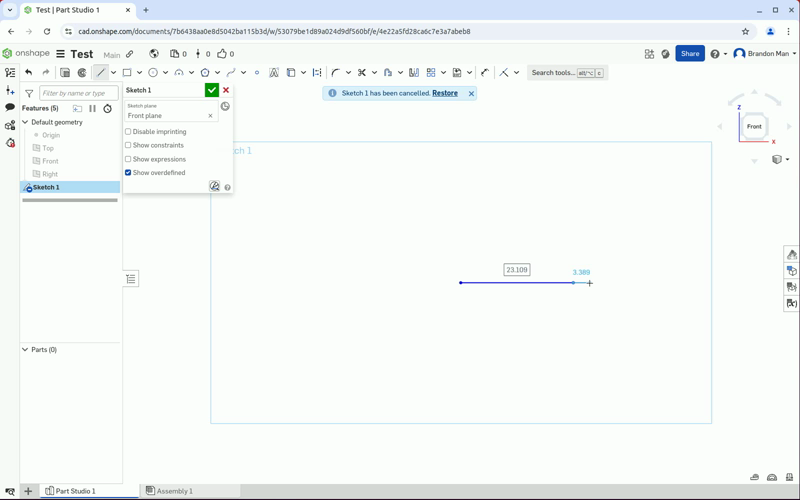
mouse_move(573, 258)
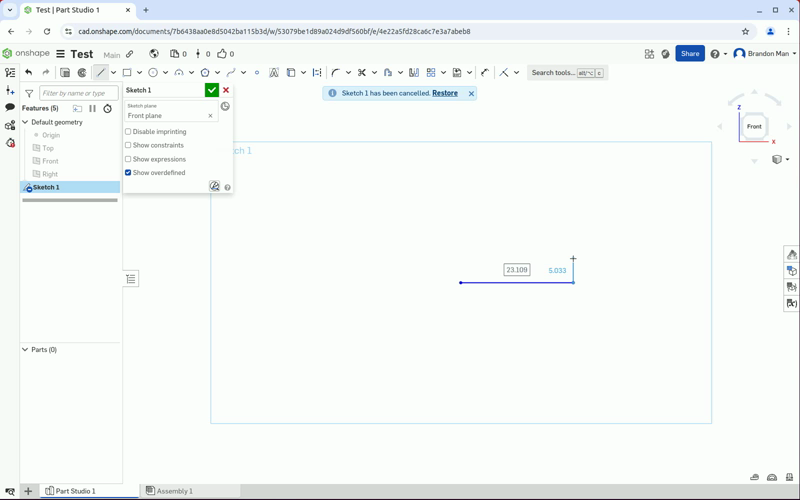
click(573, 258)
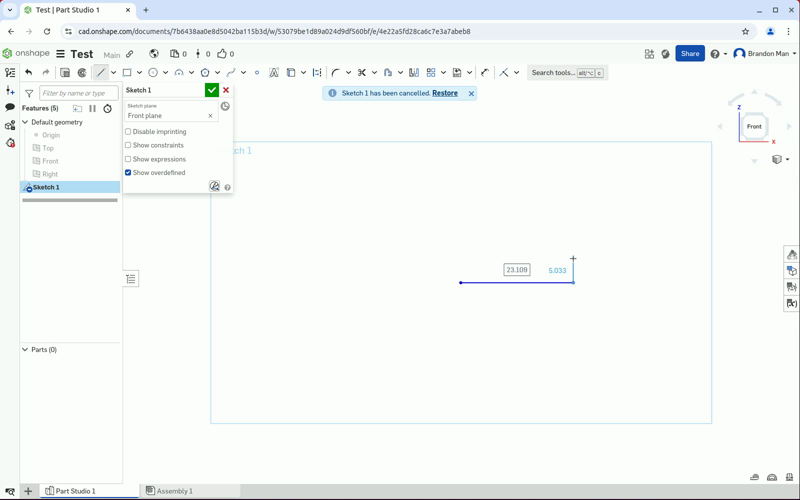
key_up(shift)
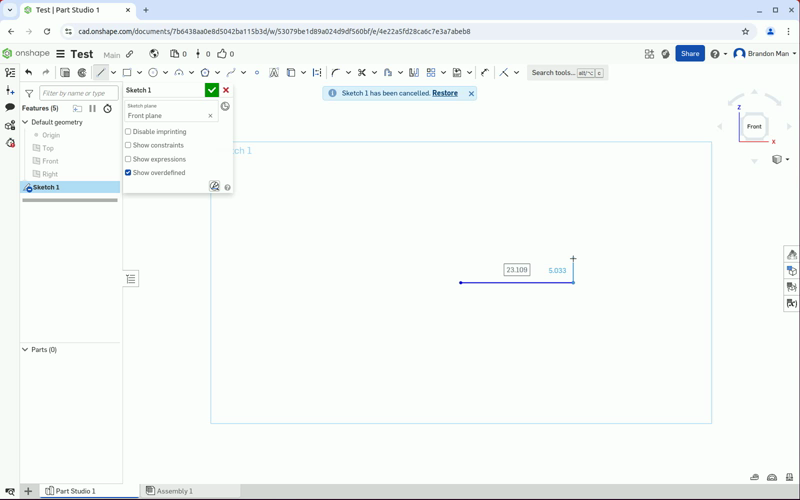
key_down(shift)
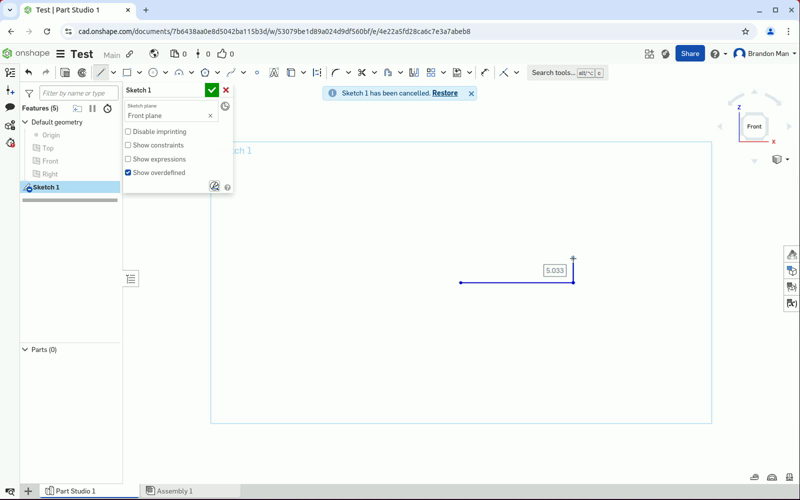
mouse_move(460, 258)
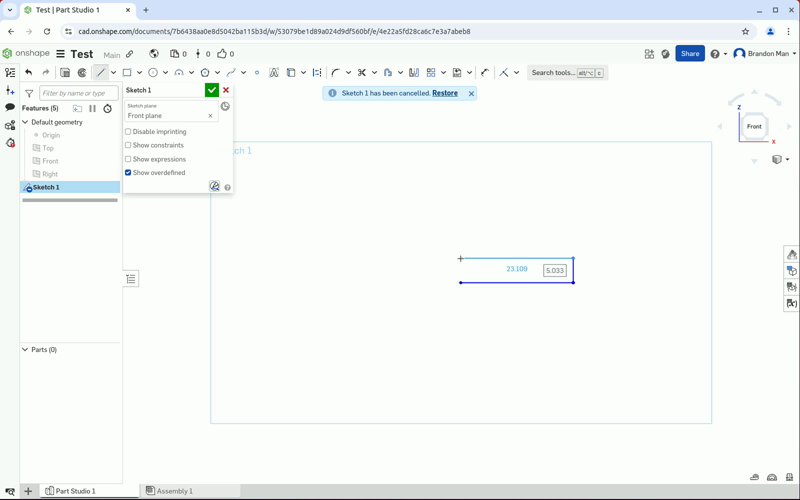
click(460, 258)
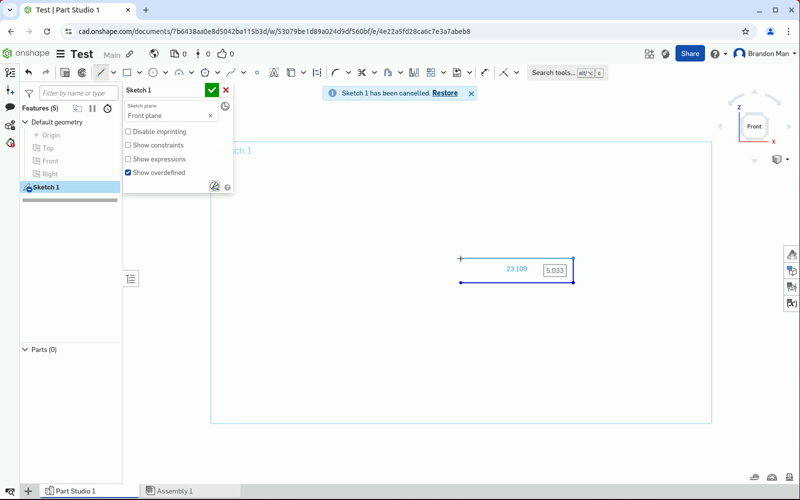
key_up(shift)
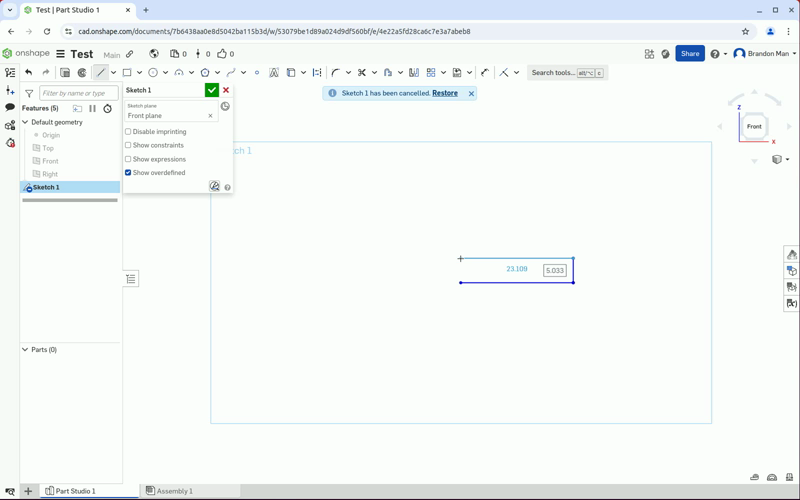
mouse_move(490, 258)
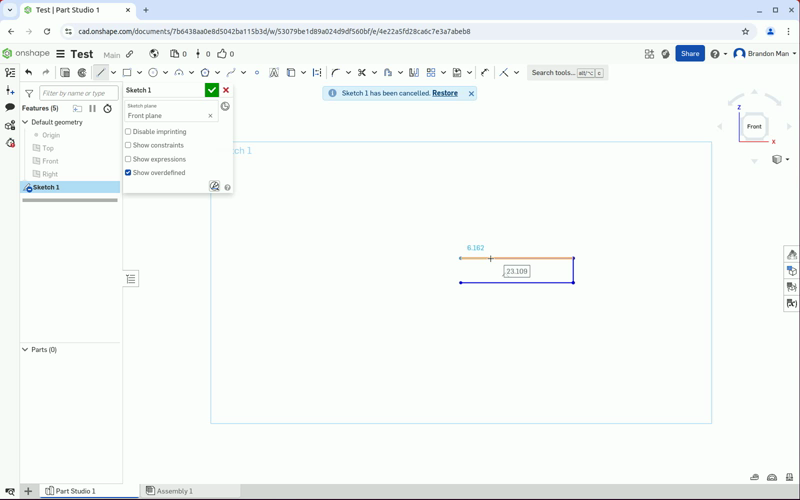
key_down(shift)
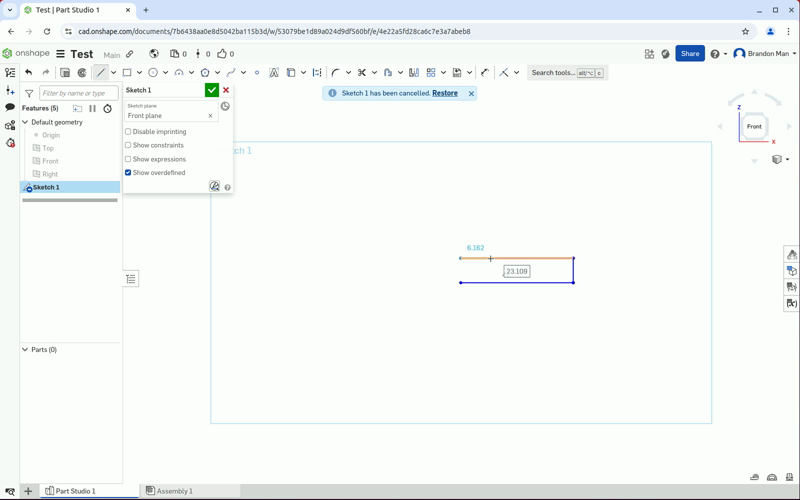
mouse_move(460, 282)
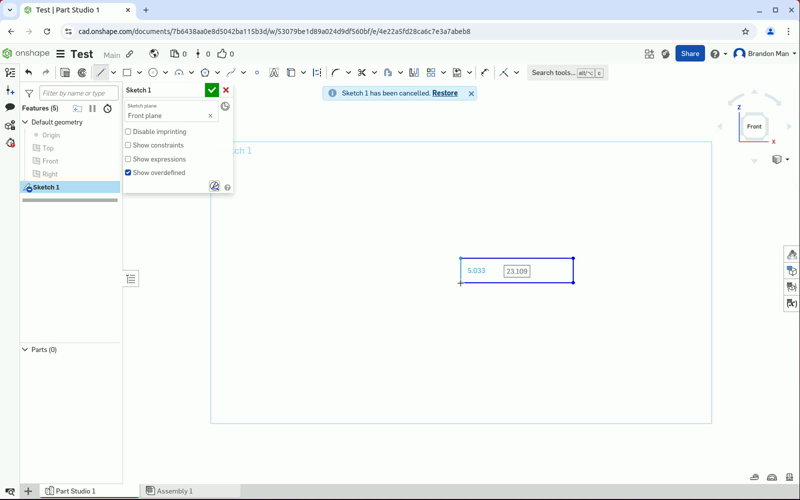
key_up(shift)
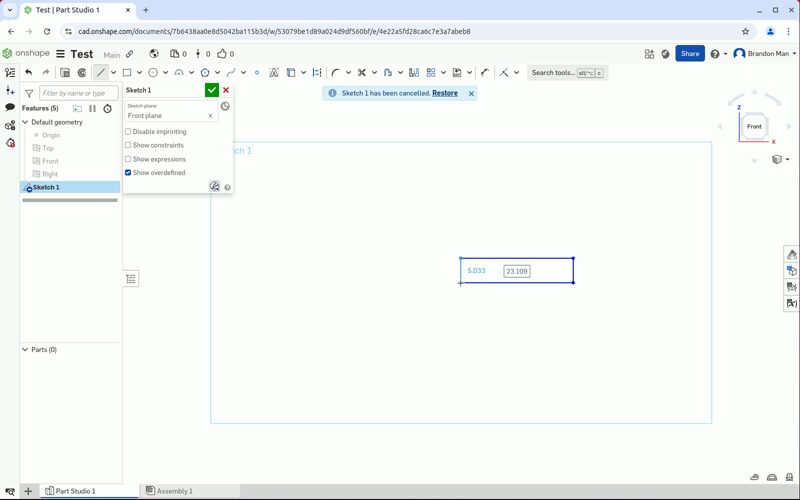
click(460, 282)
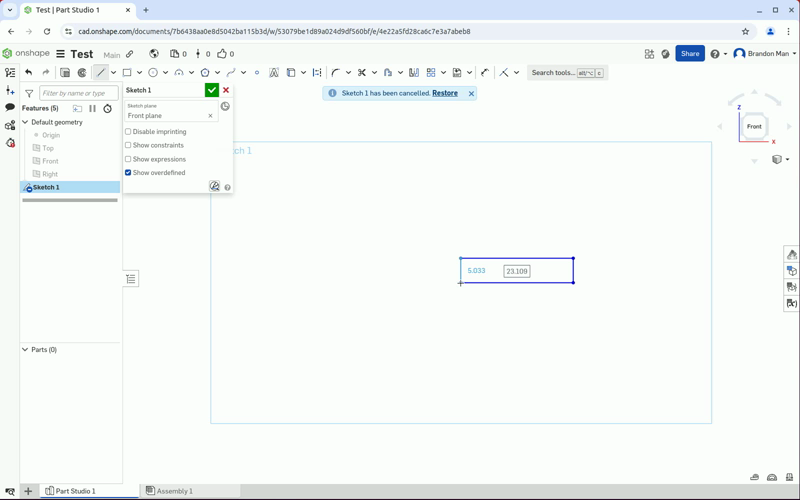
key(esc)
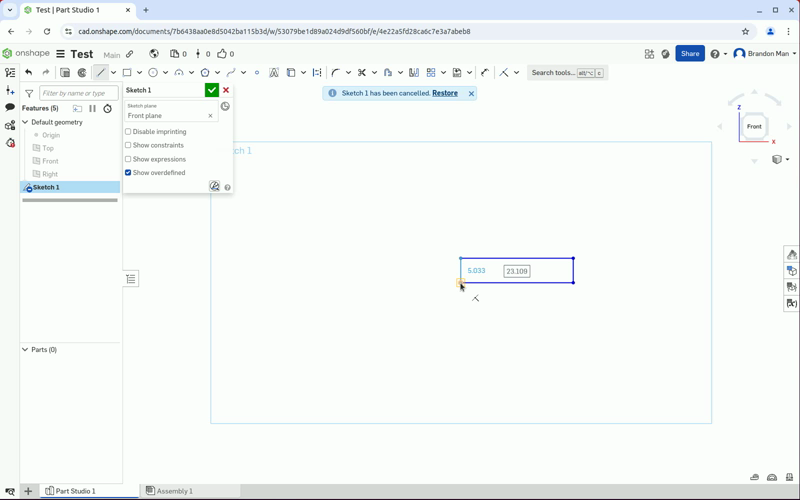
mouse_move(511, 266)
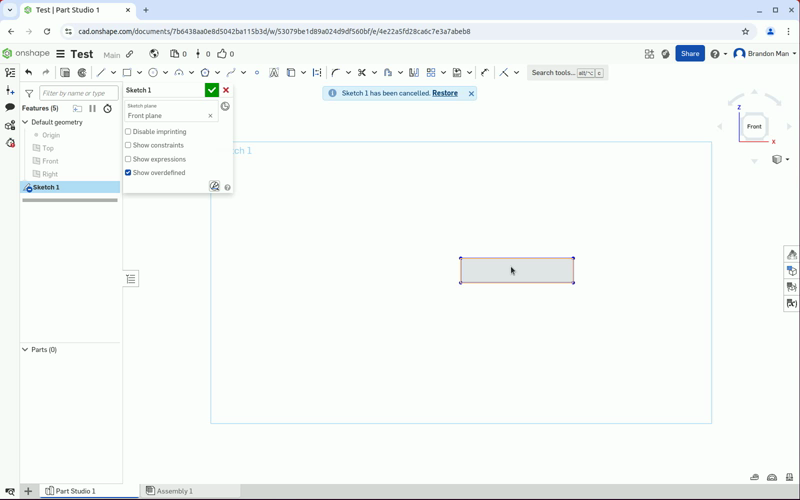
click(511, 266)
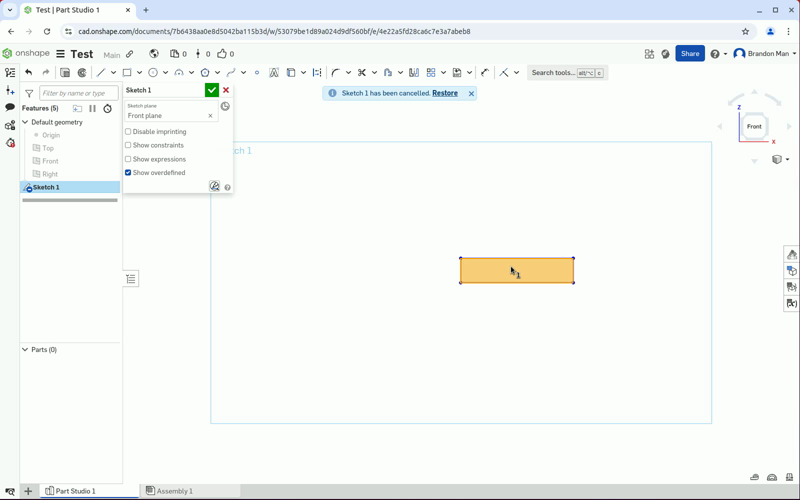
mouse_move(73, 352)
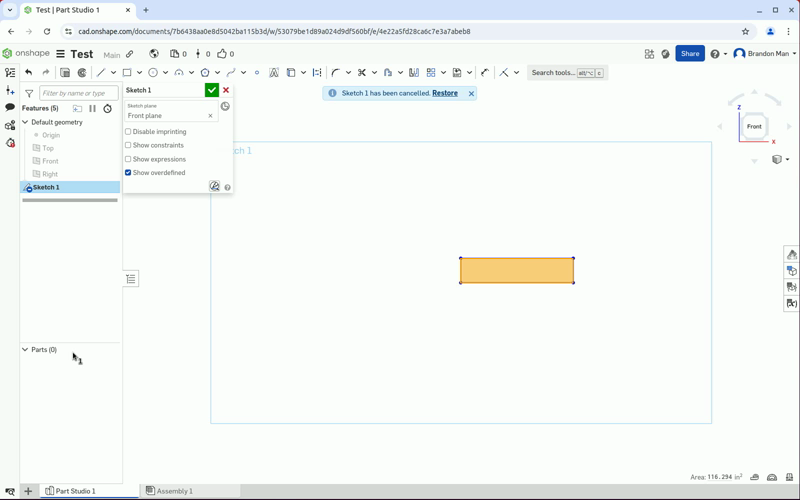
key(shift+y)
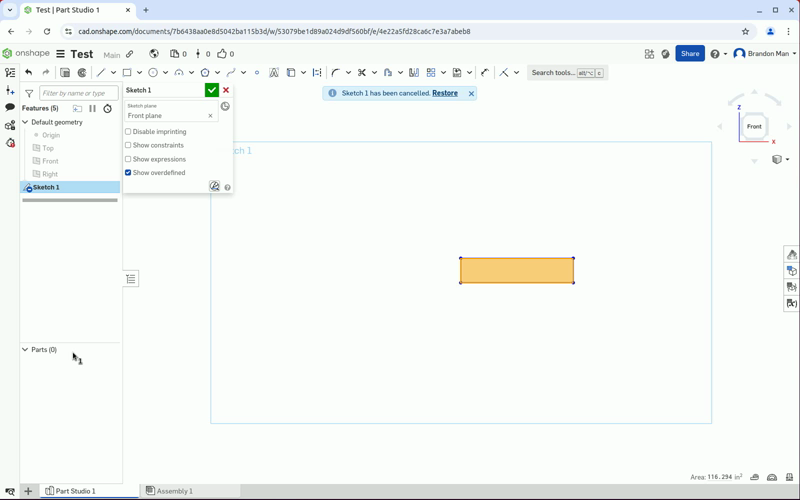
key(shift+e)
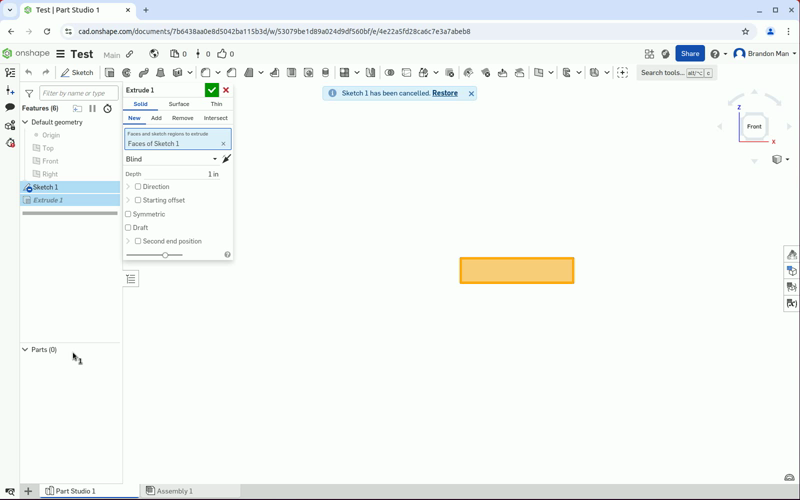
mouse_move(143, 106)
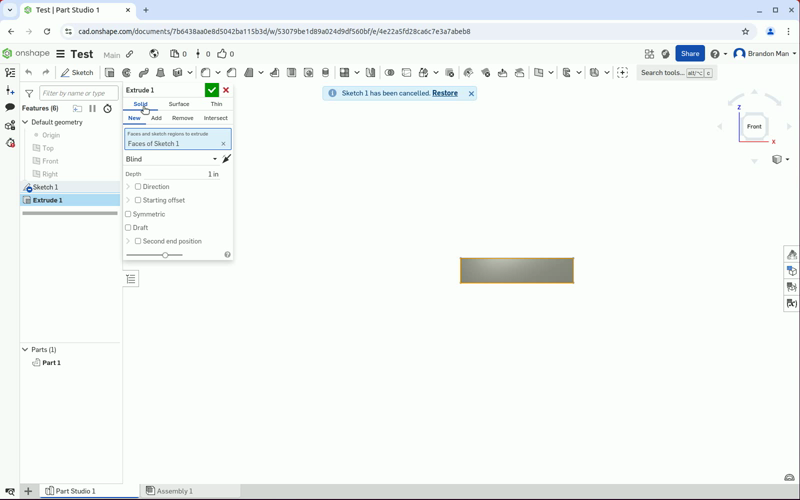
click(143, 106)
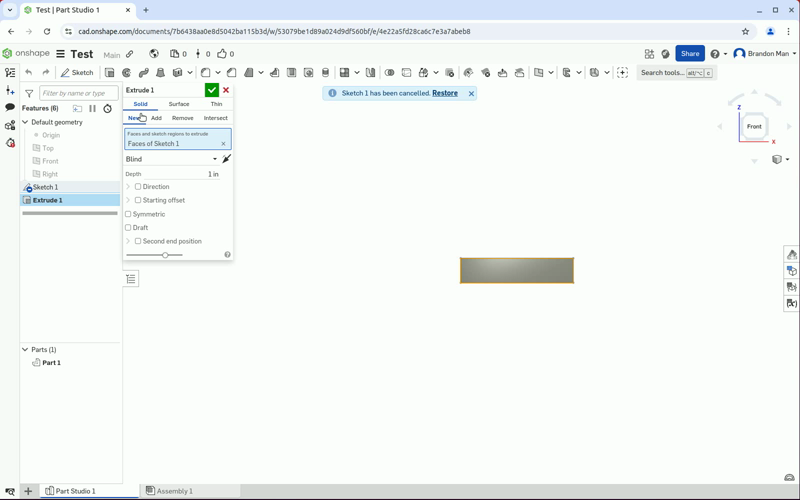
mouse_move(137, 120)
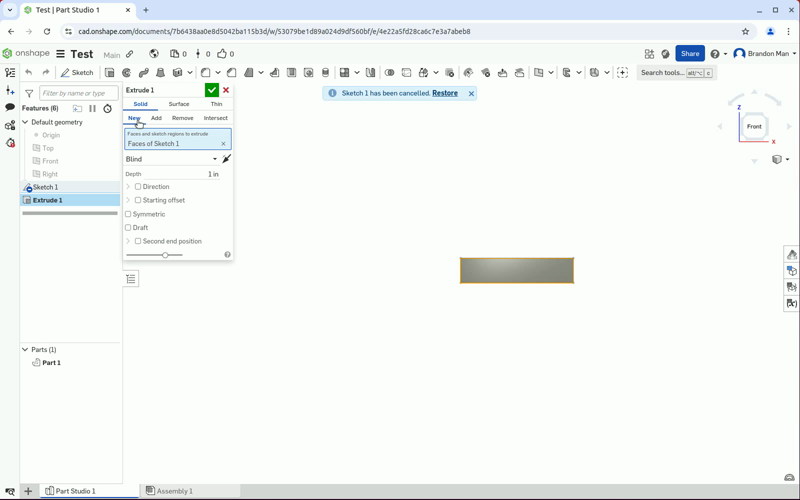
click(137, 120)
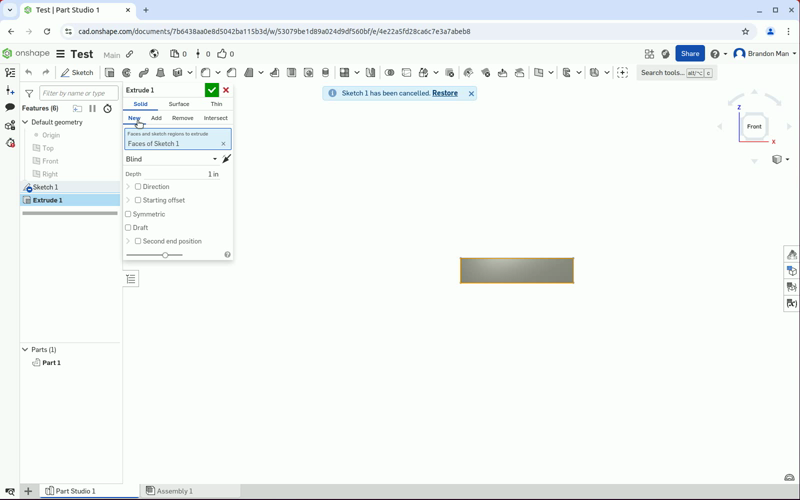
key(tab, 4)
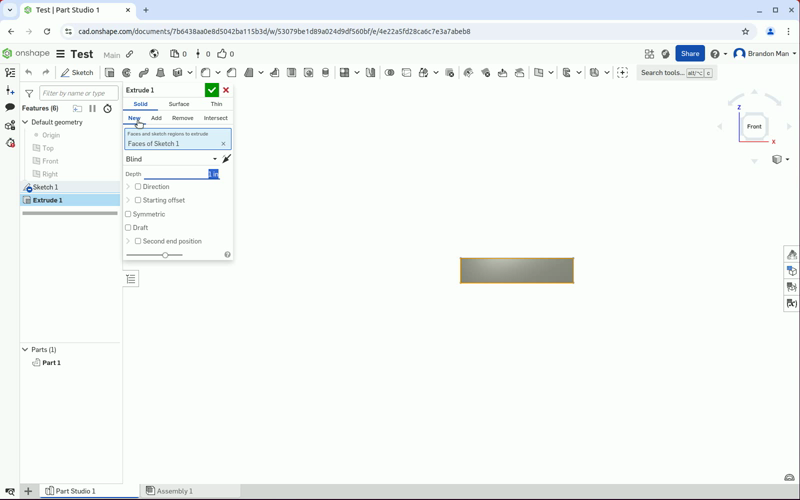
text(7.462)
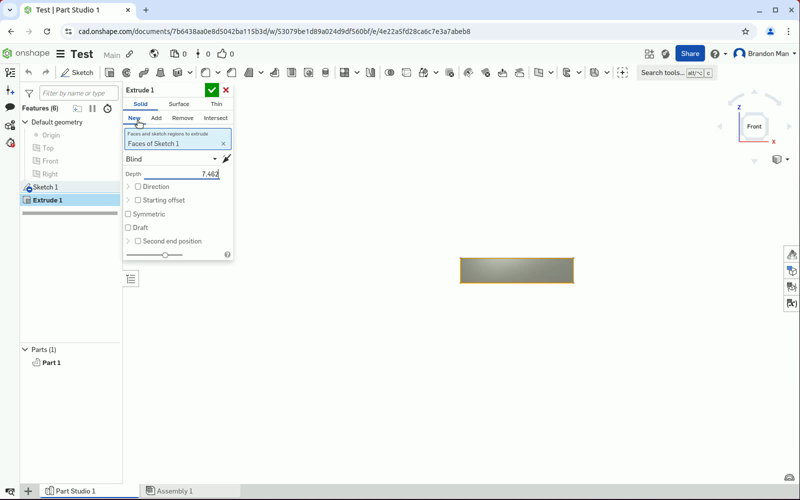
key(enter)
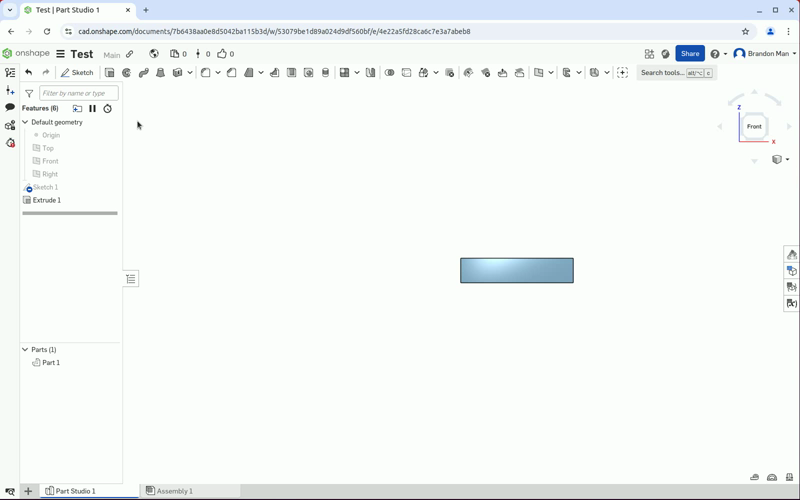
key(shift+h)
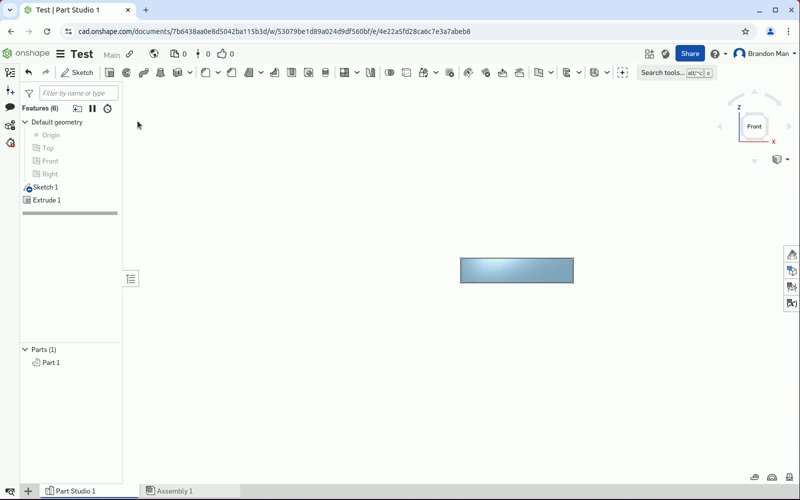
key(shift+h)
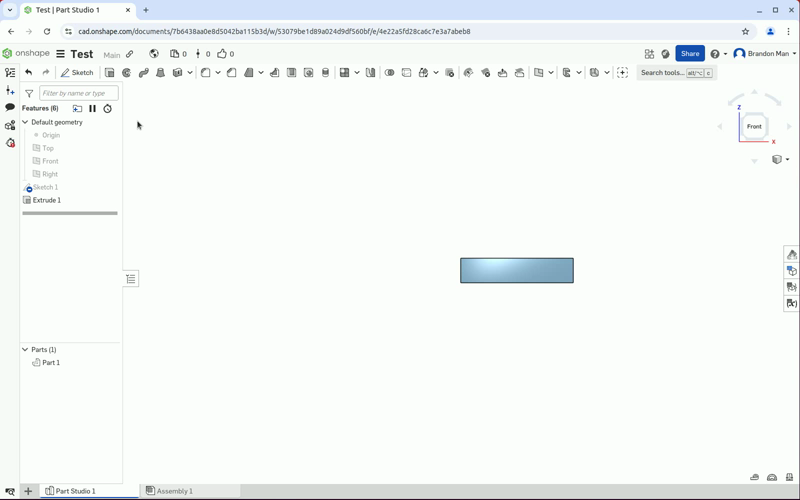
mouse_move(73, 189)
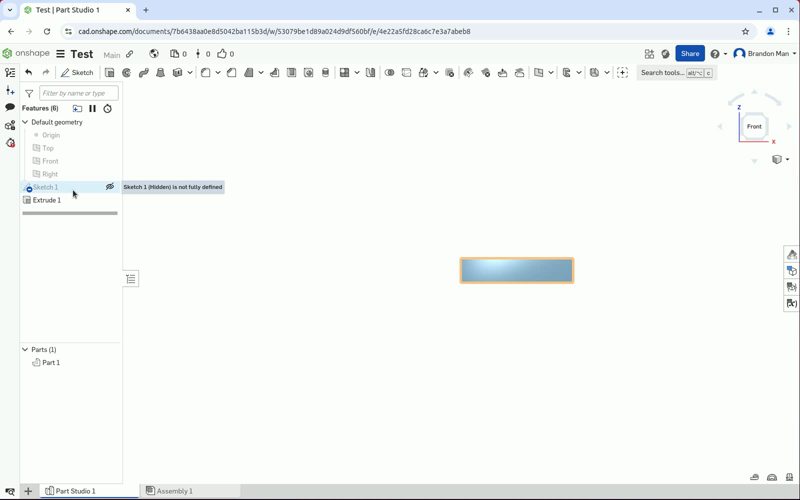
click(73, 189)
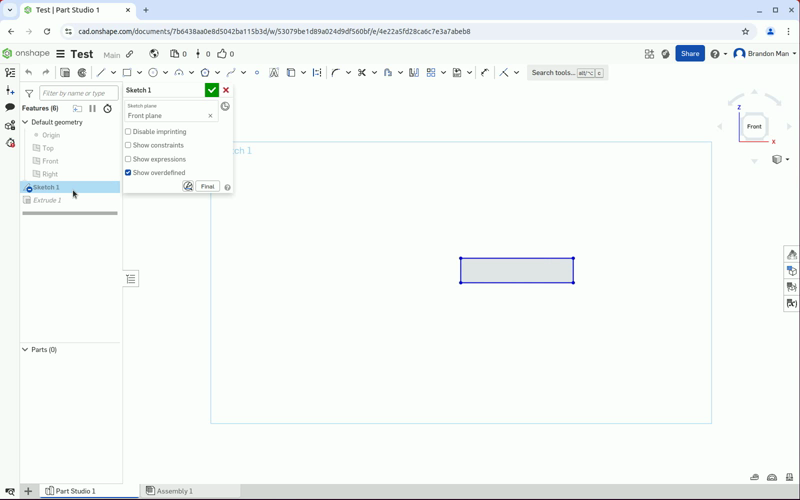
mouse_move(229, 92)
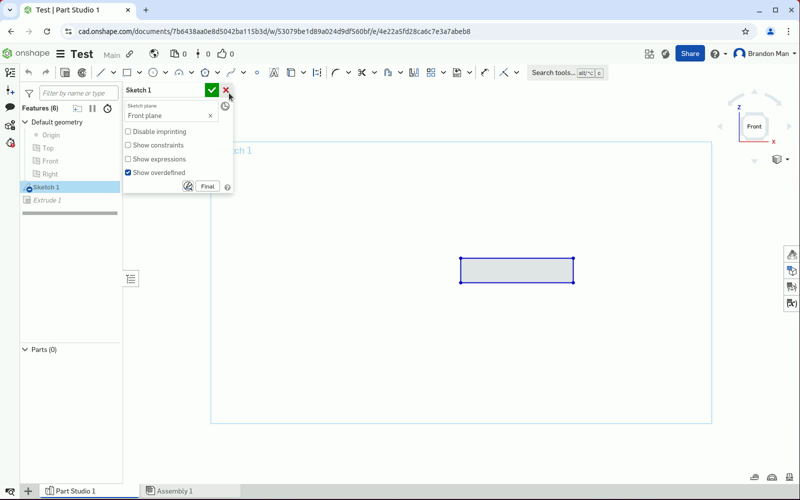
click(229, 92)
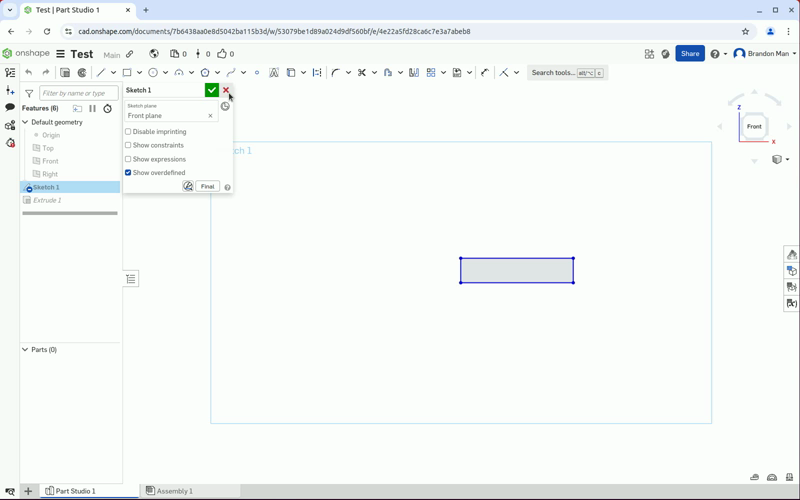
key(shift+s)
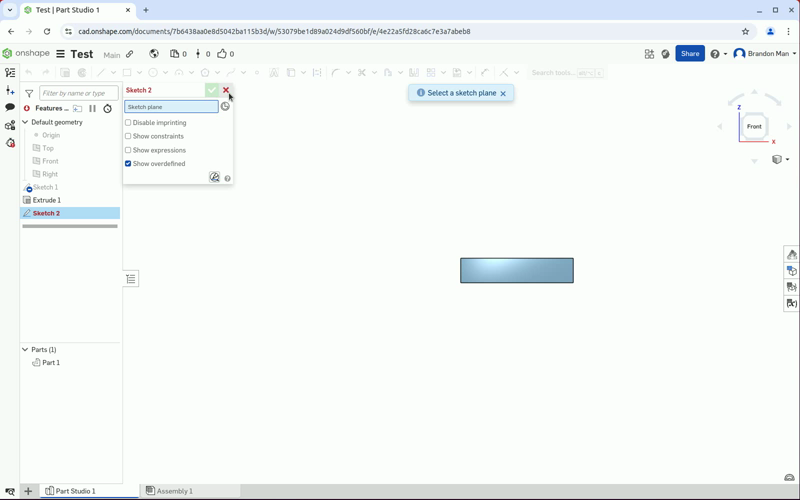
mouse_move(73, 163)
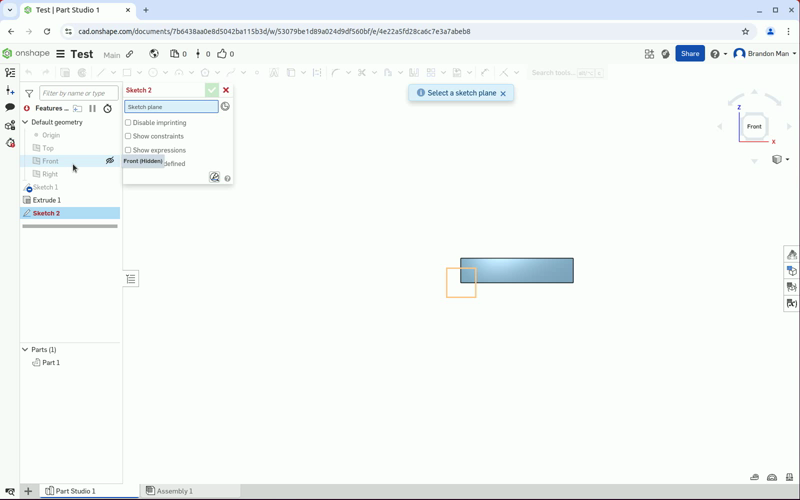
click(73, 163)
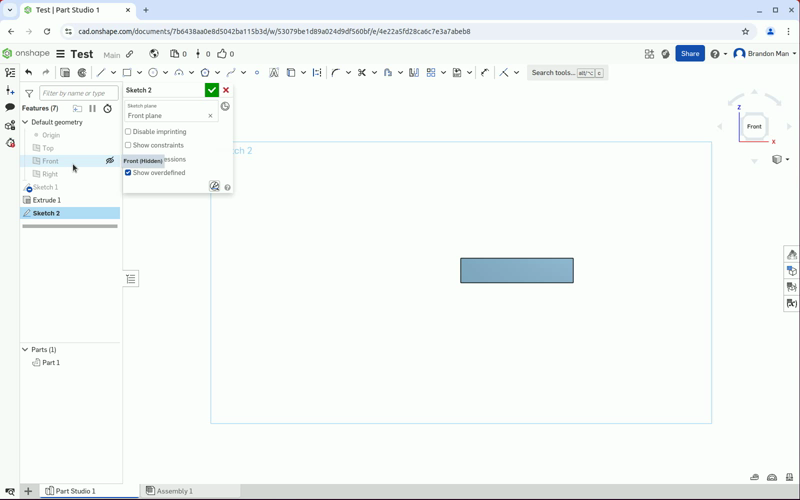
mouse_move(73, 352)
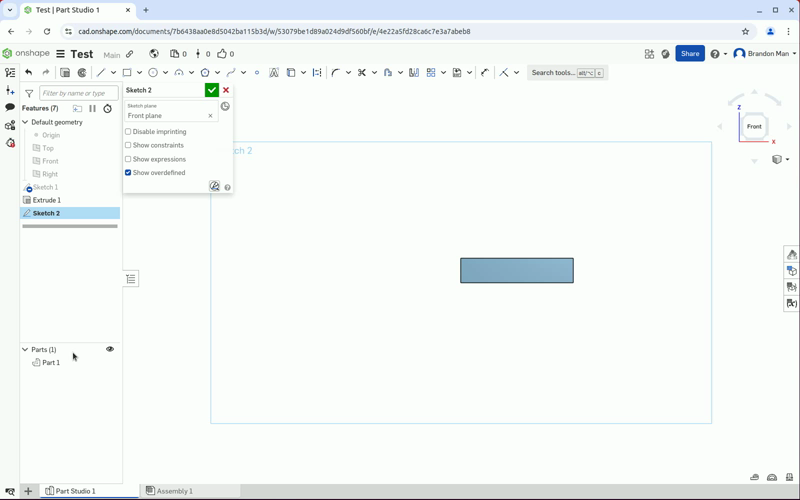
key(y)
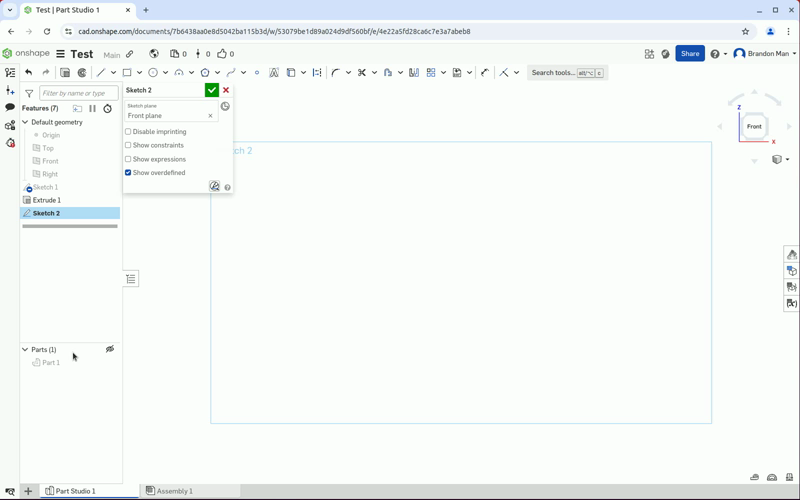
key(l)
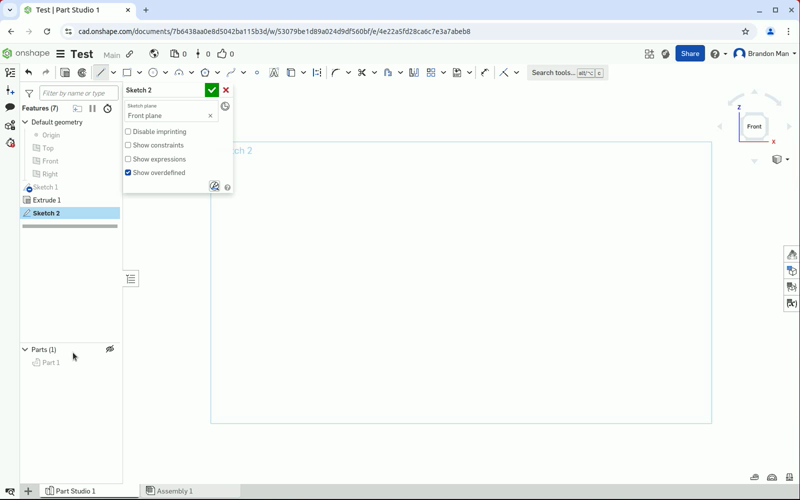
key_down(shift)
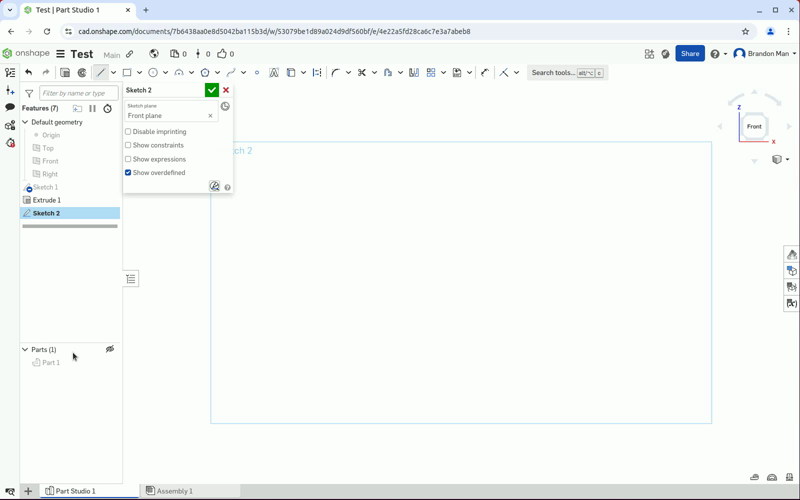
mouse_move(460, 258)
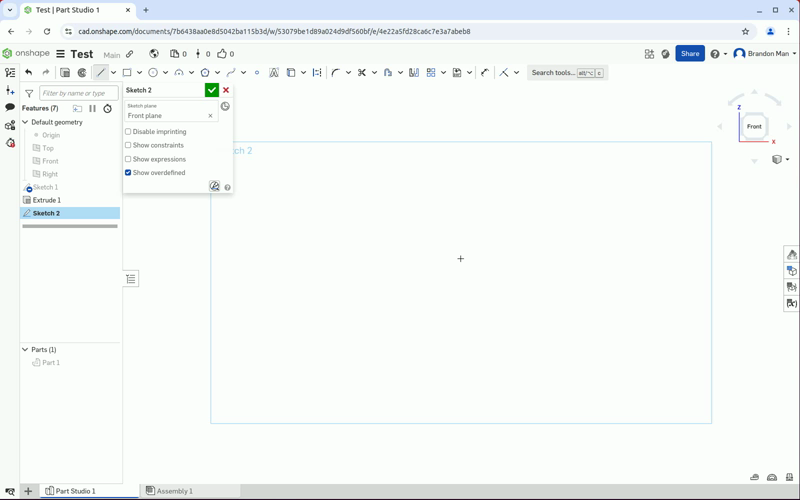
click(460, 258)
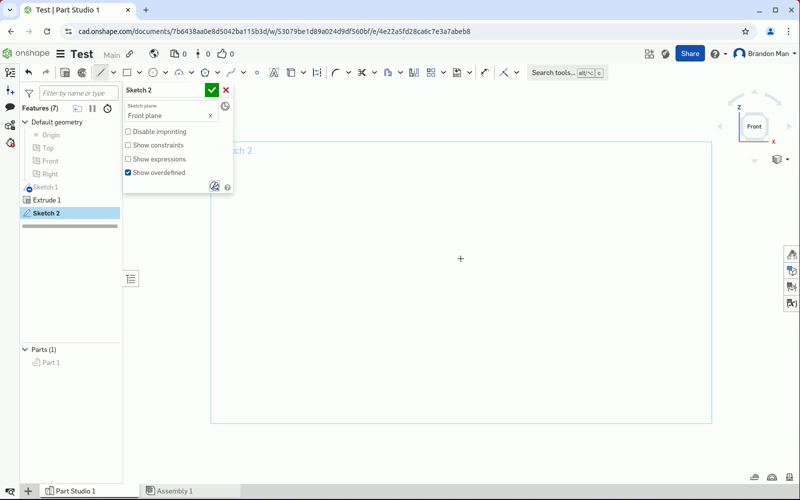
key_up(shift)
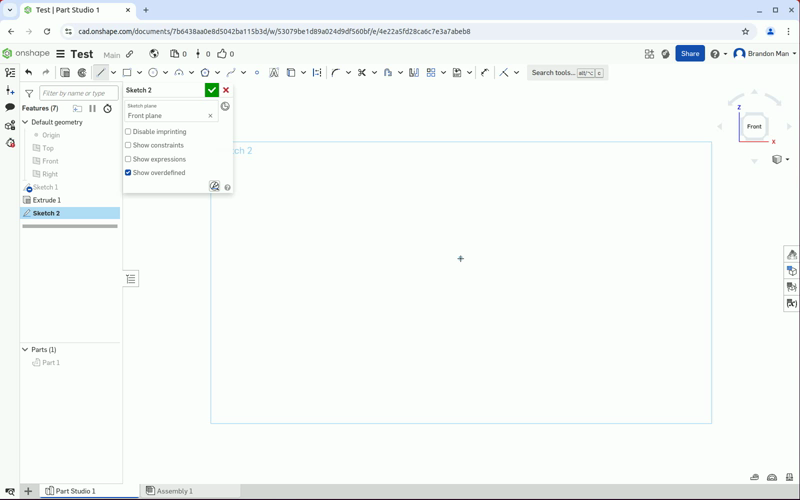
key_down(shift)
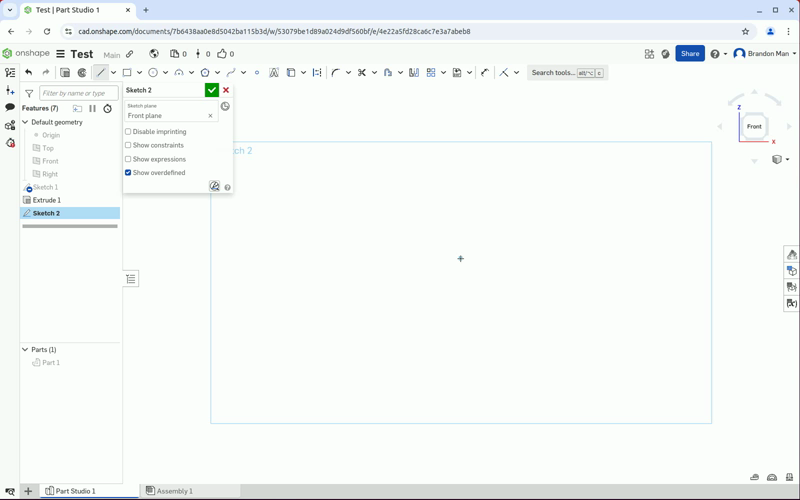
mouse_move(573, 258)
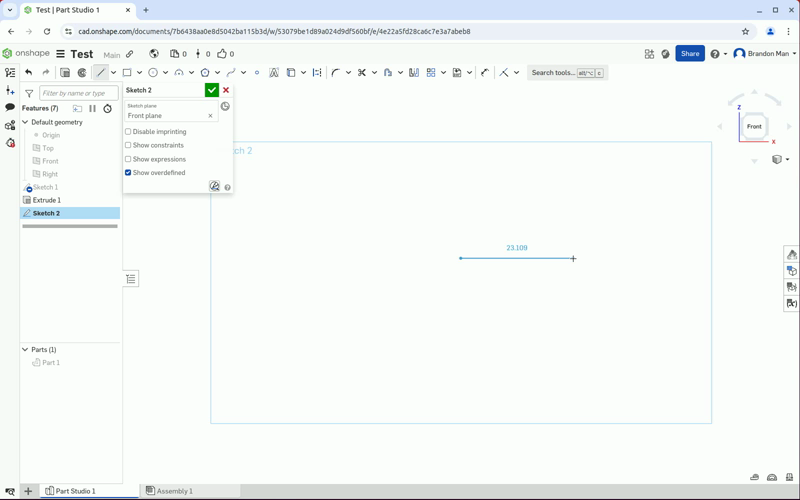
click(573, 258)
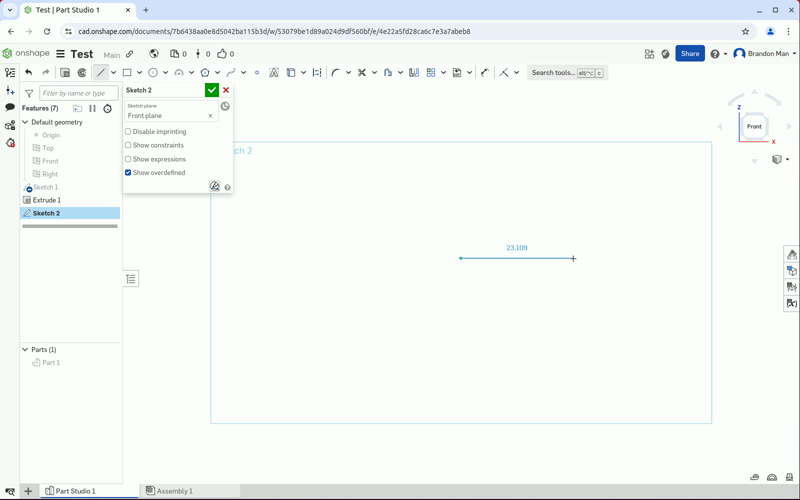
key_up(shift)
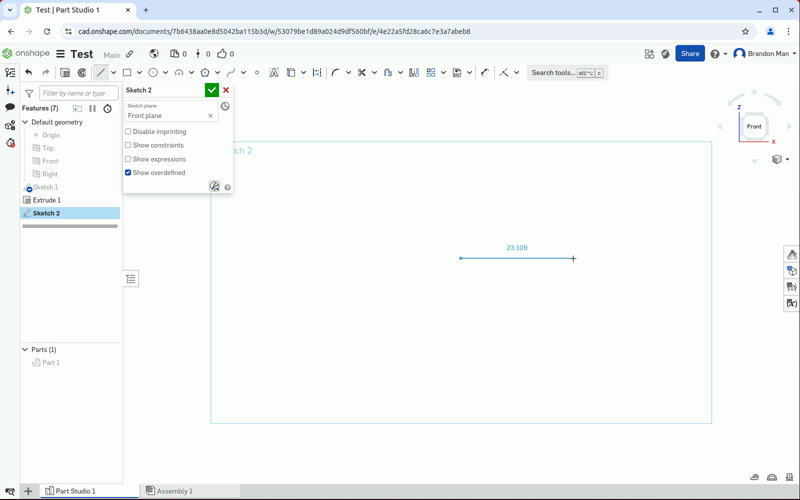
key_down(shift)
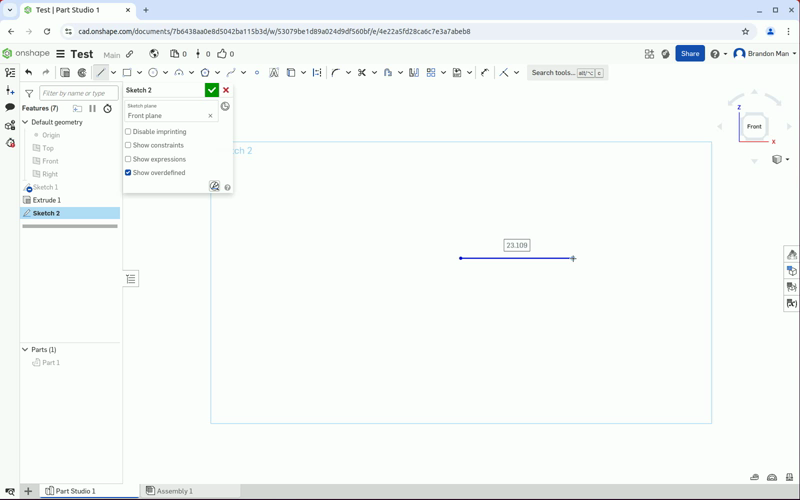
mouse_move(589, 258)
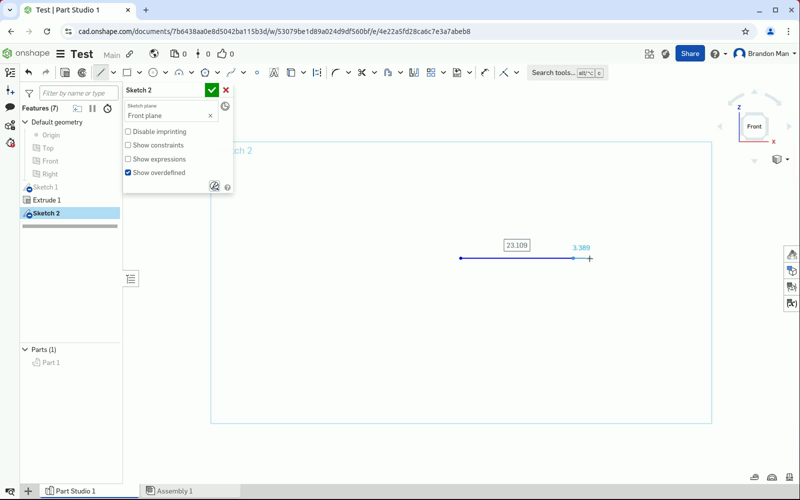
mouse_move(548, 233)
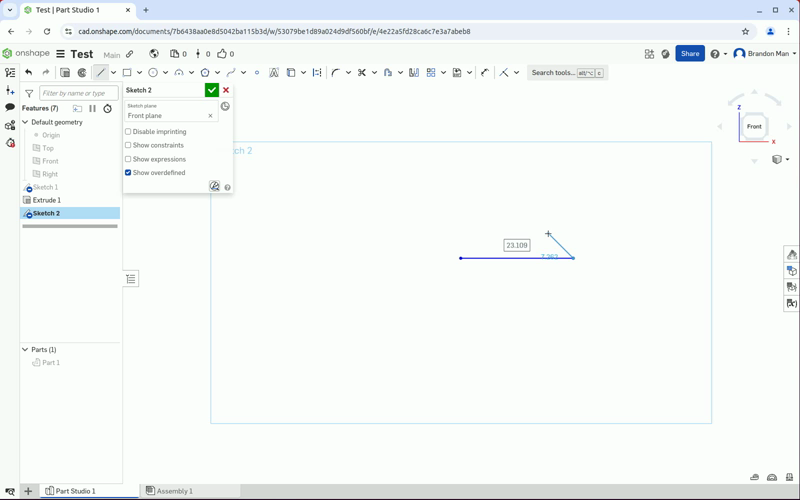
click(548, 233)
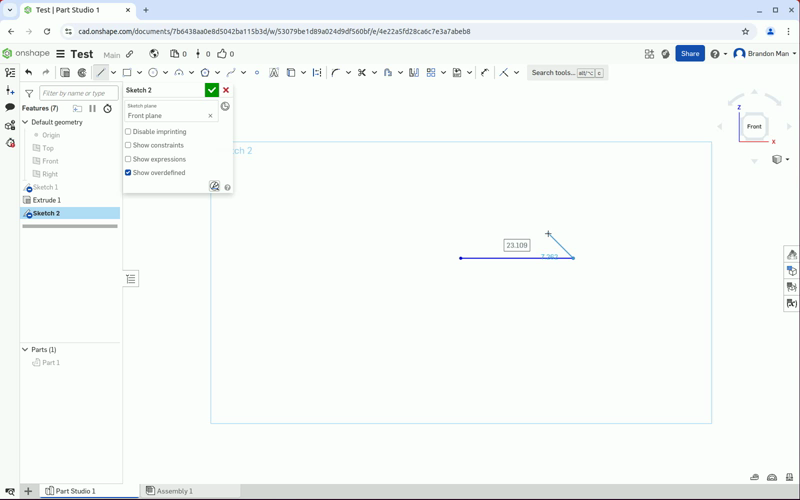
key_up(shift)
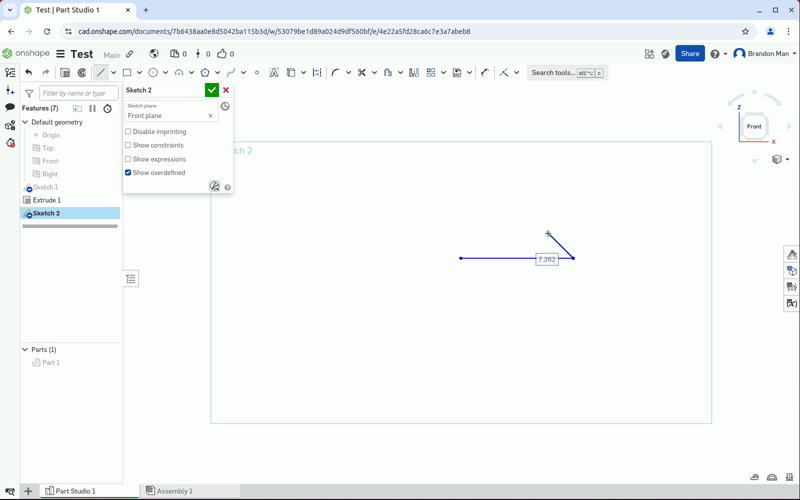
key_down(shift)
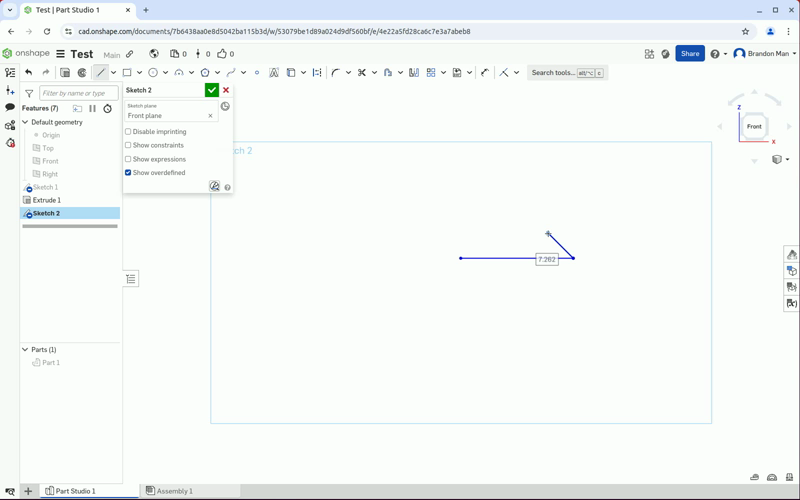
mouse_move(474, 233)
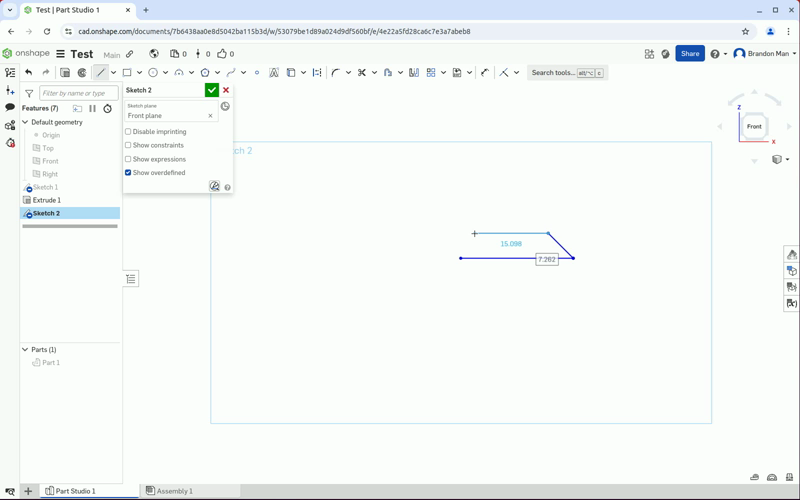
click(474, 233)
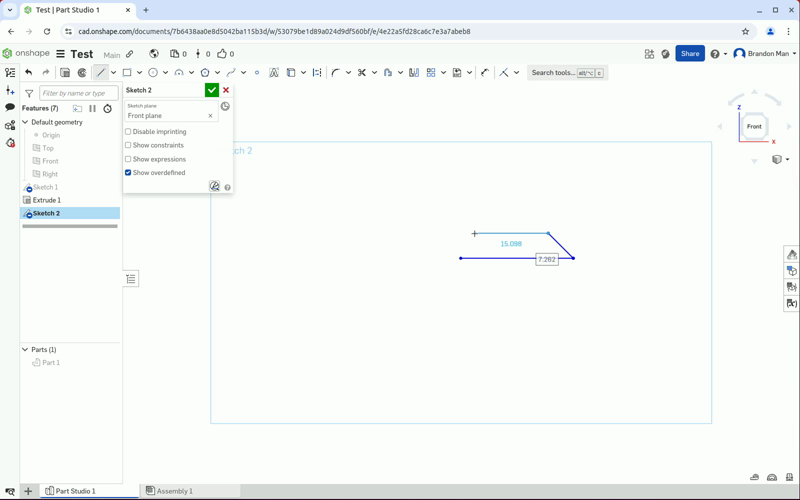
key_up(shift)
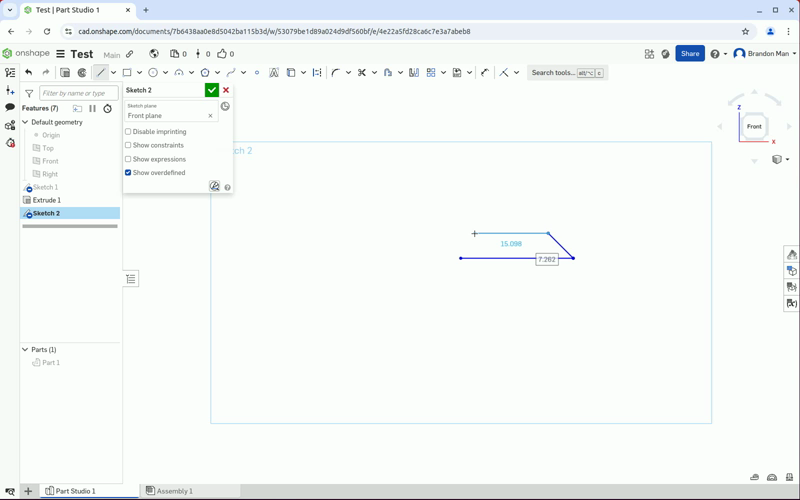
mouse_move(504, 233)
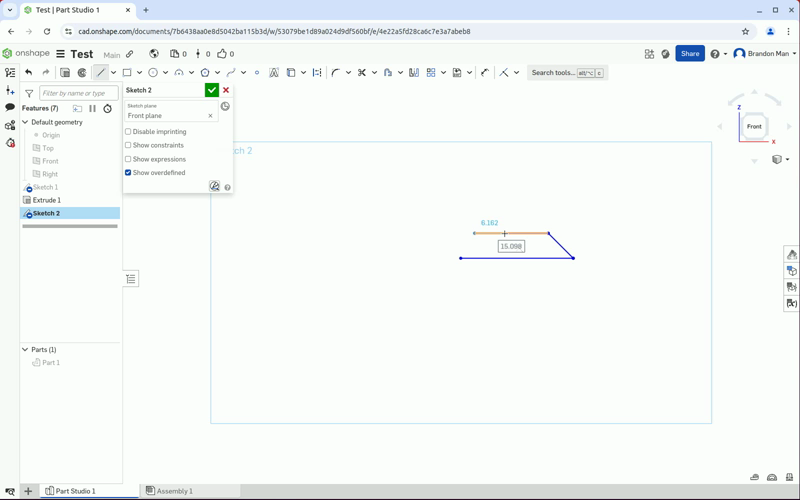
key_down(shift)
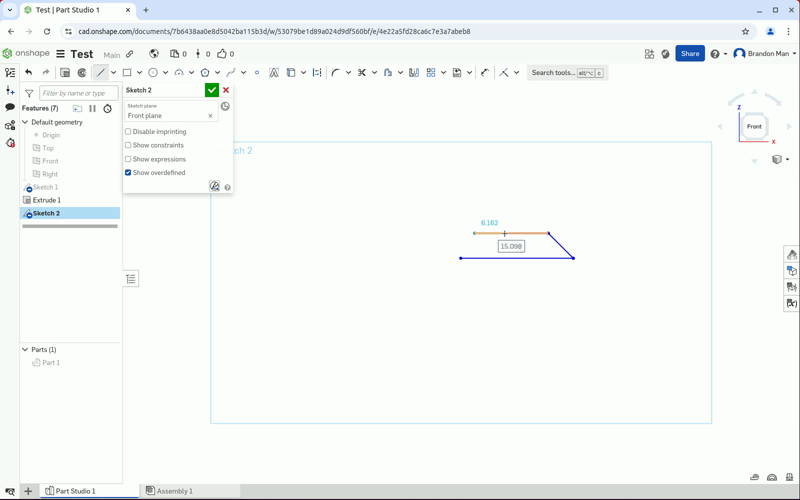
mouse_move(460, 258)
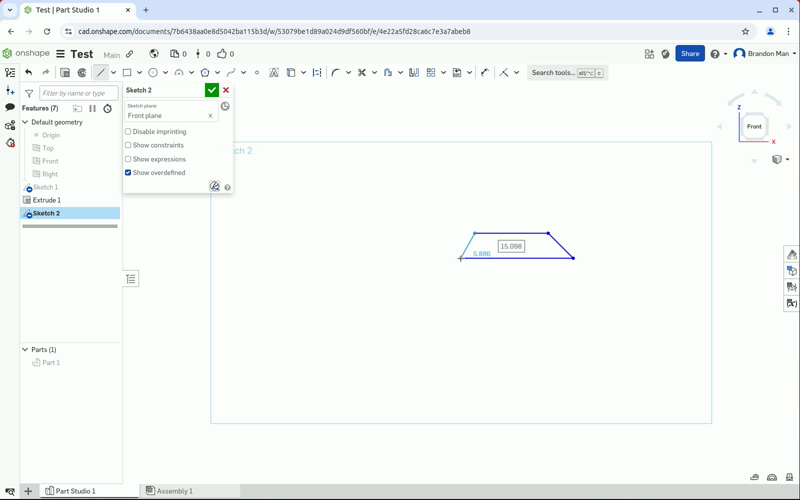
key_up(shift)
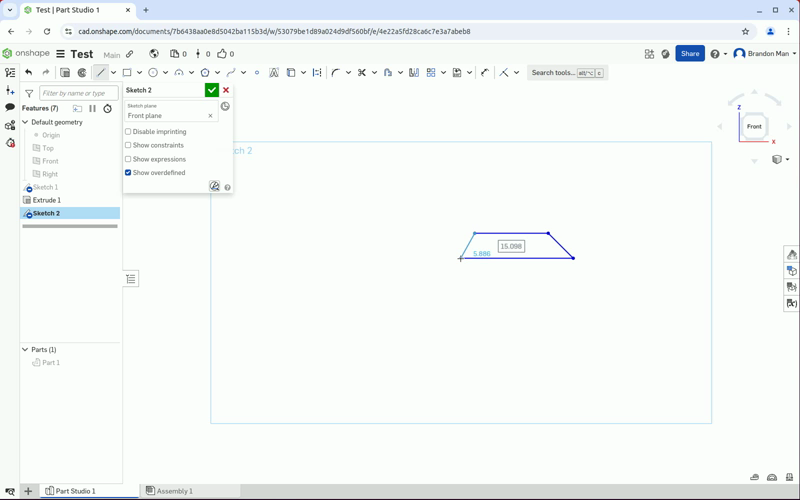
click(460, 258)
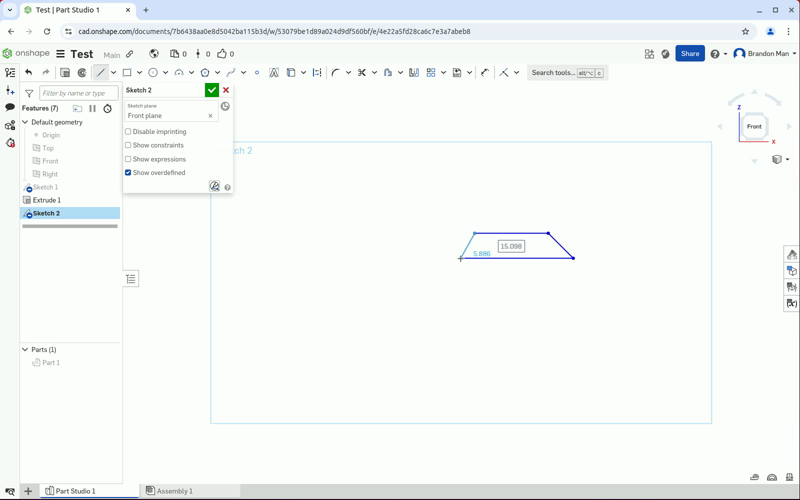
key(esc)
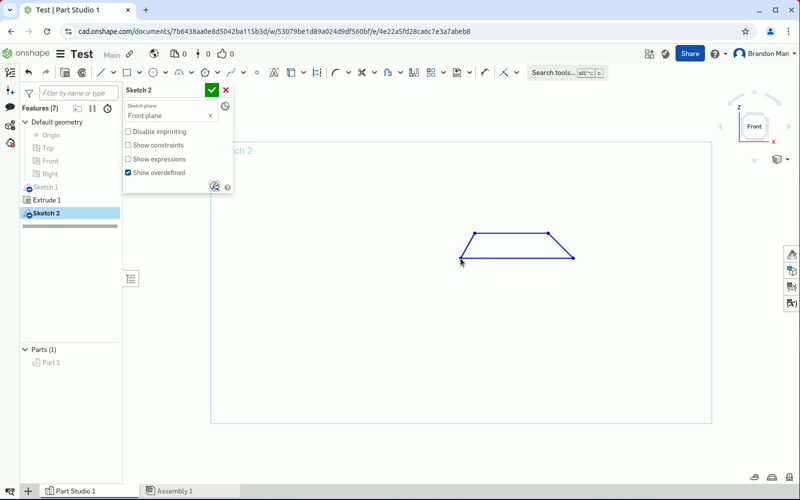
mouse_move(519, 240)
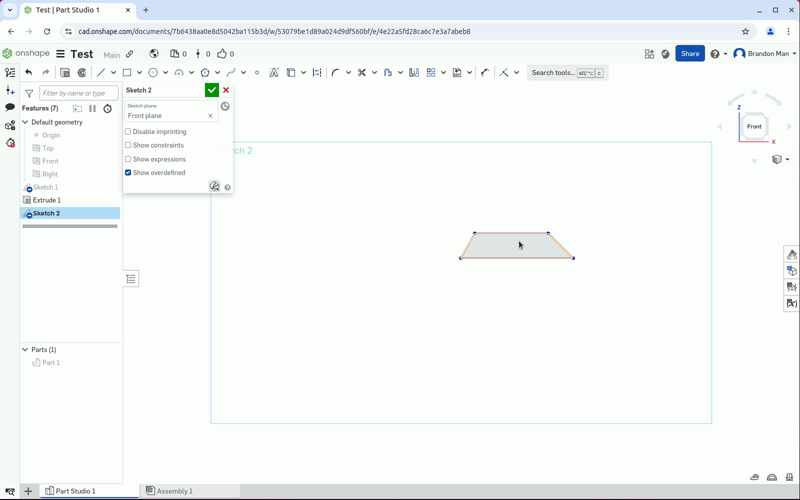
click(519, 240)
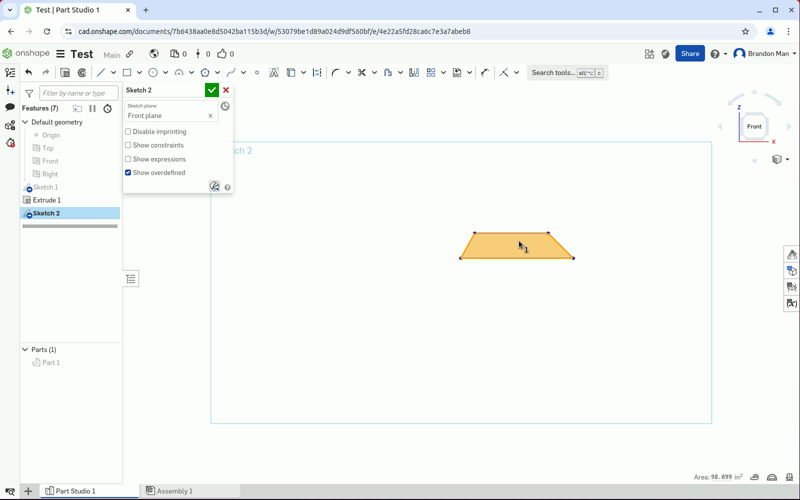
mouse_move(73, 352)
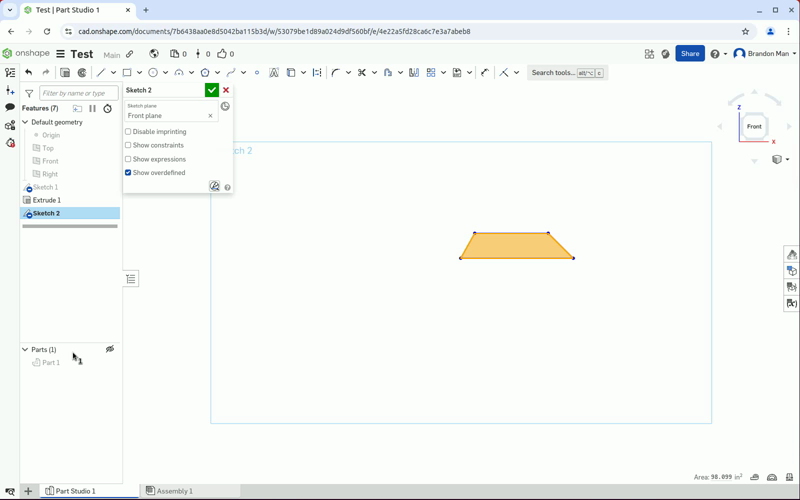
key(shift+y)
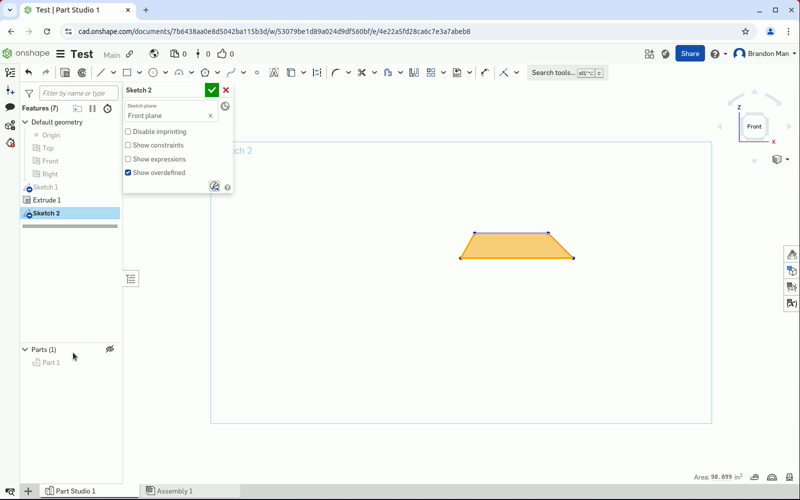
key(shift+e)
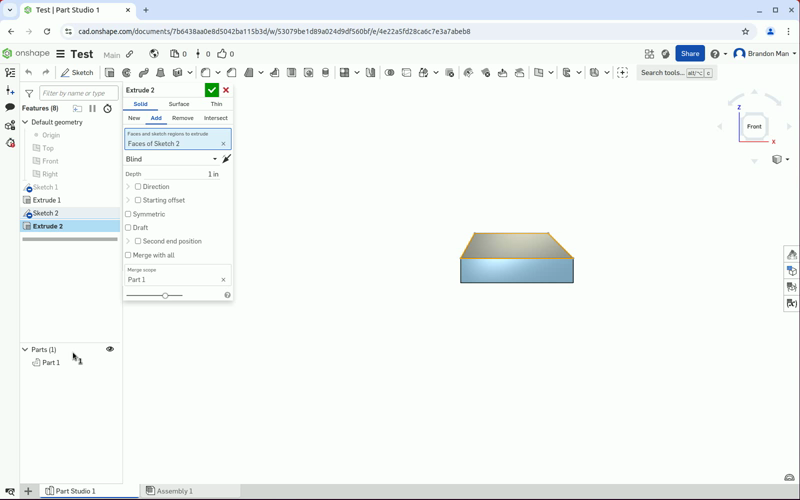
mouse_move(143, 106)
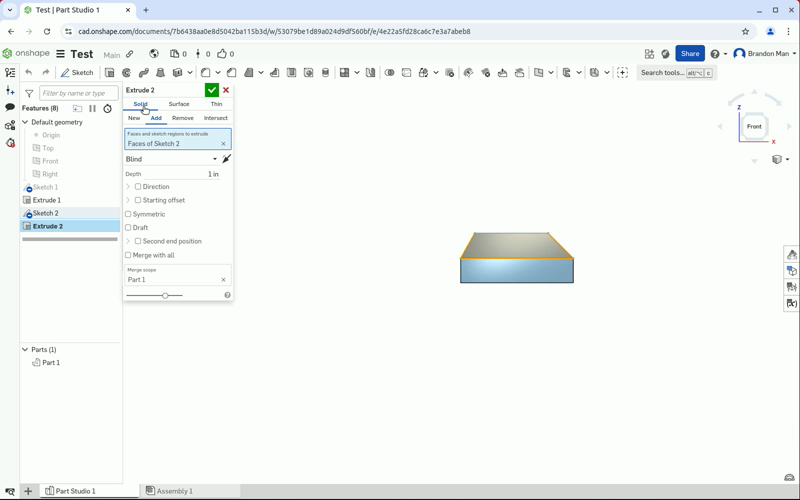
click(143, 106)
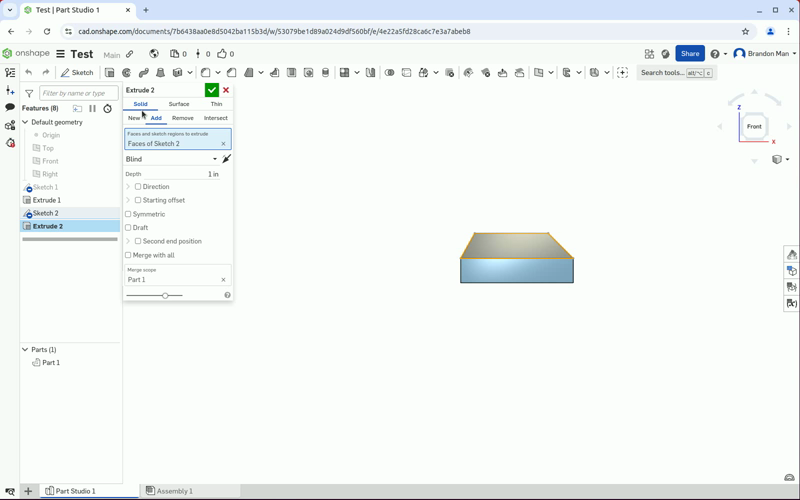
mouse_move(137, 120)
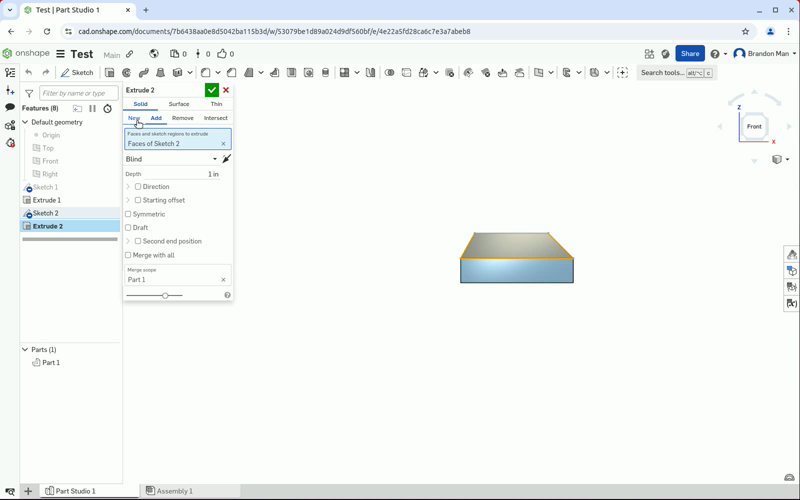
click(137, 120)
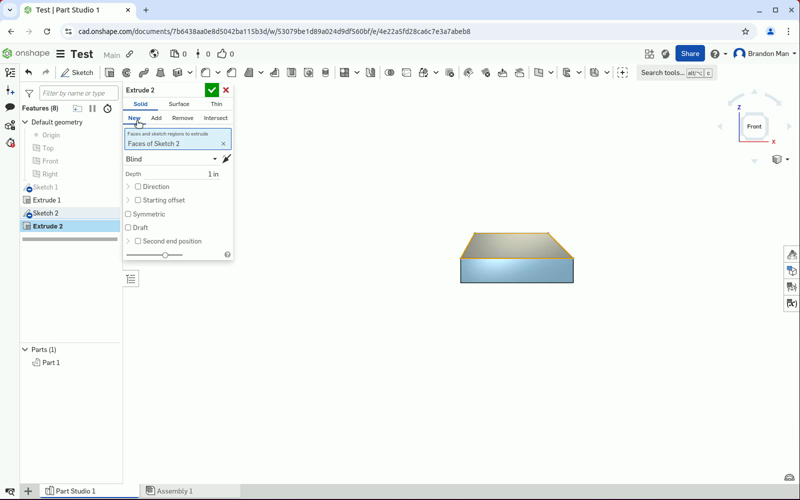
key(tab, 4)
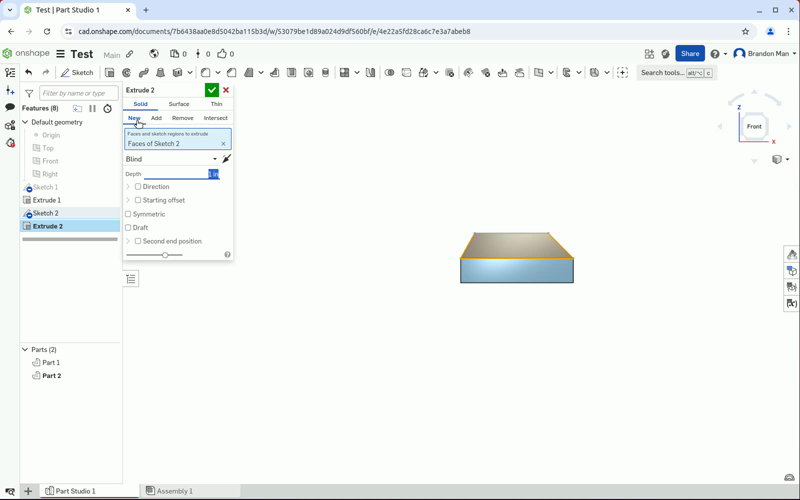
text(7.462)
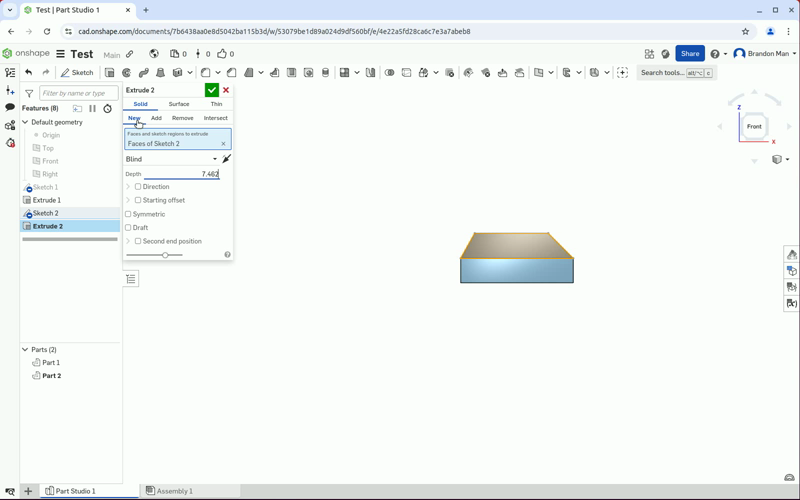
key(enter)
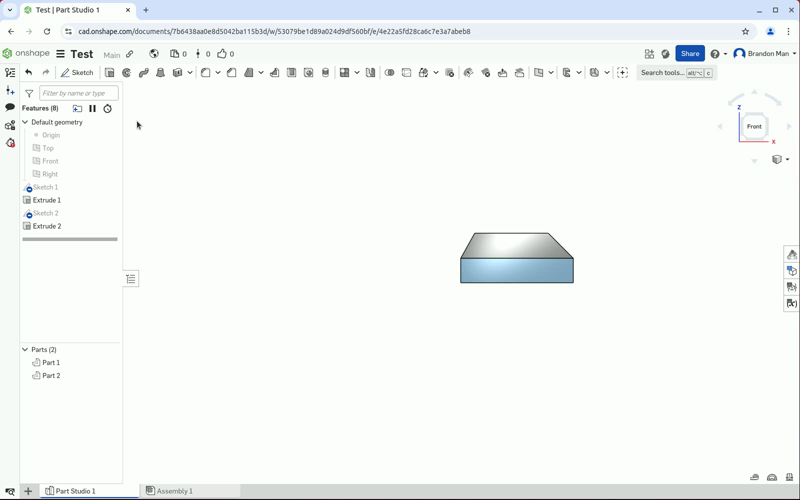
key(shift+h)
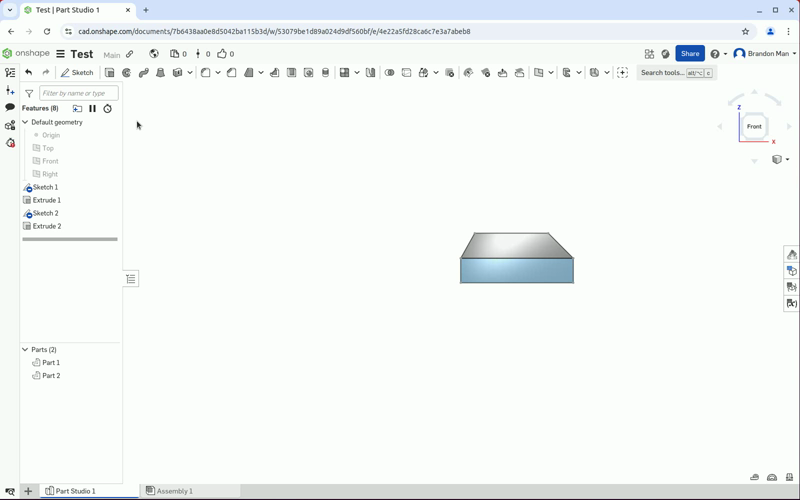
key(shift+h)
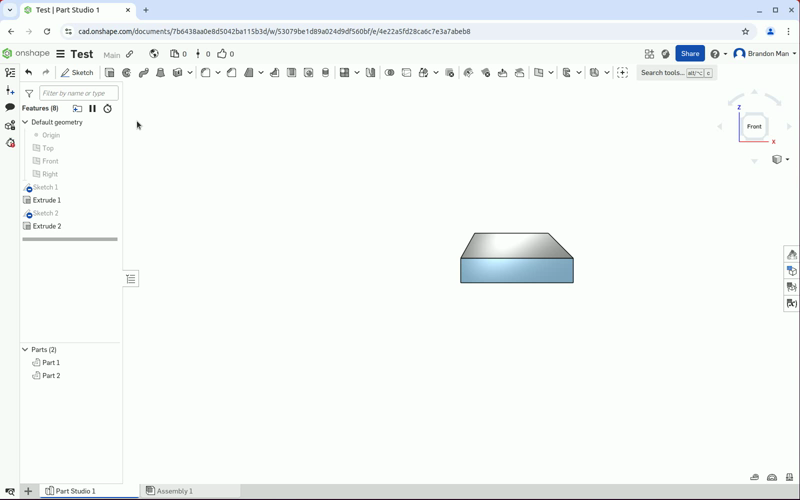
mouse_move(73, 189)
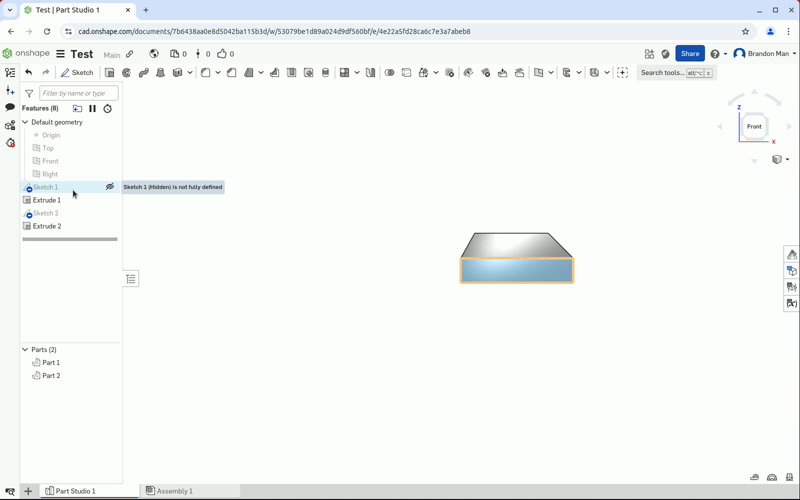
click(73, 189)
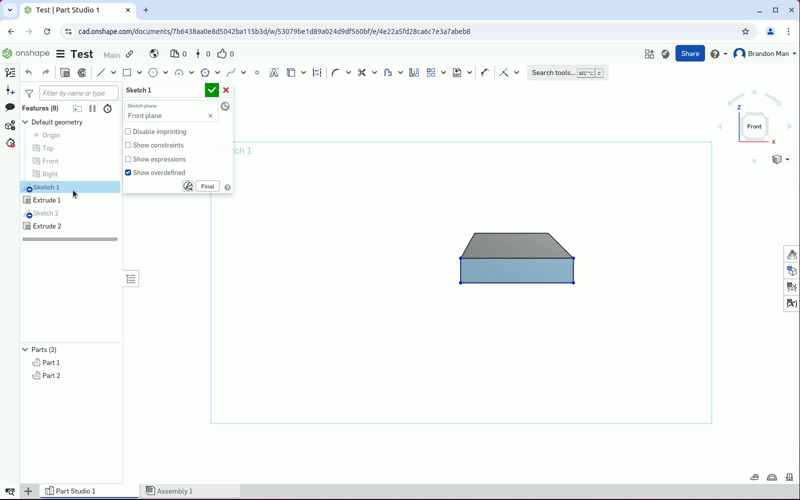
mouse_move(229, 92)
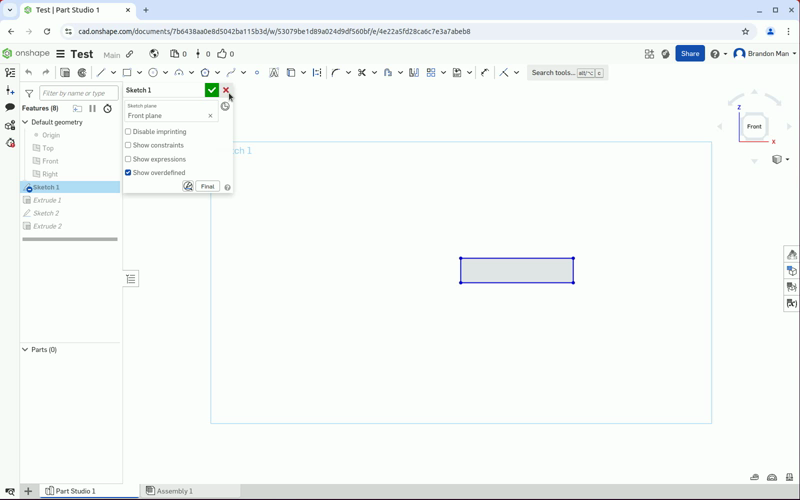
click(229, 92)
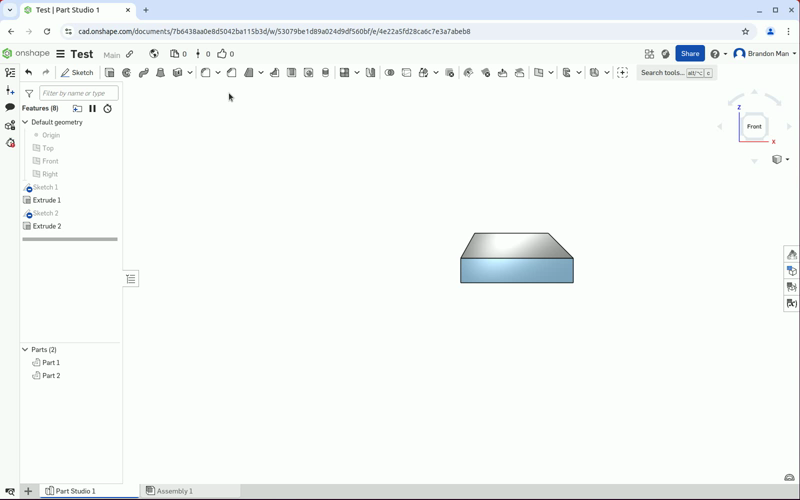
mouse_move(73, 352)
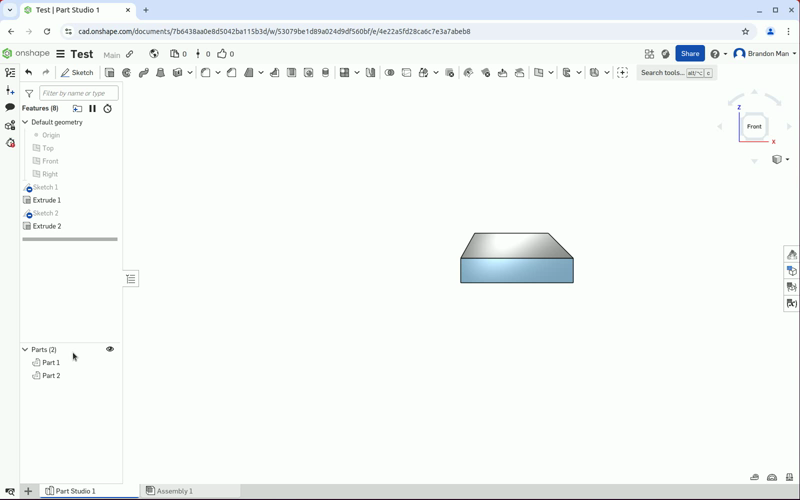
key(y)
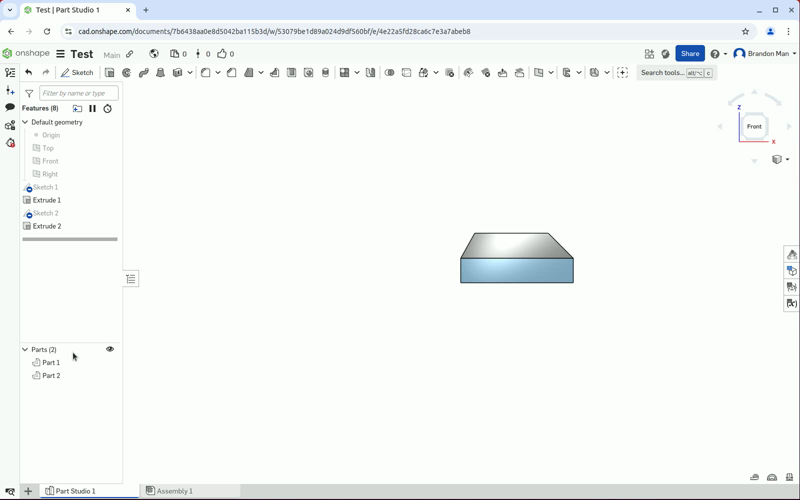
key(shift+p)
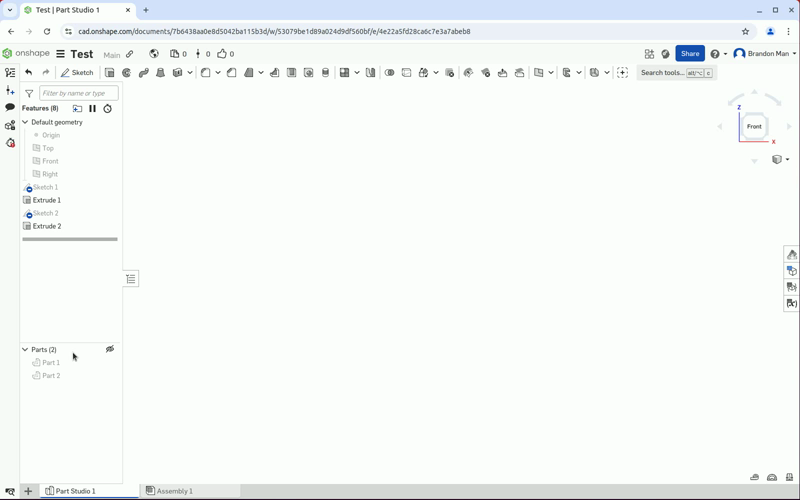
key(space)
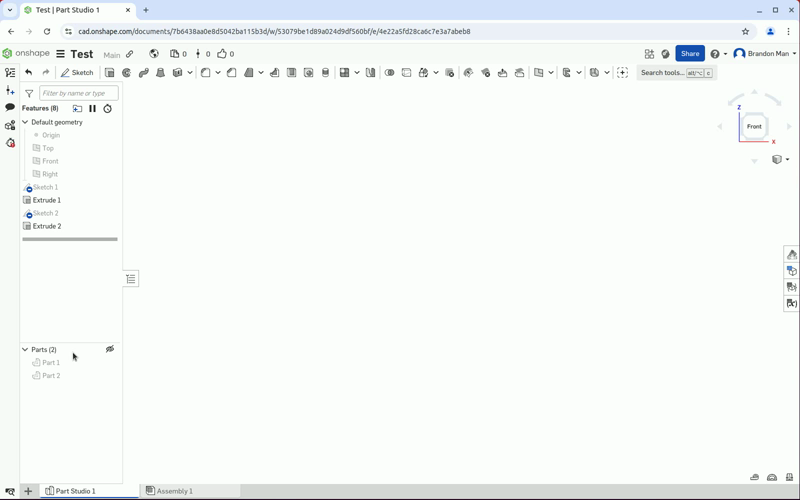
key_down(shift)
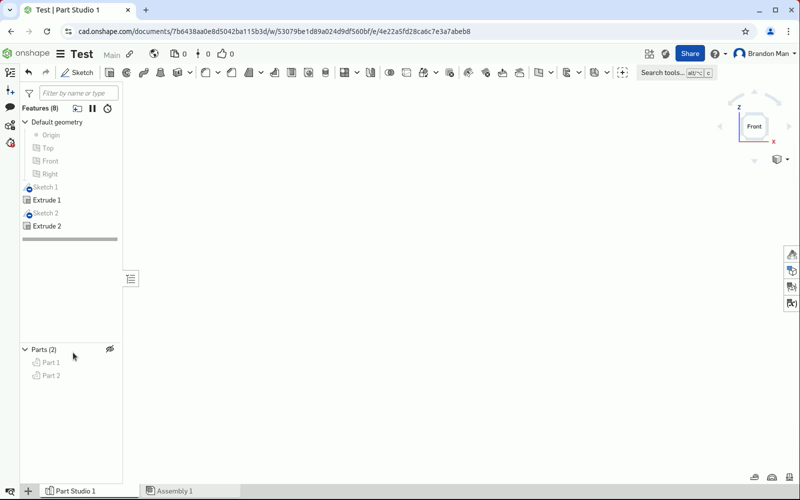
key(down)
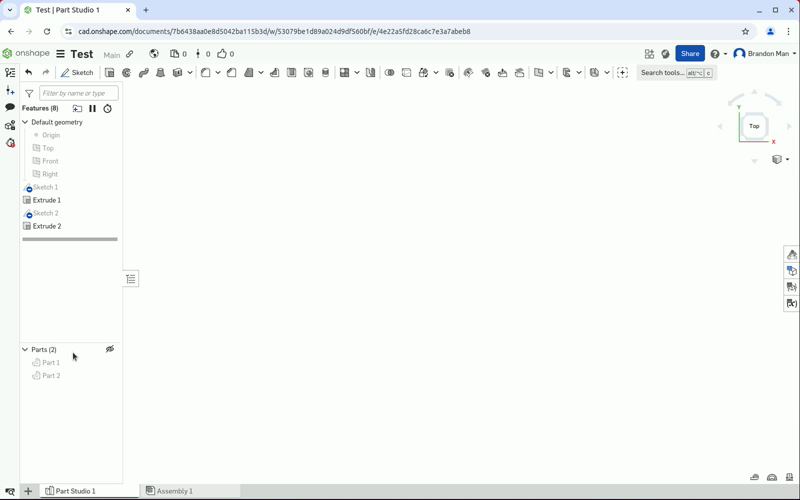
key_up(shift)
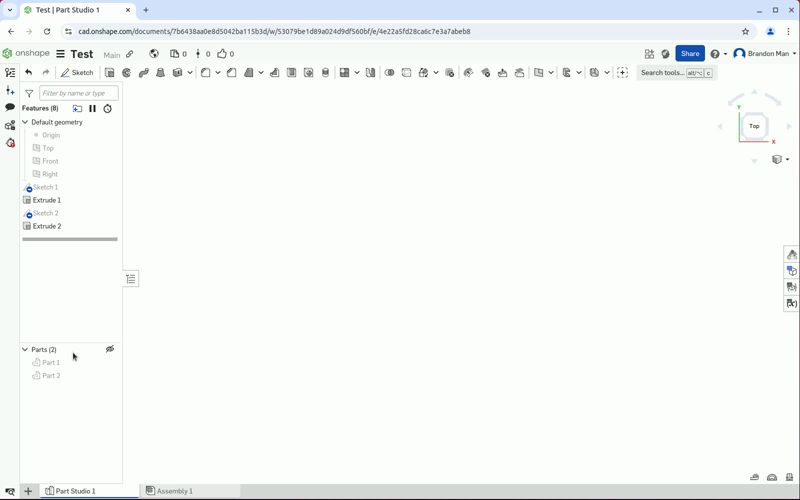
mouse_move(73, 352)
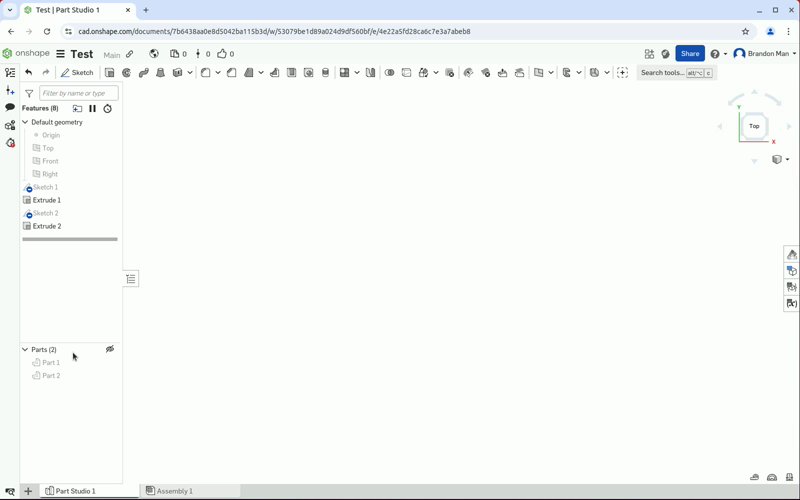
key(shift+y)
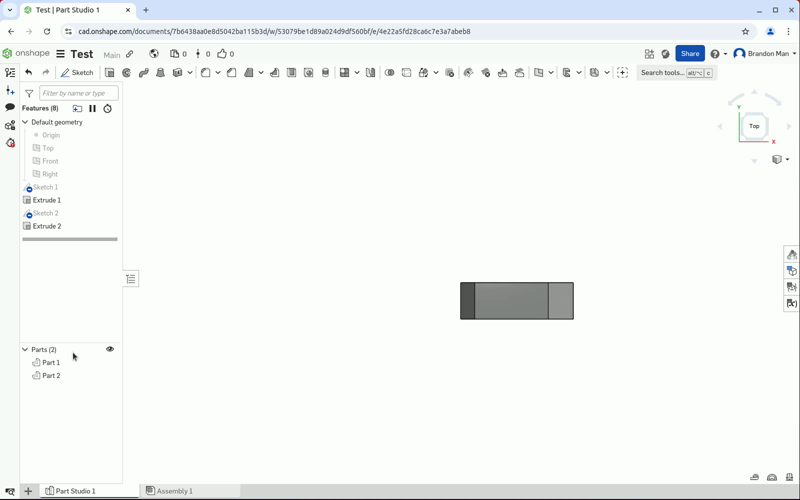
mouse_move(541, 75)
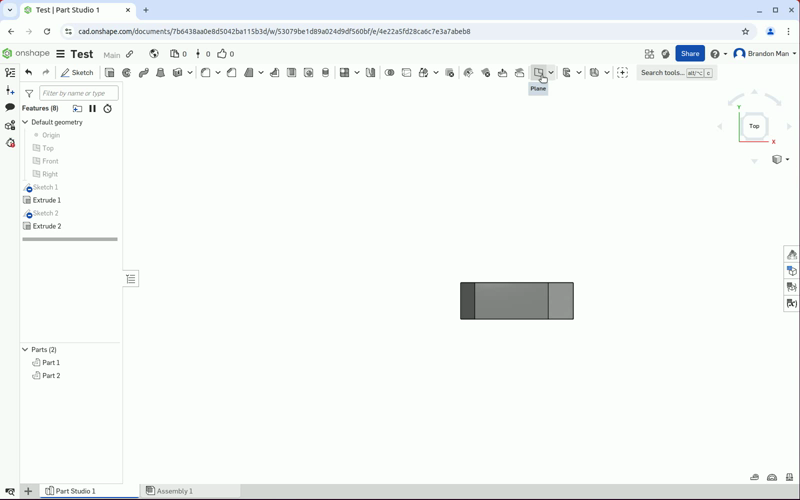
click(541, 75)
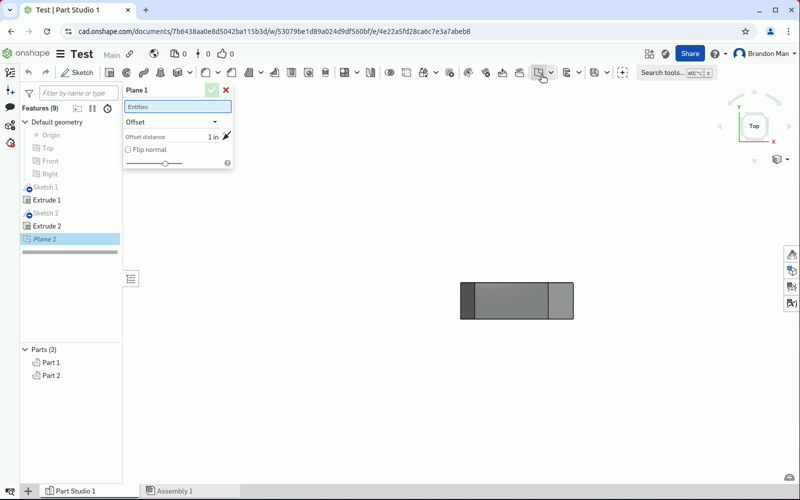
mouse_move(73, 150)
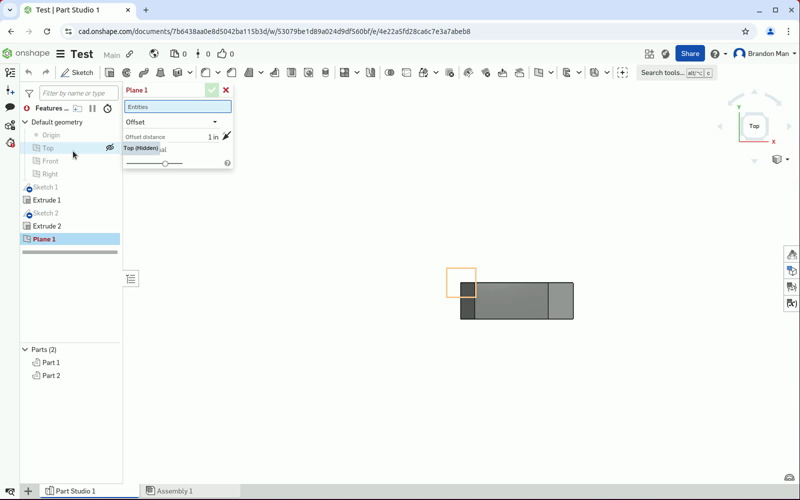
click(73, 150)
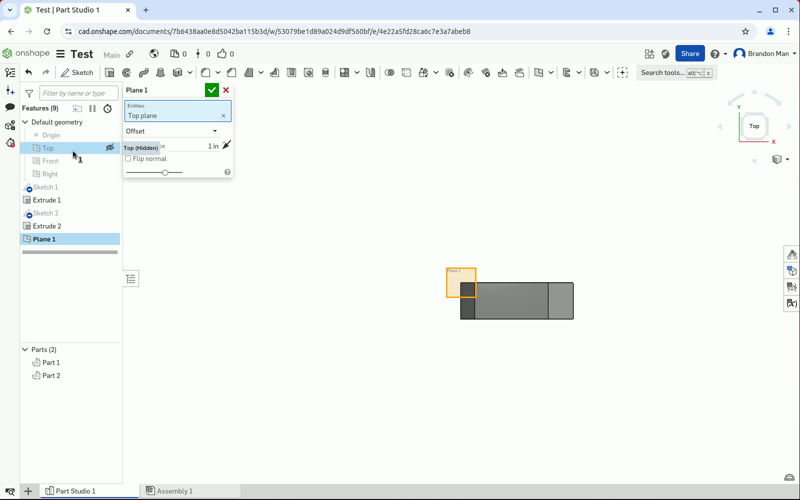
key(tab, 2)
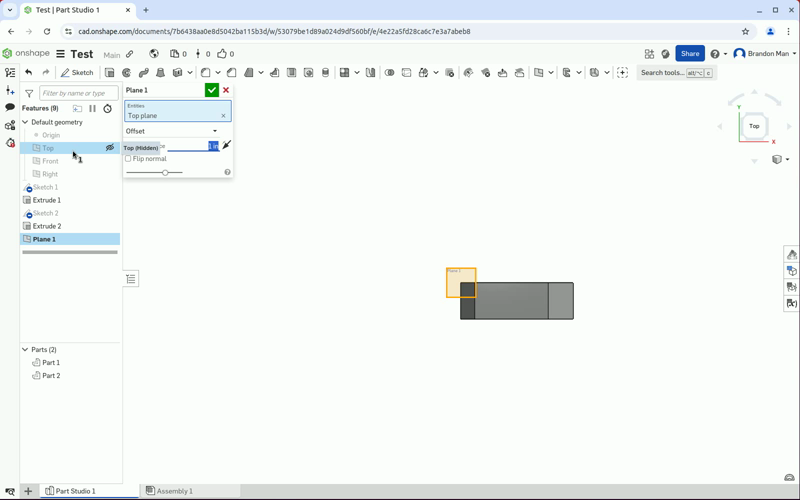
text(10.352)
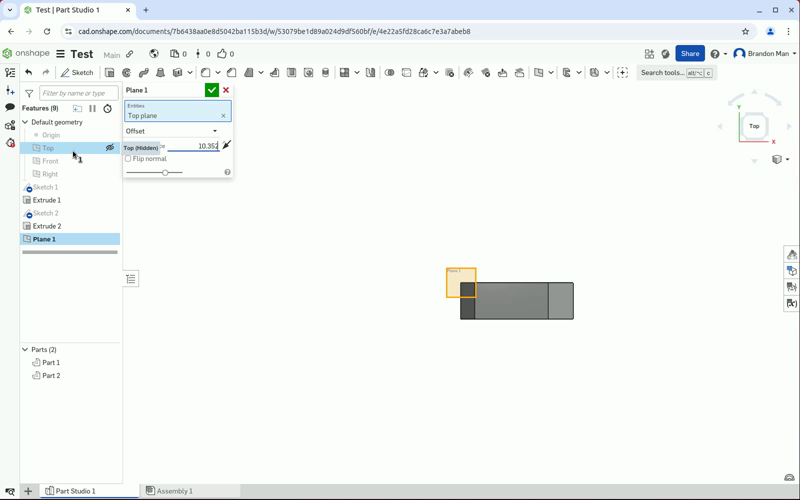
key(enter, 2)
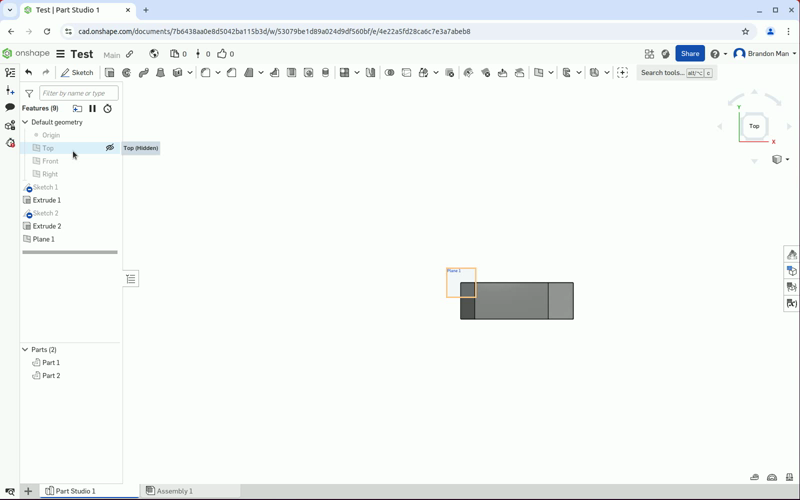
key(shift+s)
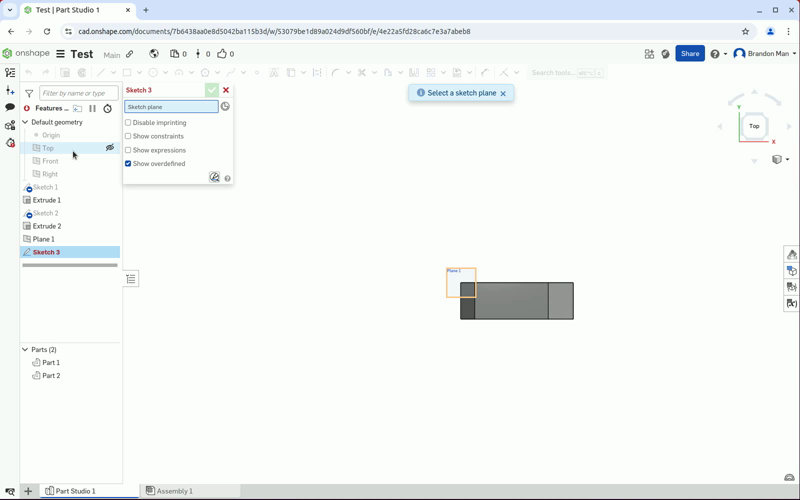
mouse_move(73, 241)
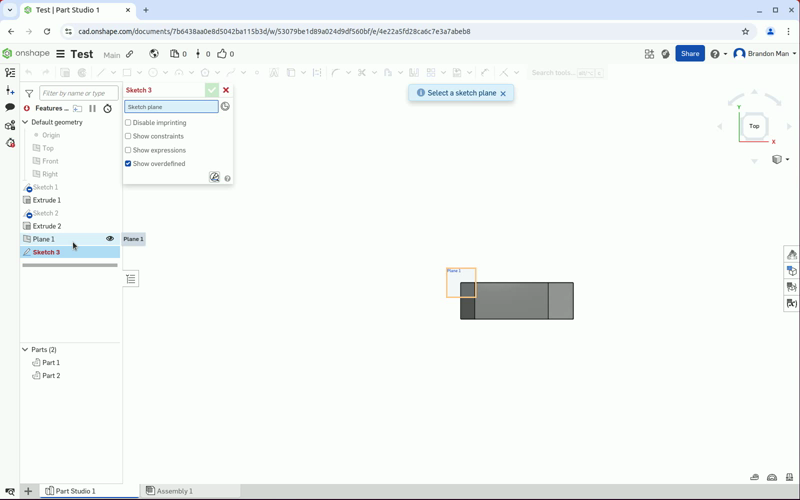
click(73, 241)
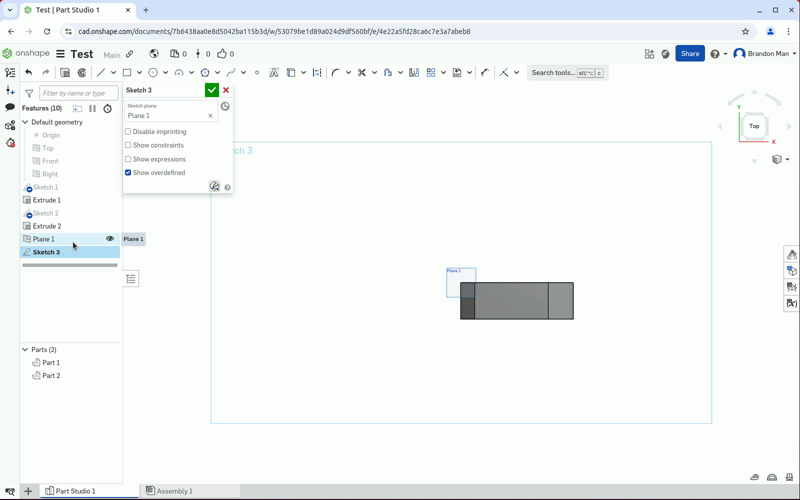
mouse_move(73, 352)
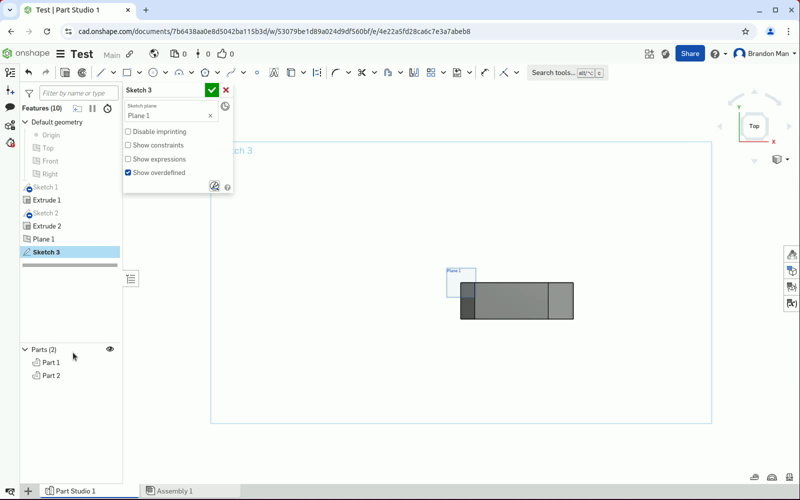
key(y)
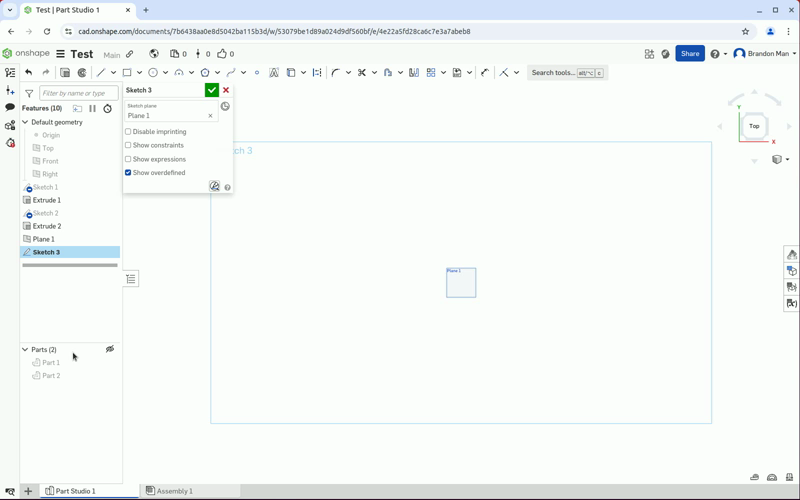
key(l)
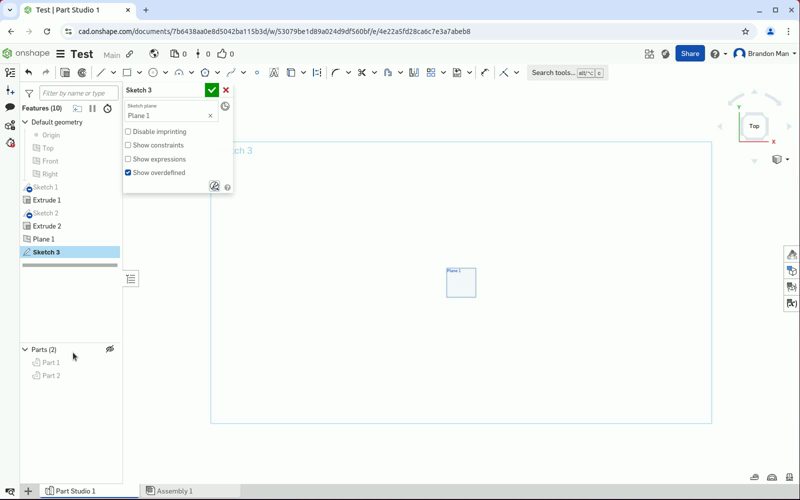
key_down(shift)
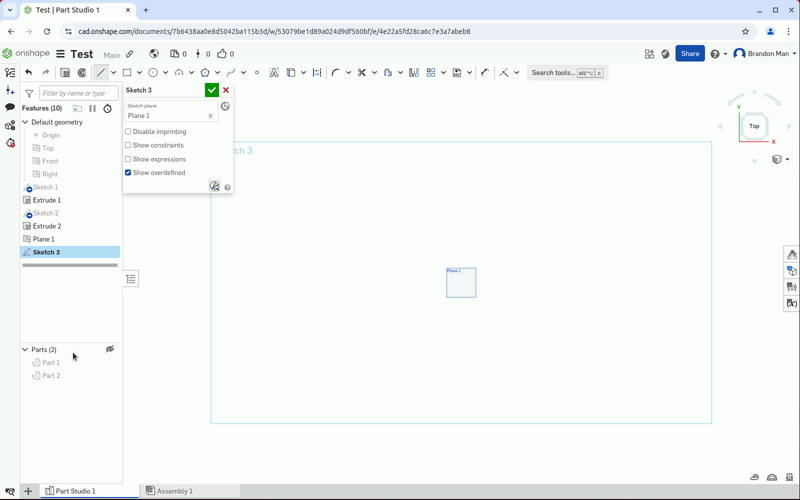
mouse_move(468, 307)
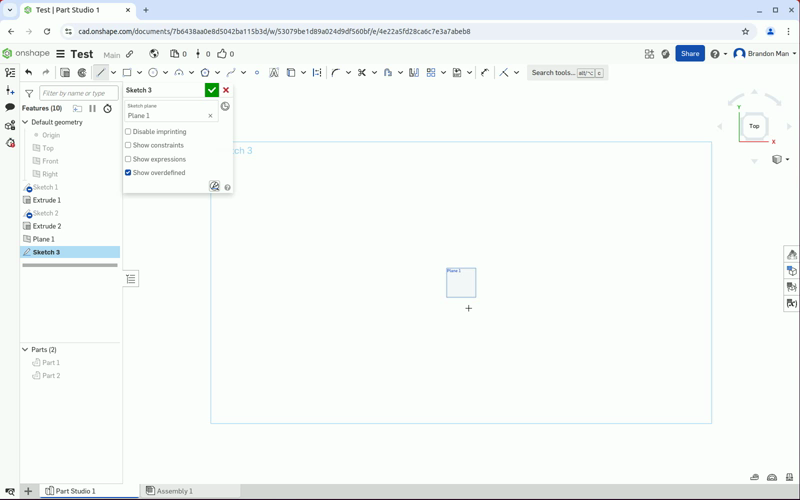
click(468, 307)
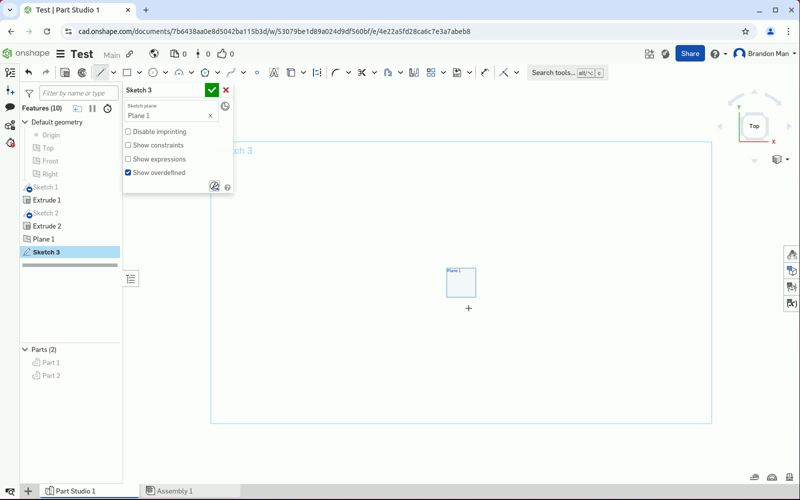
key_up(shift)
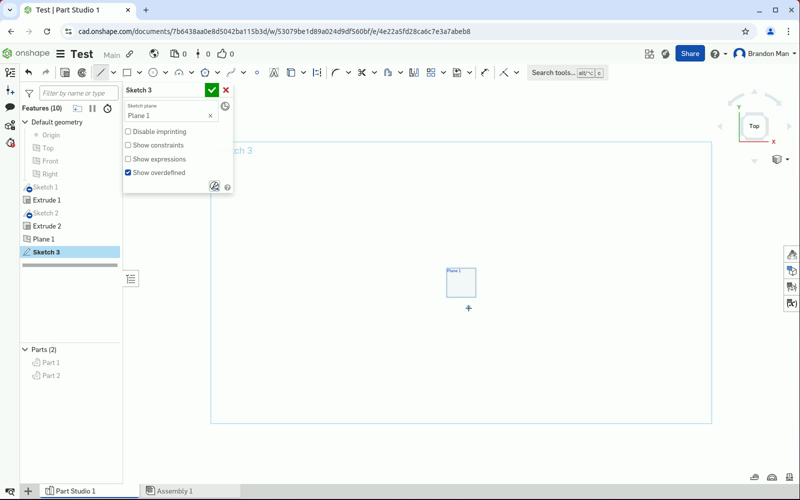
key_down(shift)
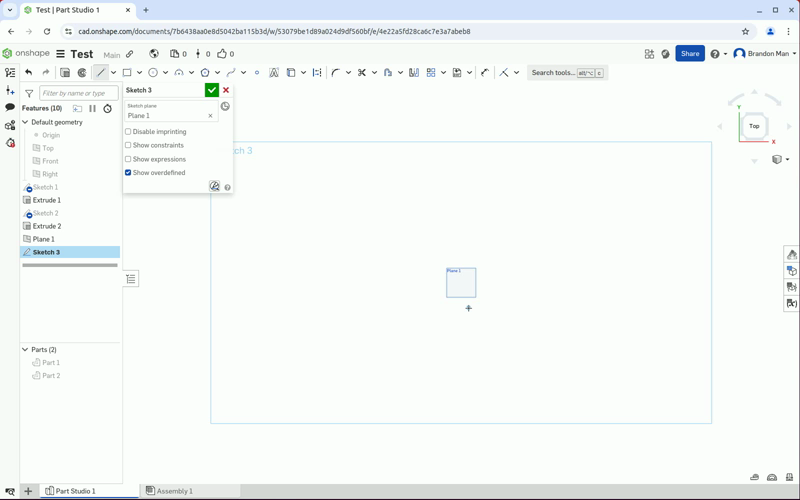
mouse_move(498, 307)
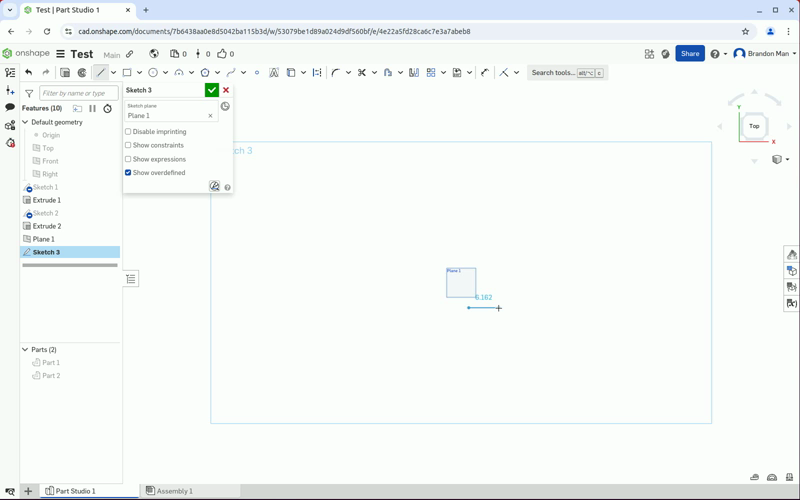
mouse_move(475, 307)
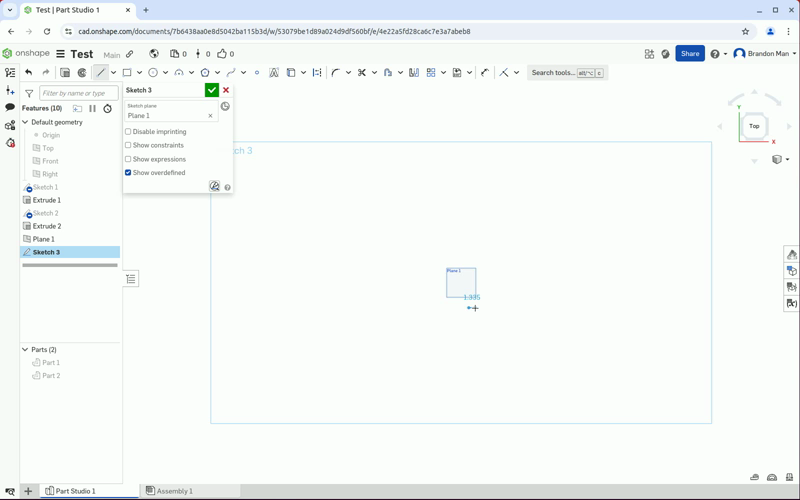
scroll(6)
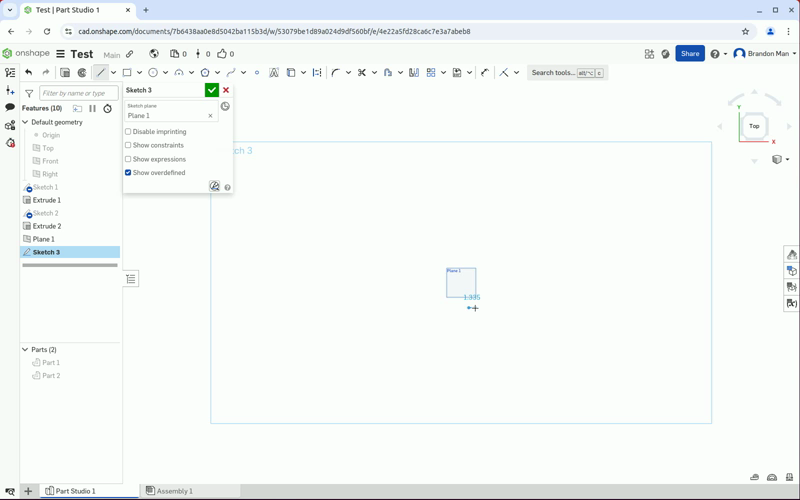
scroll(6)
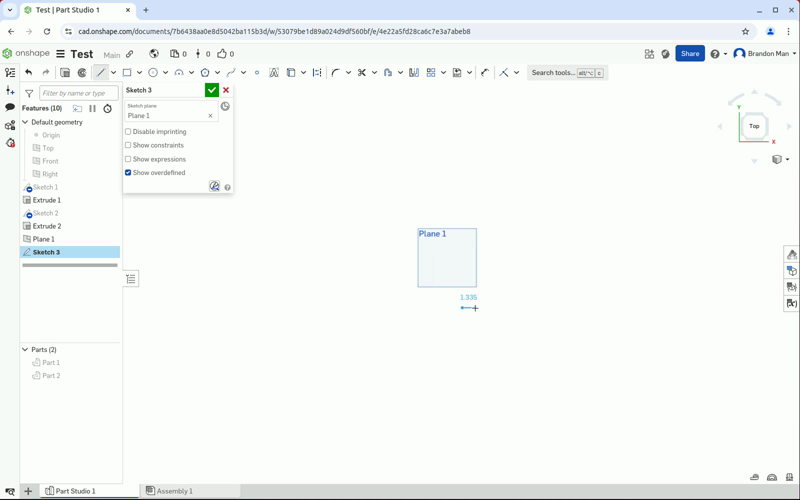
scroll(6)
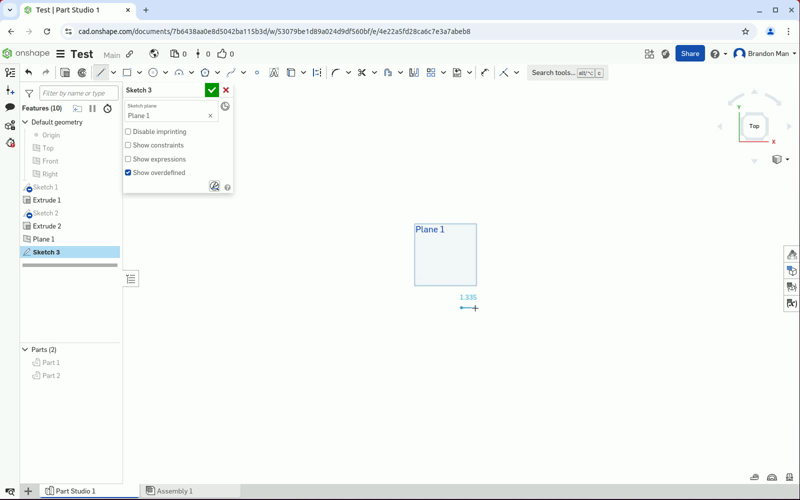
scroll(6)
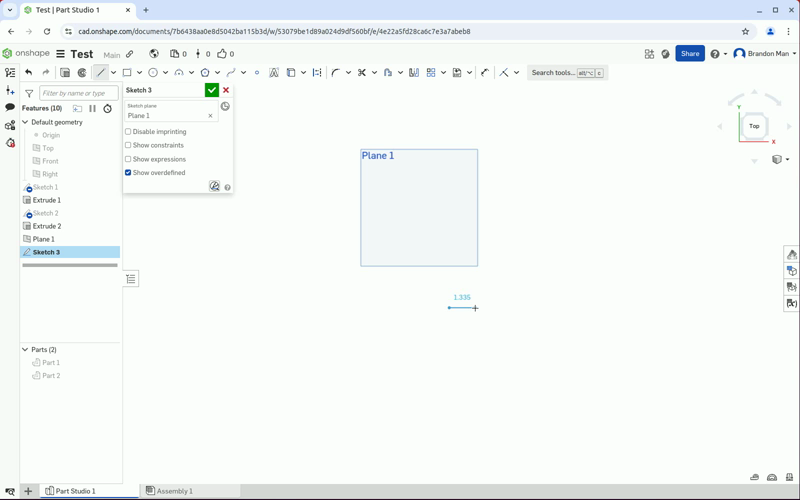
scroll(6)
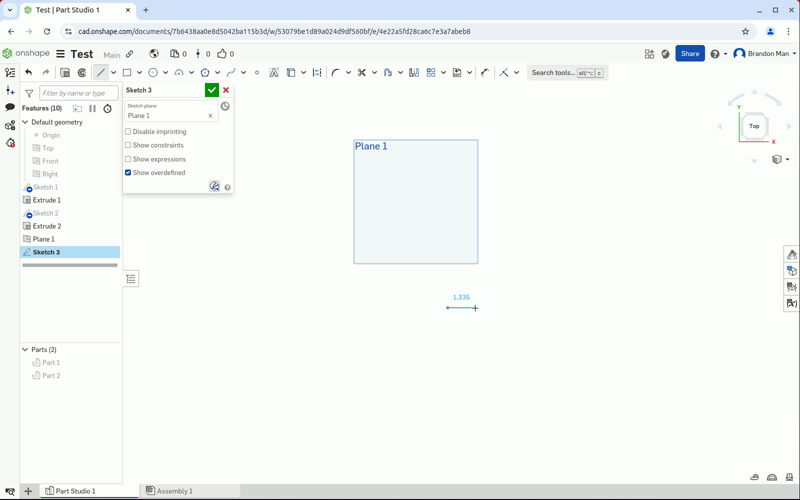
scroll(6)
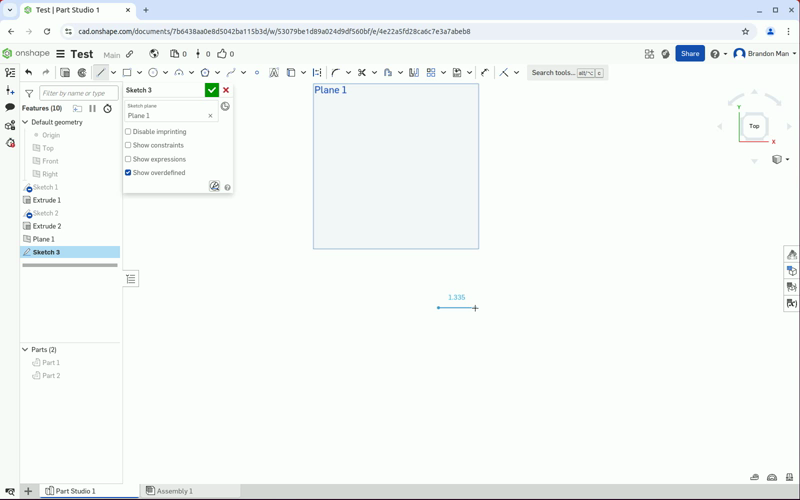
scroll(6)
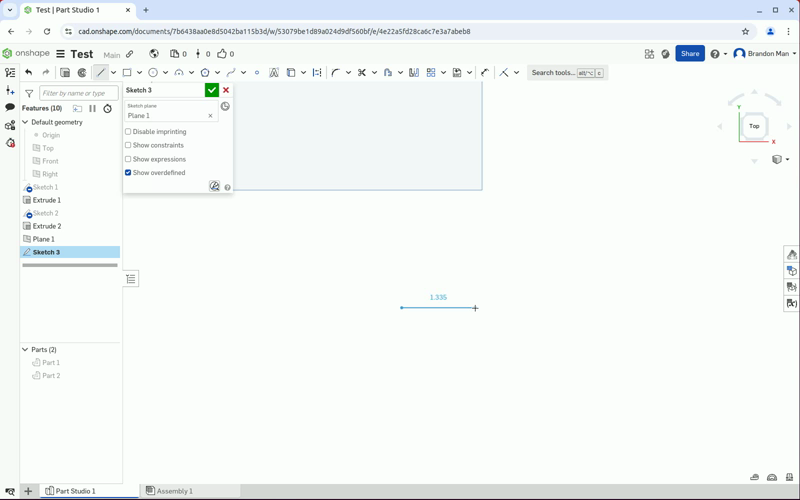
click(475, 307)
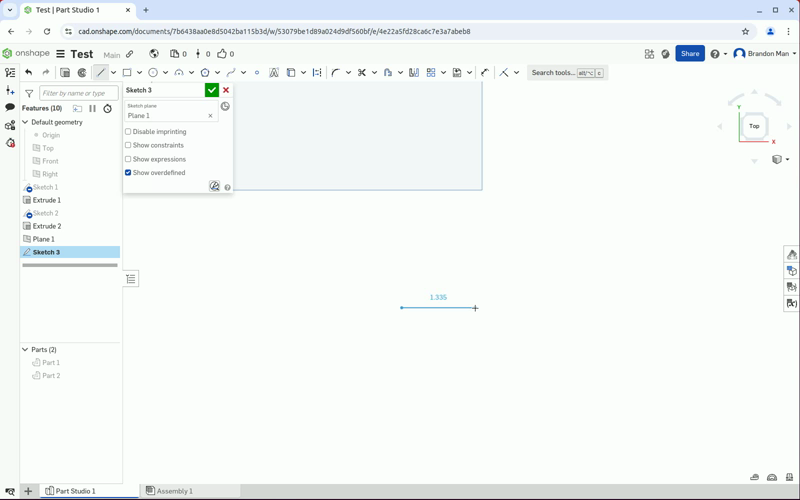
scroll(-6)
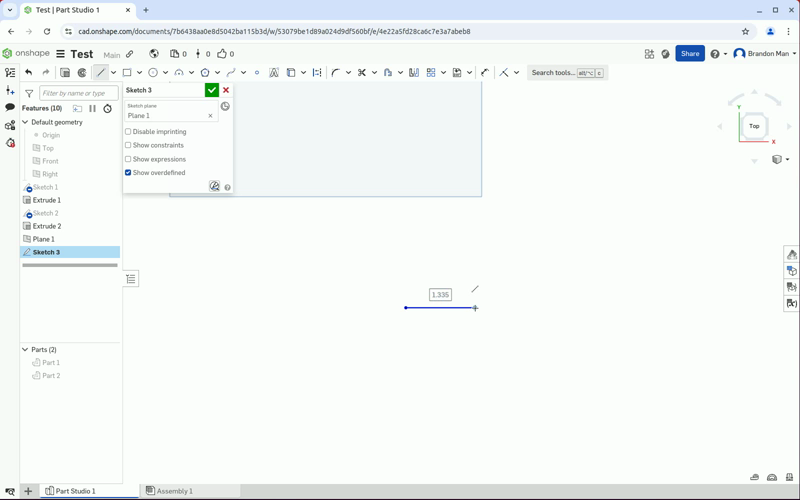
scroll(-6)
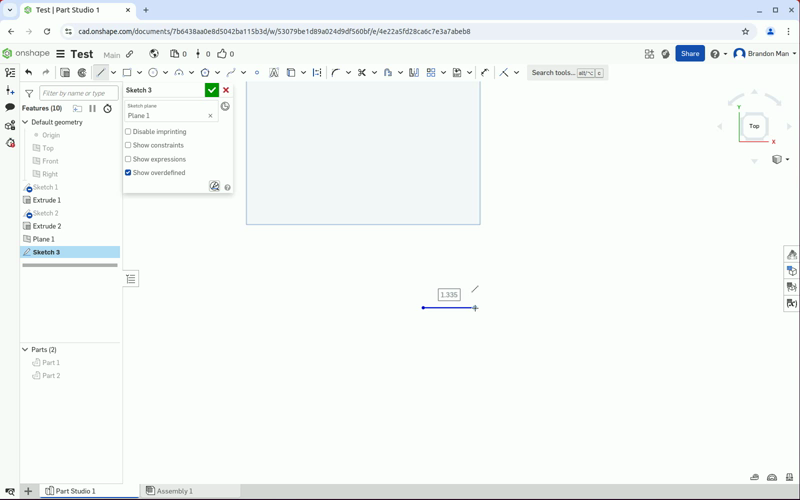
scroll(-6)
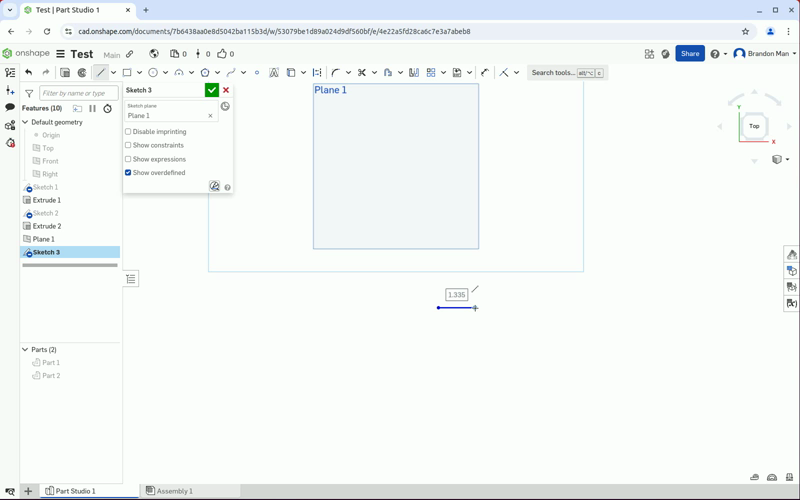
scroll(-6)
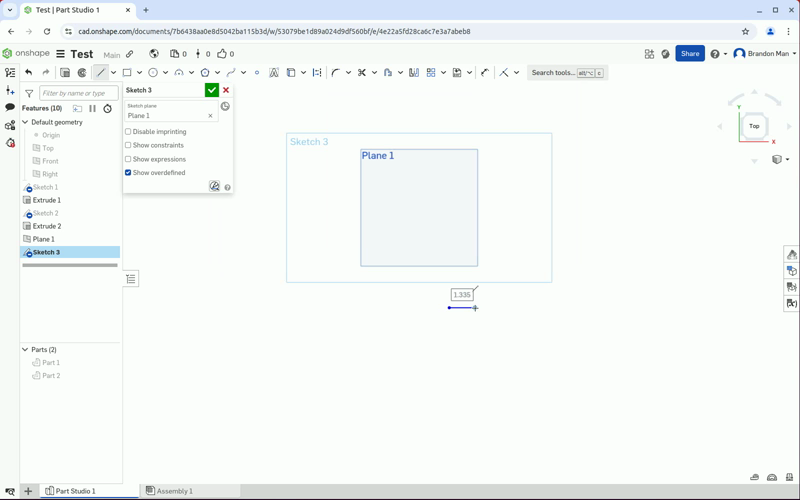
scroll(-6)
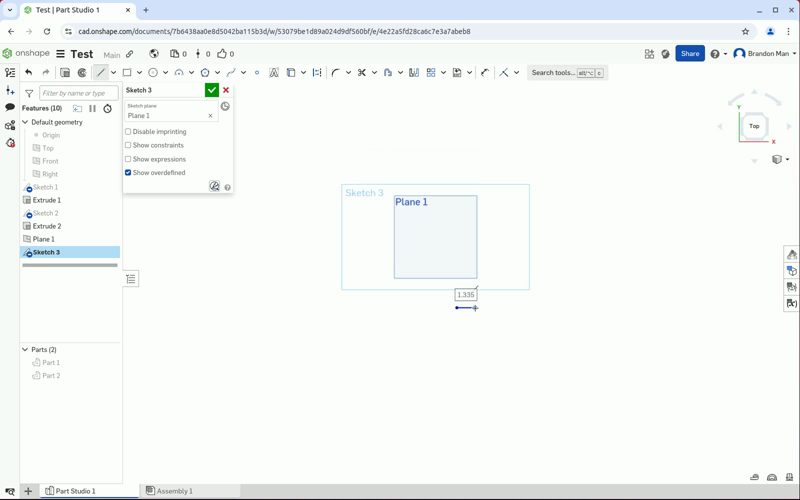
scroll(-6)
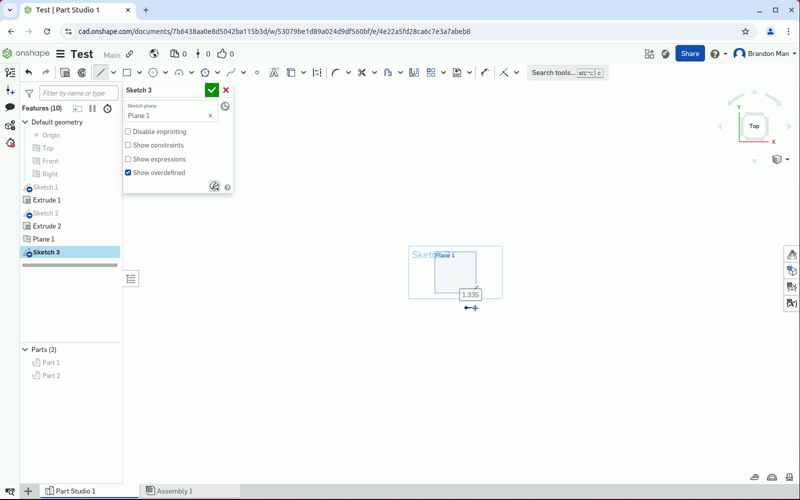
scroll(-6)
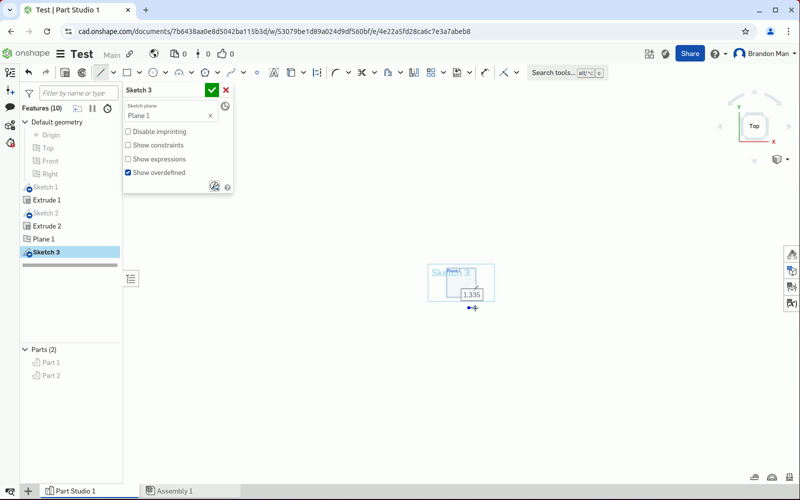
key_up(shift)
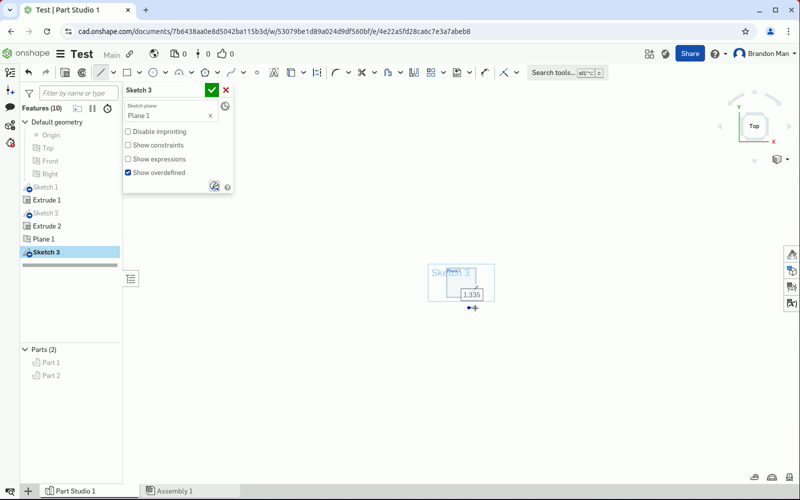
key_down(shift)
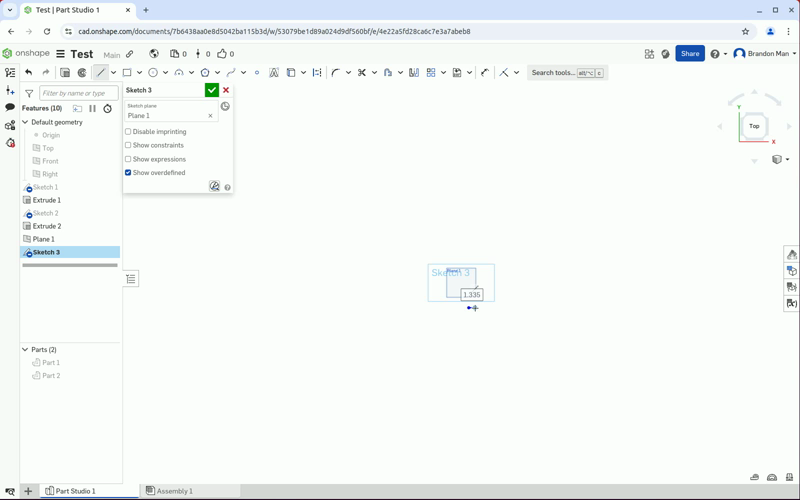
mouse_move(505, 307)
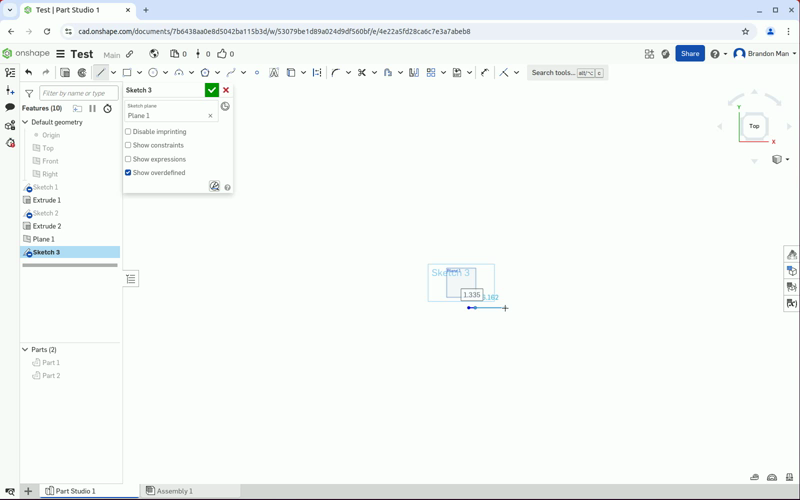
mouse_move(475, 294)
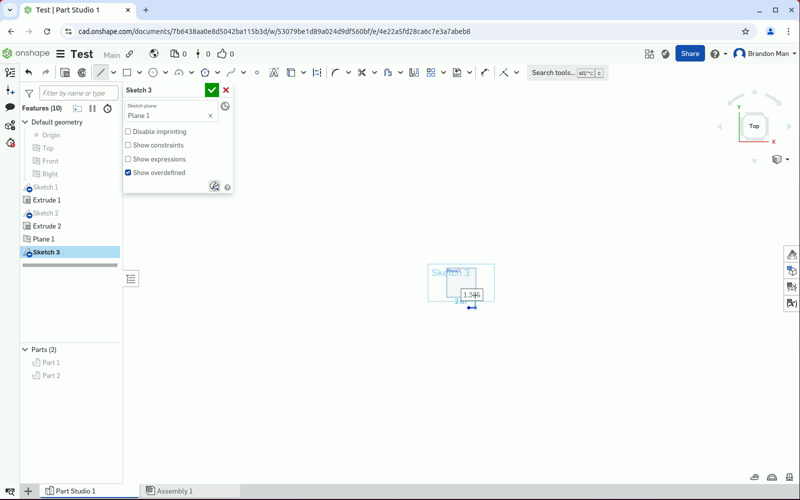
click(475, 294)
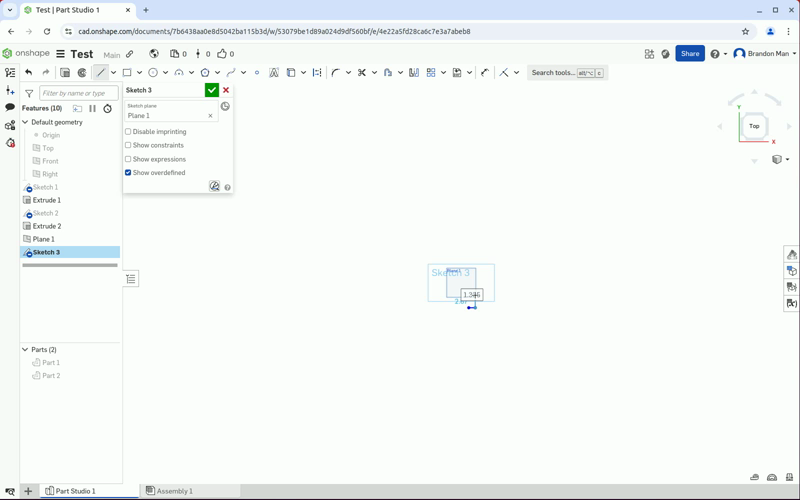
key_up(shift)
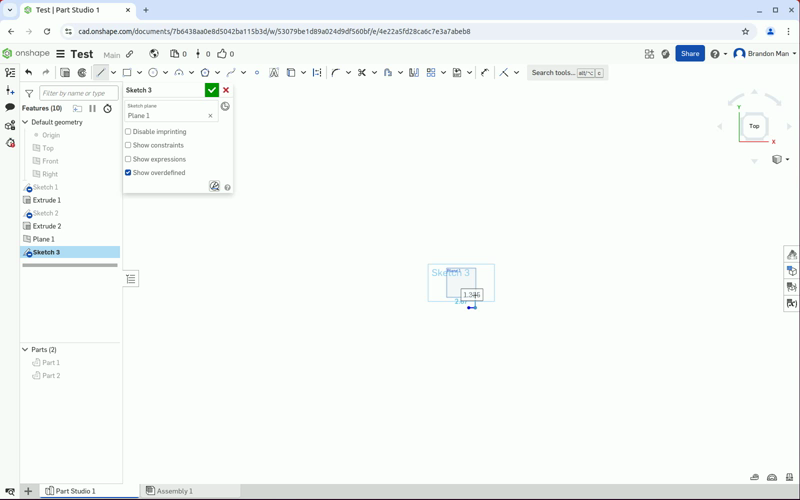
key_down(shift)
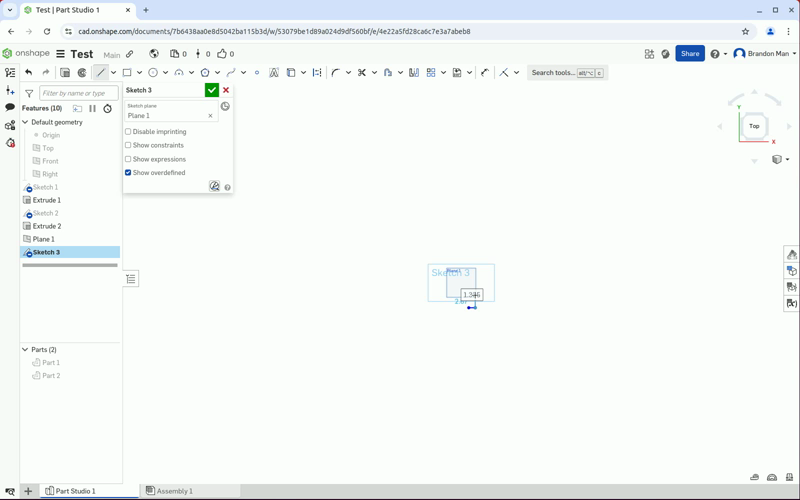
mouse_move(505, 294)
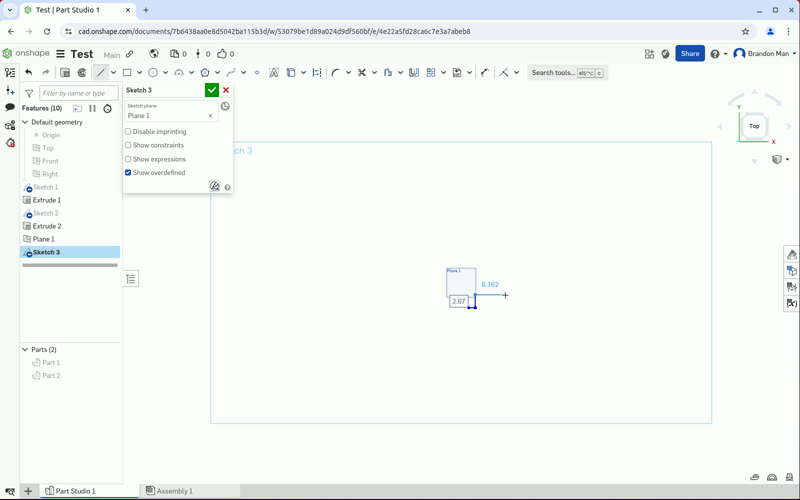
mouse_move(468, 294)
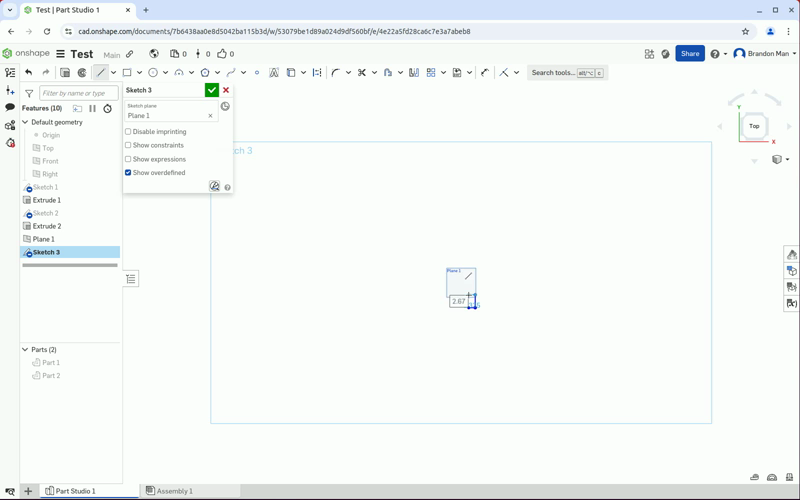
scroll(6)
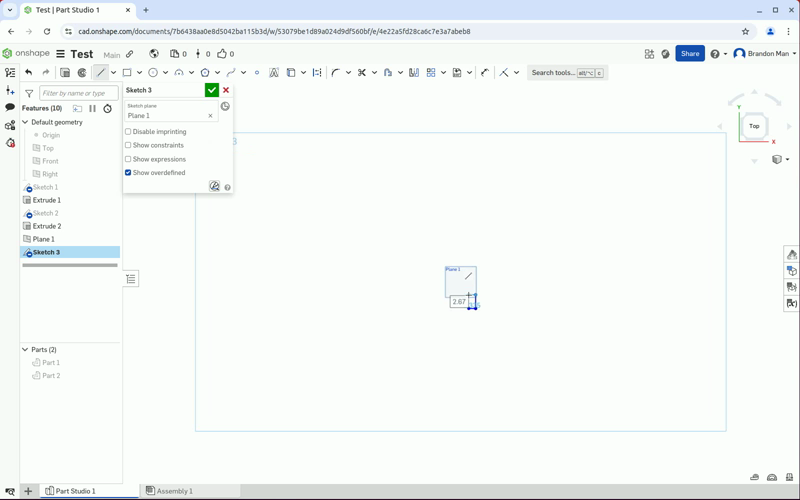
scroll(6)
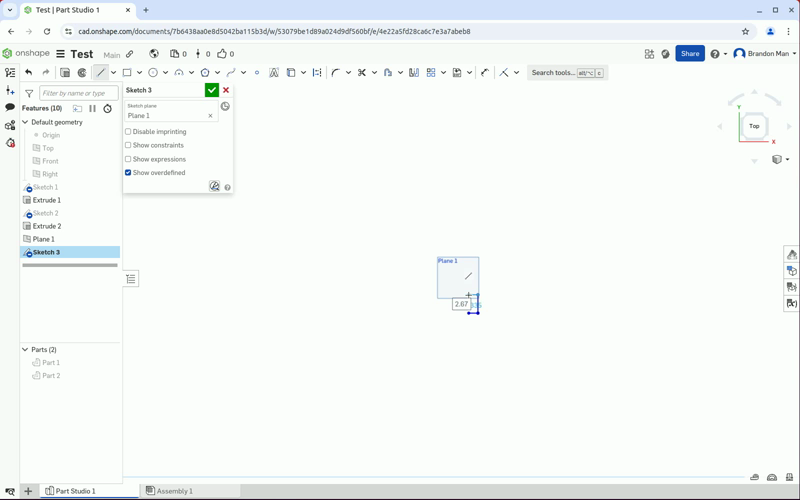
scroll(6)
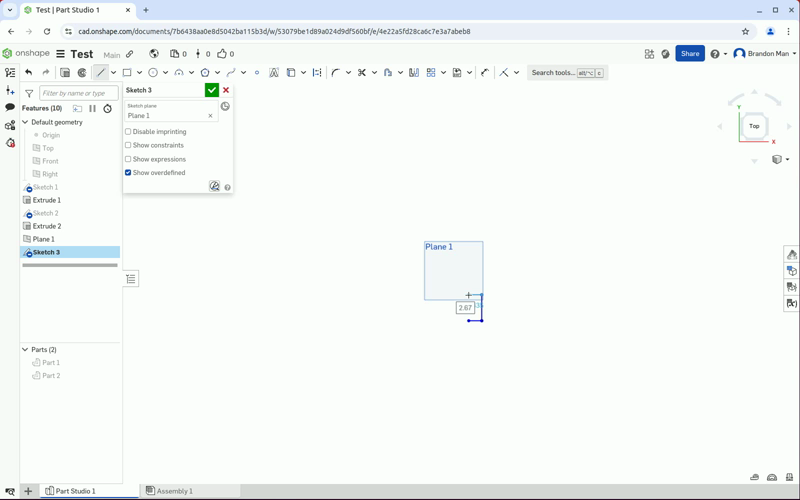
scroll(6)
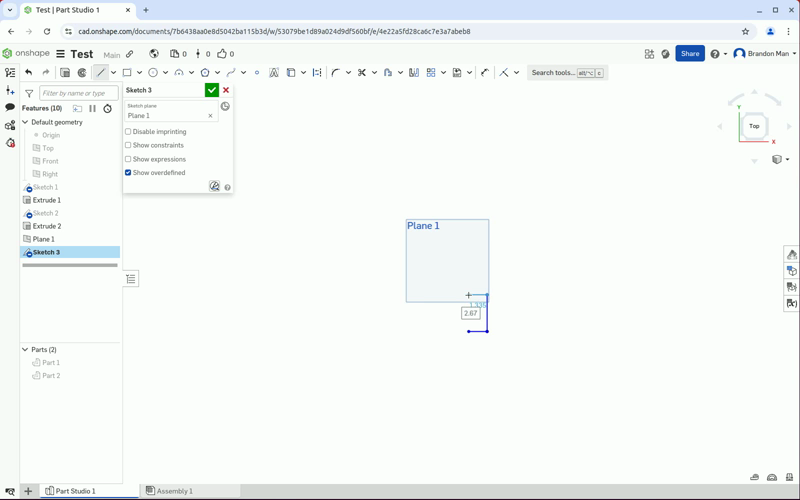
scroll(6)
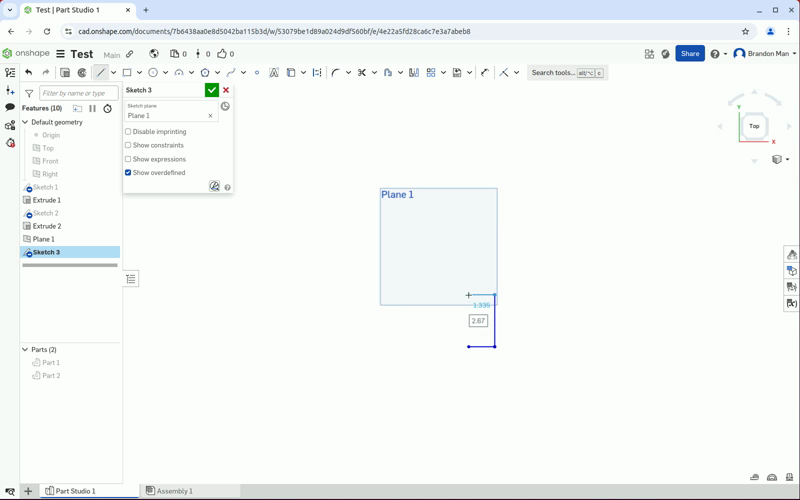
scroll(6)
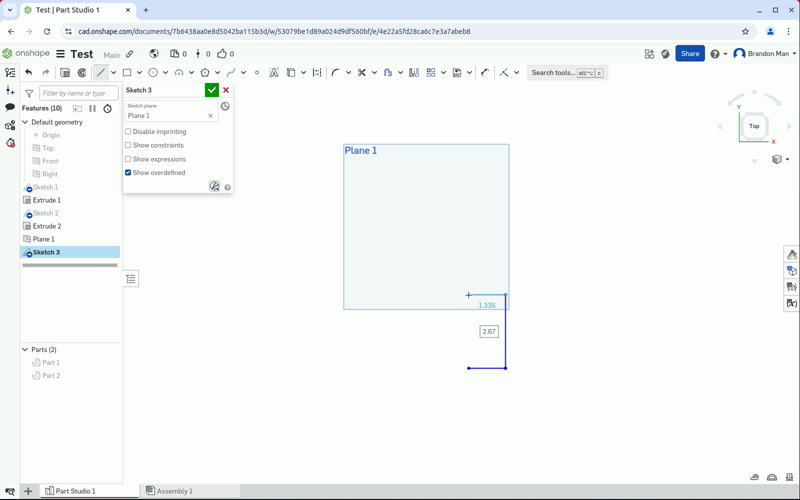
scroll(6)
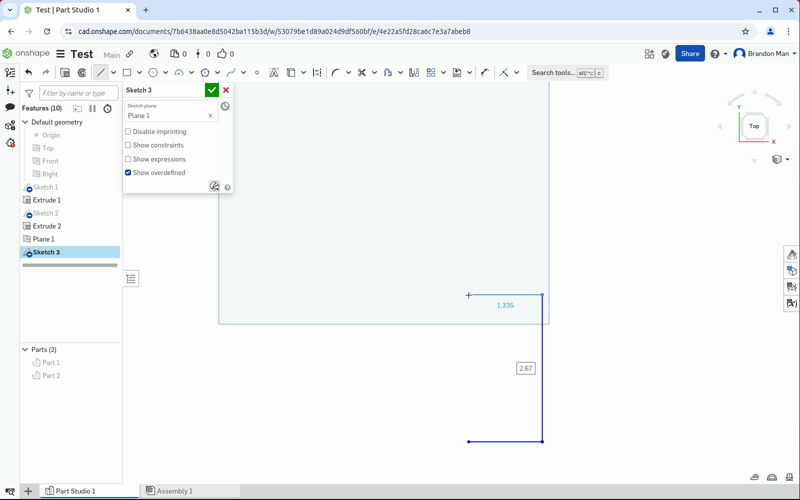
click(468, 294)
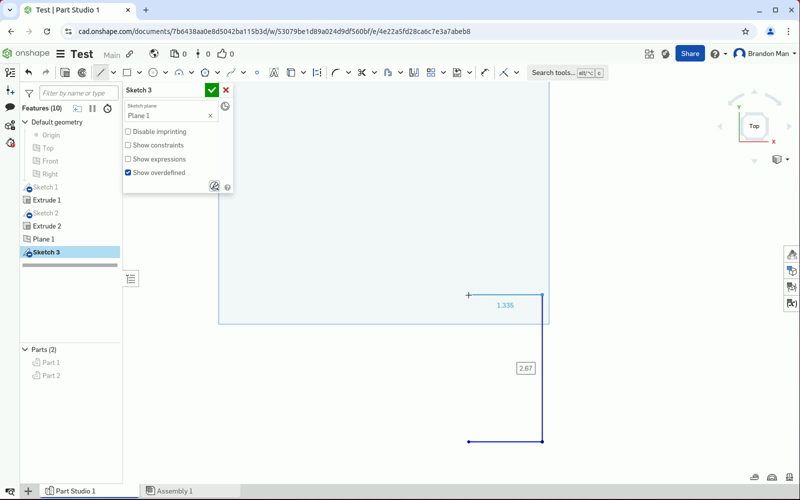
scroll(-6)
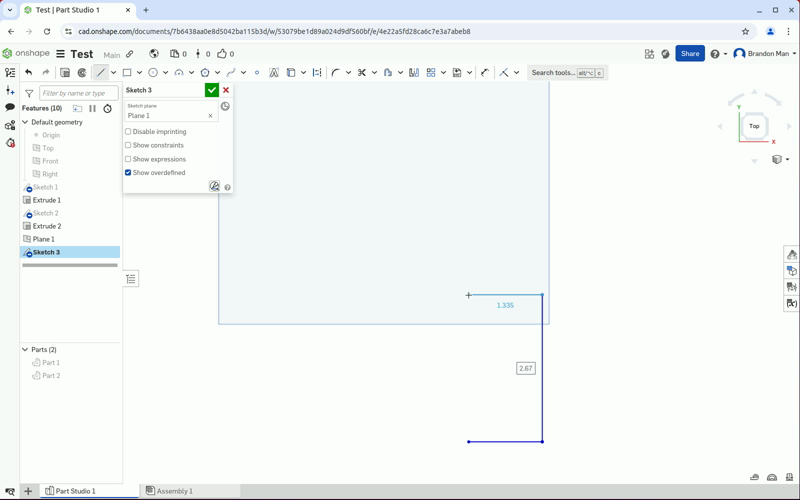
scroll(-6)
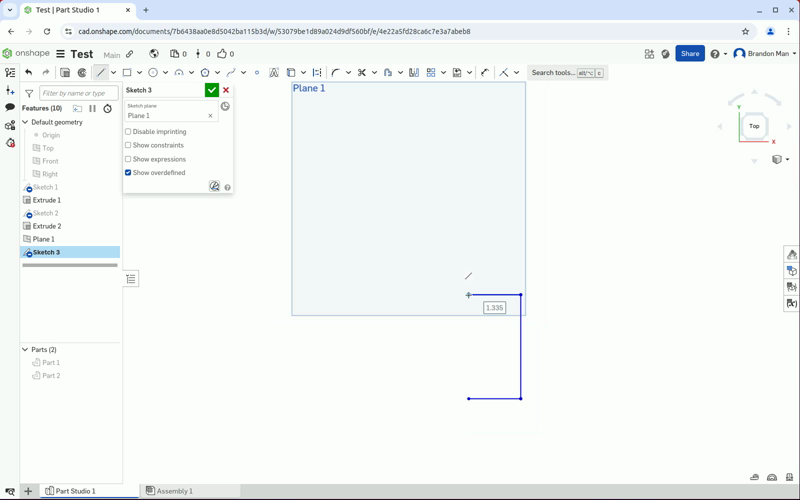
scroll(-6)
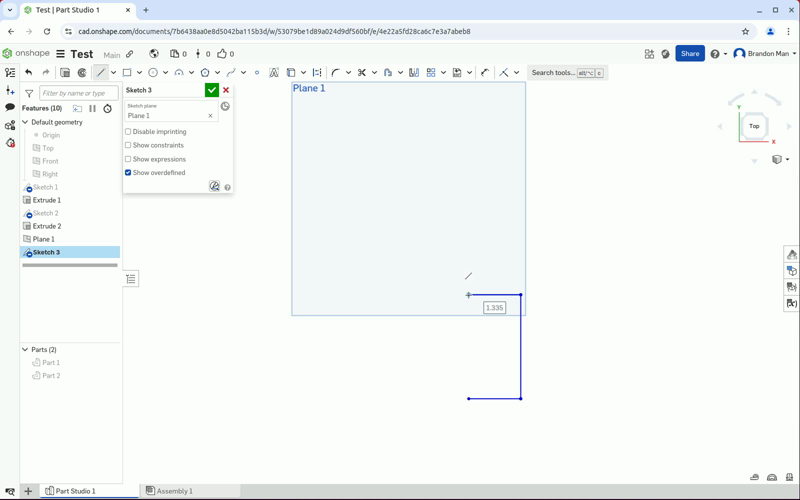
scroll(-6)
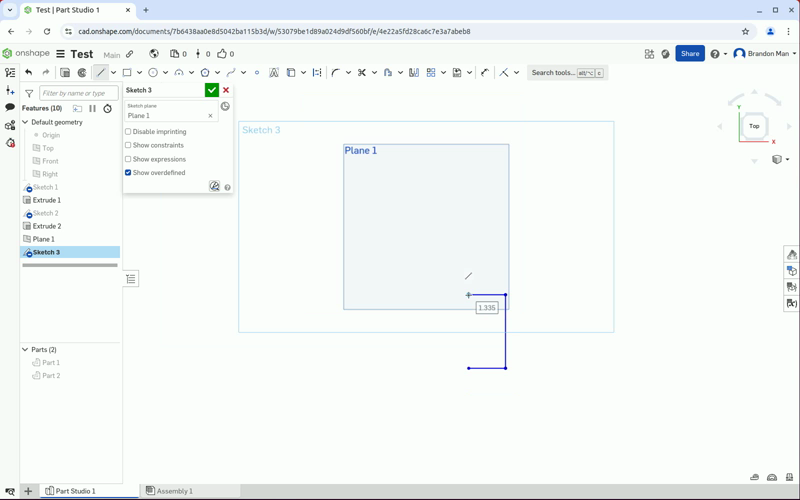
scroll(-6)
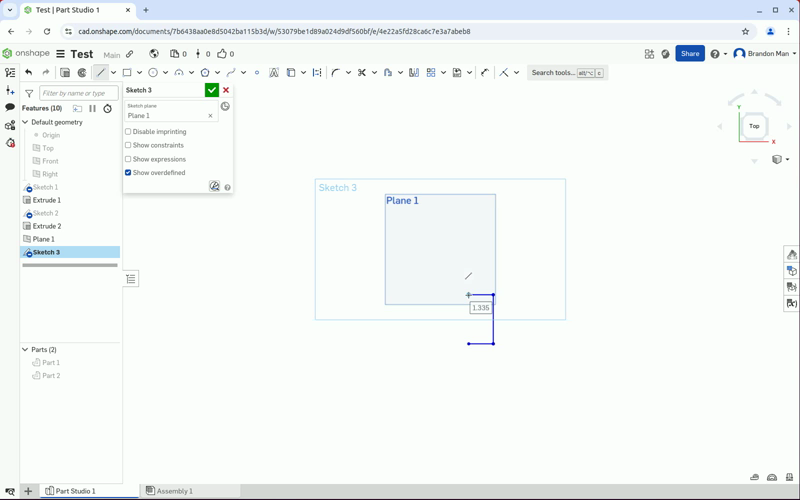
scroll(-6)
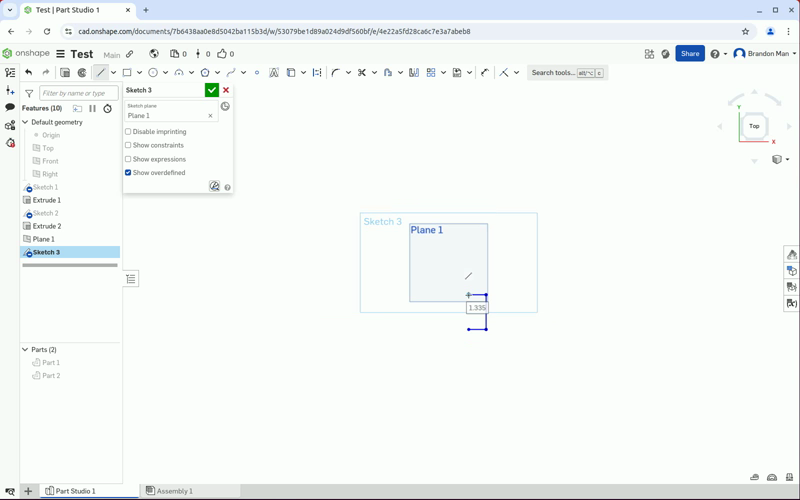
scroll(-6)
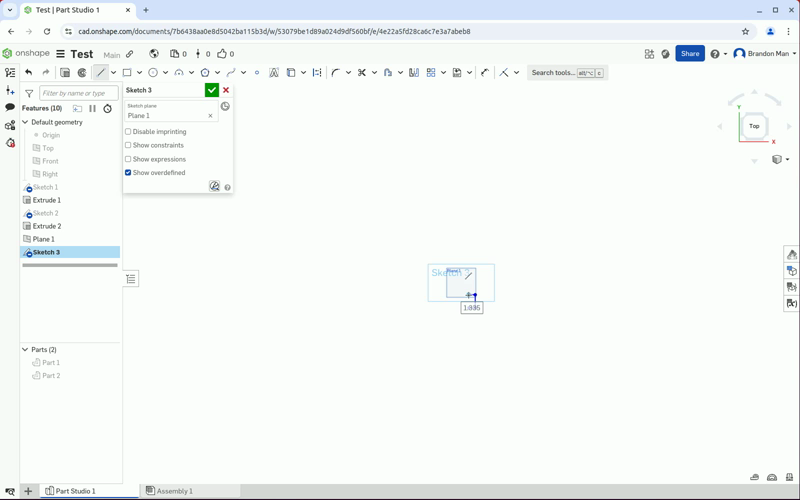
key_up(shift)
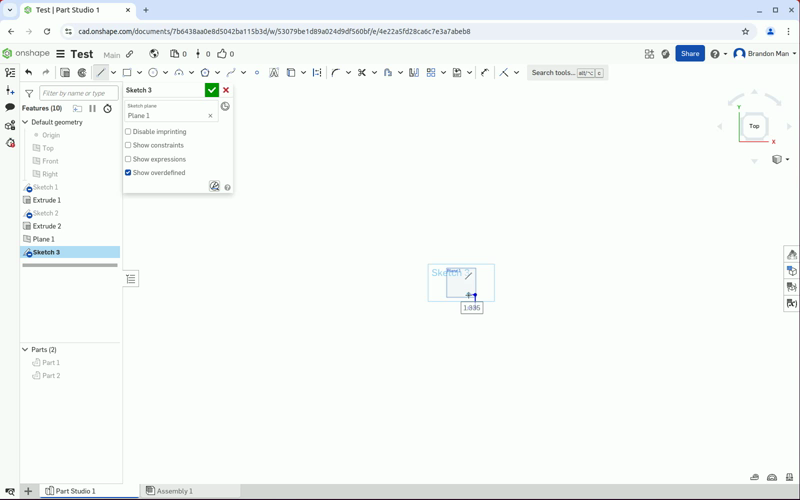
mouse_move(498, 294)
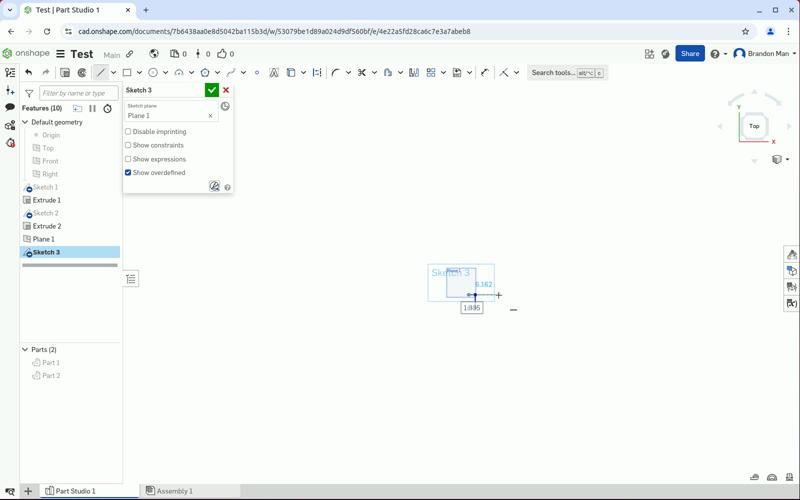
key_down(shift)
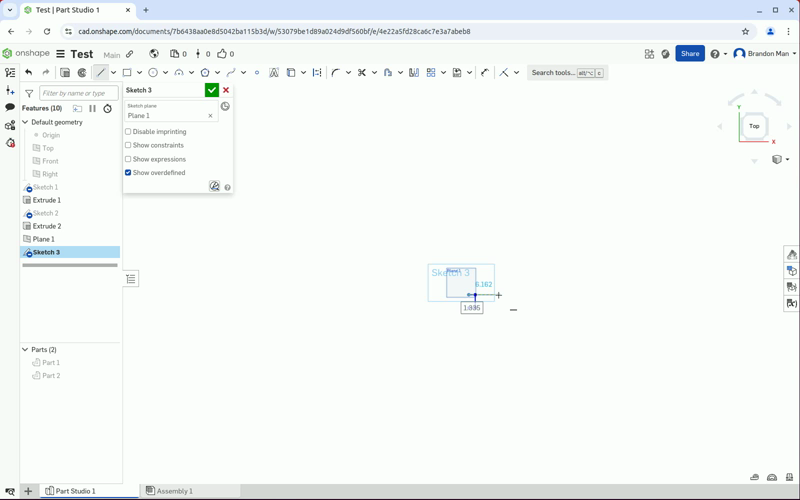
mouse_move(468, 307)
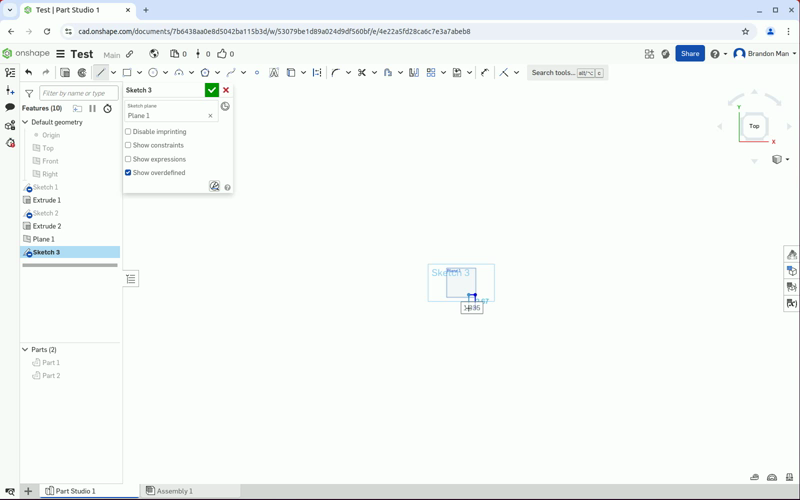
key_up(shift)
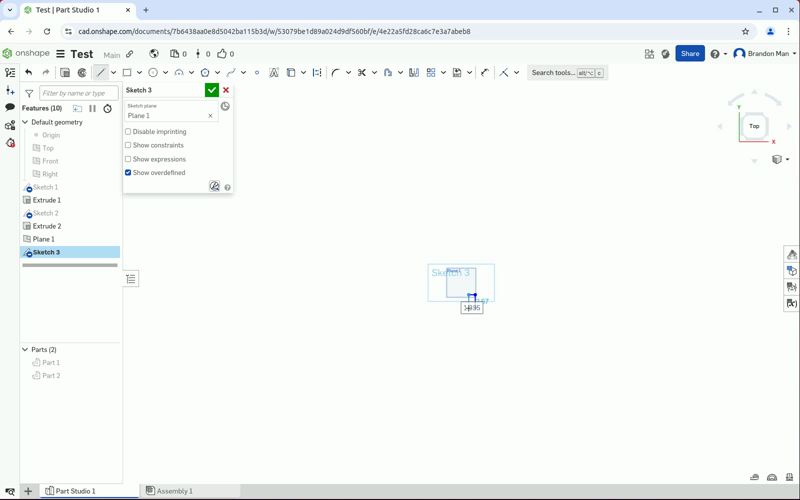
click(468, 307)
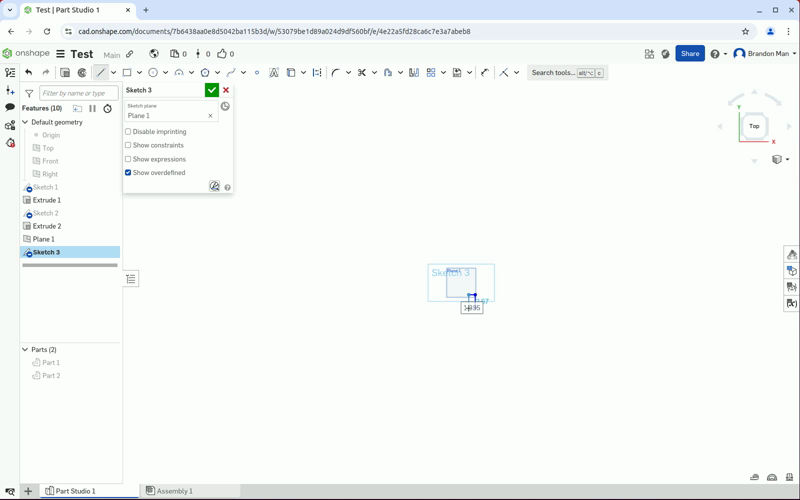
key(esc)
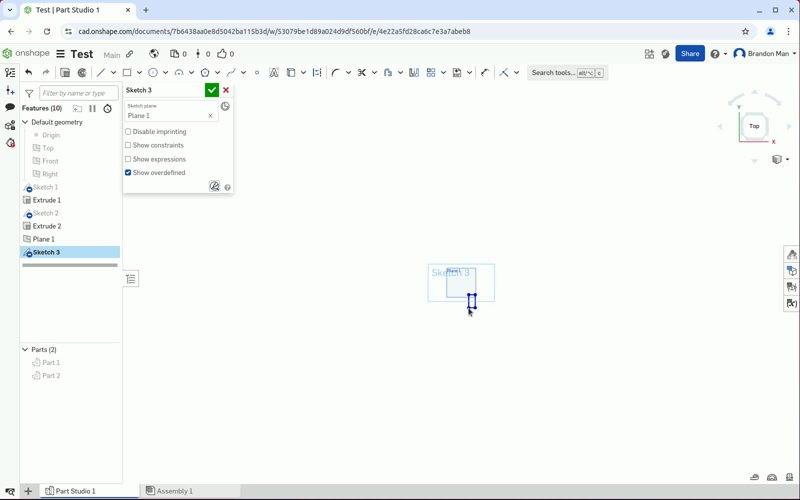
mouse_move(473, 304)
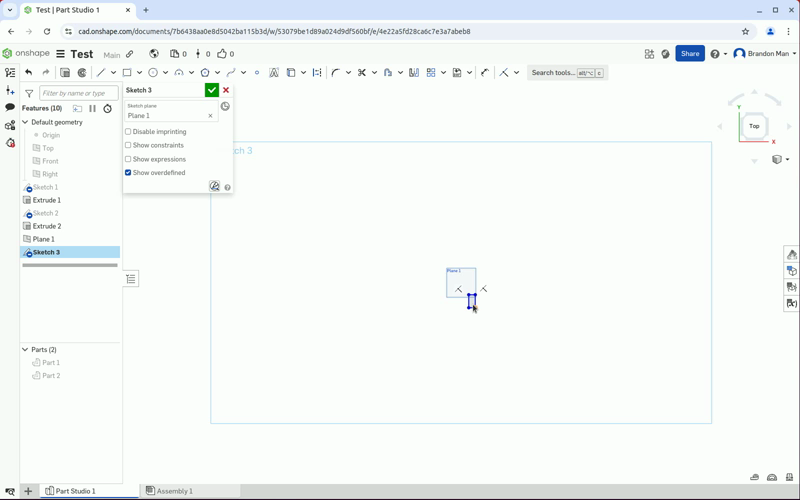
scroll(6)
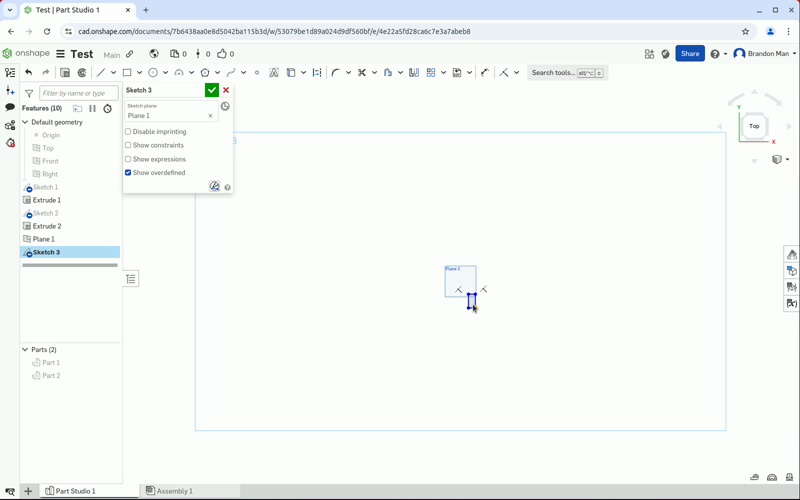
scroll(6)
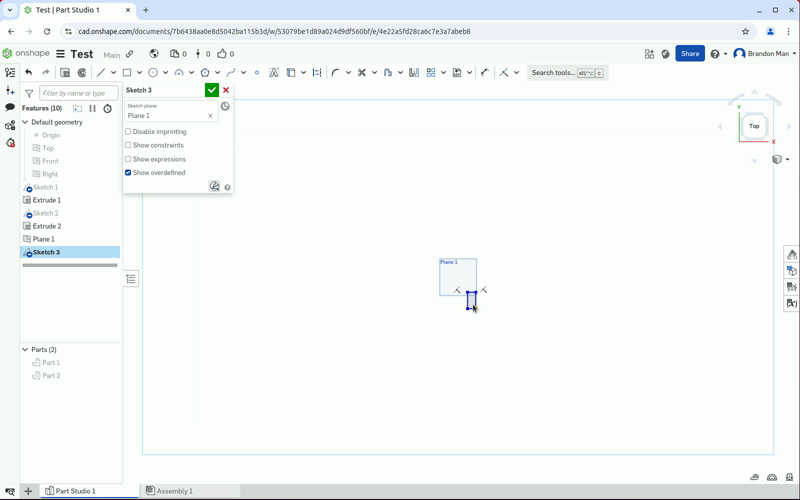
scroll(6)
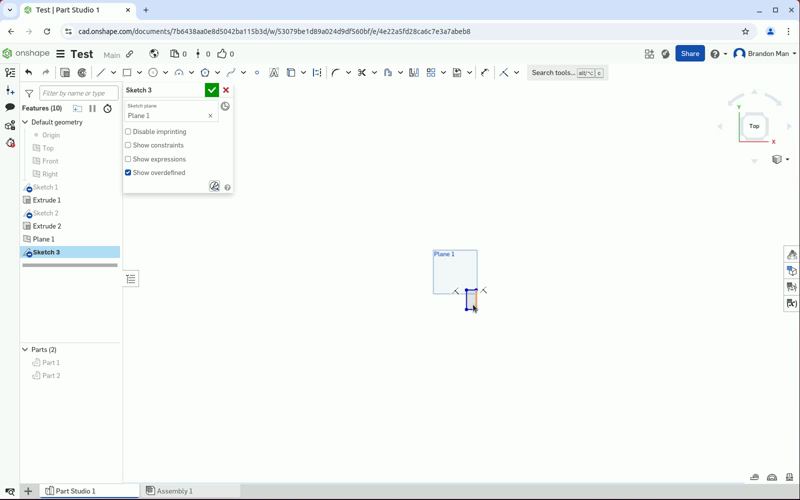
scroll(6)
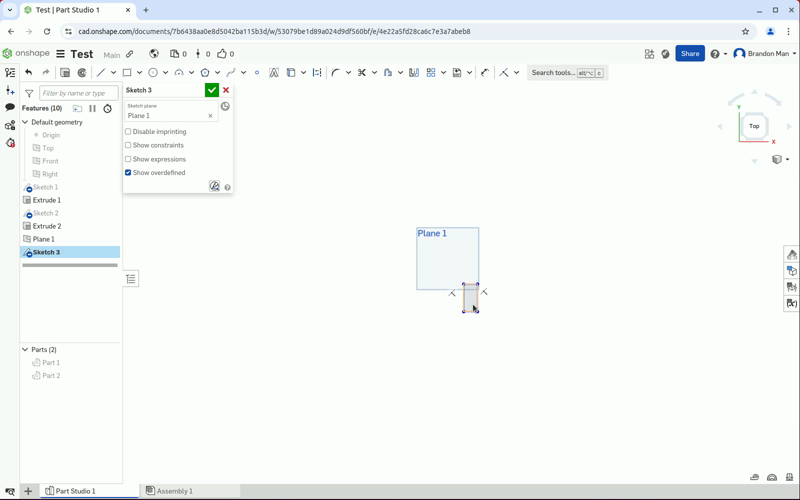
scroll(6)
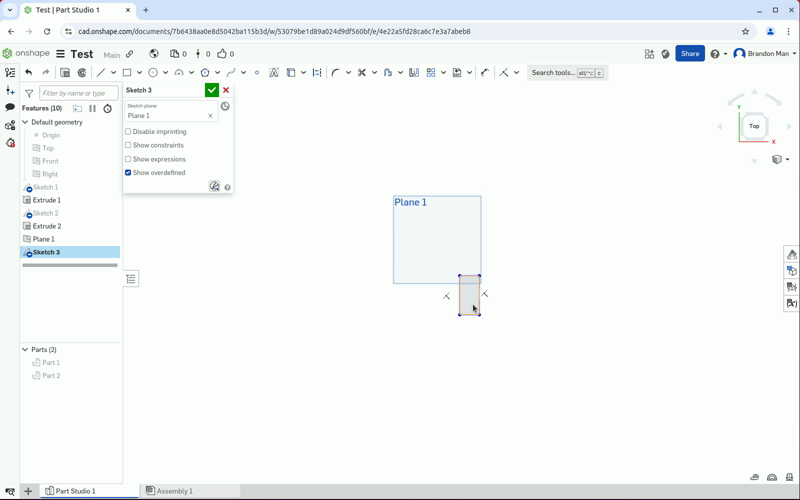
scroll(6)
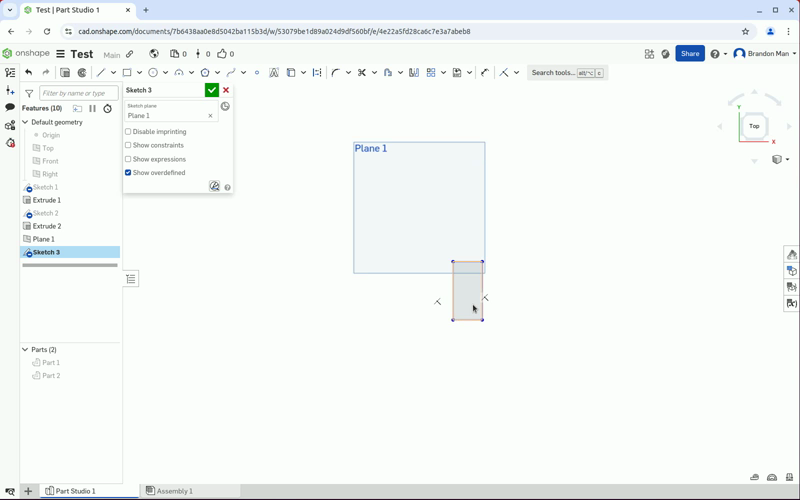
scroll(6)
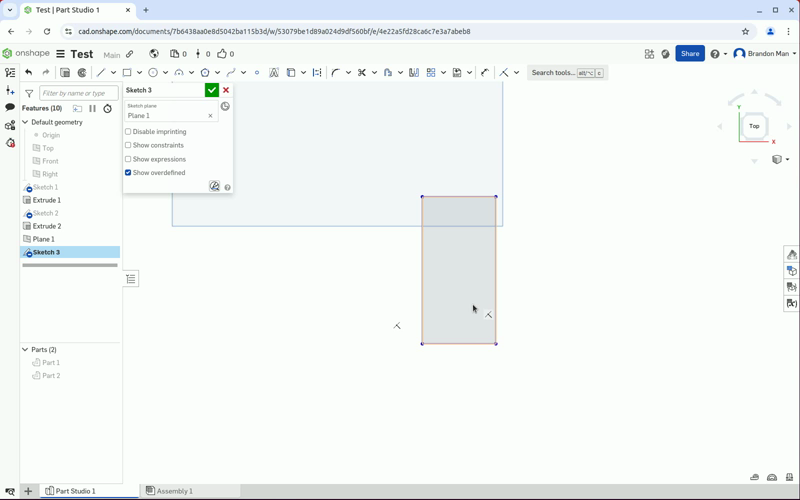
click(473, 304)
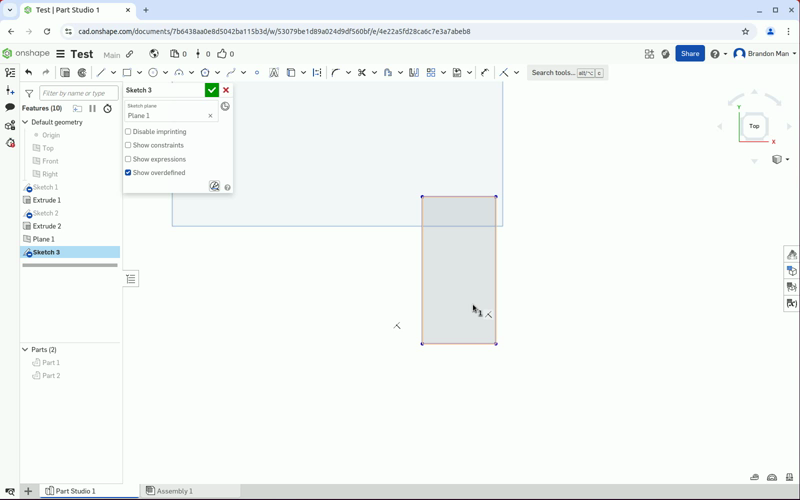
scroll(-6)
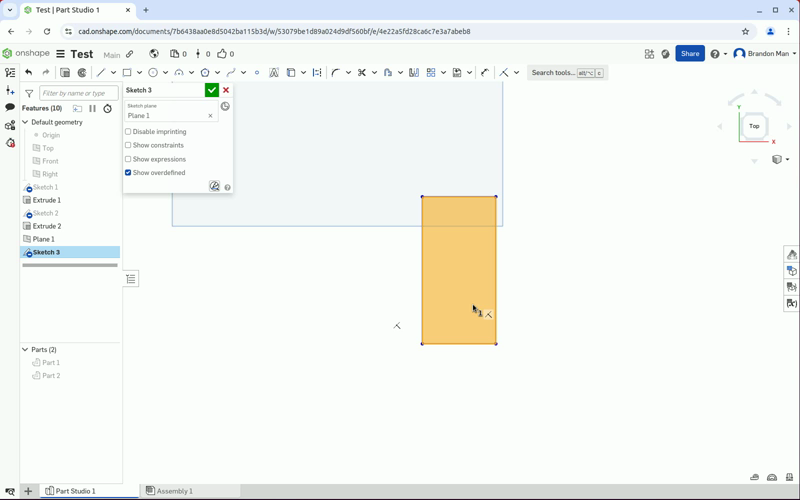
scroll(-6)
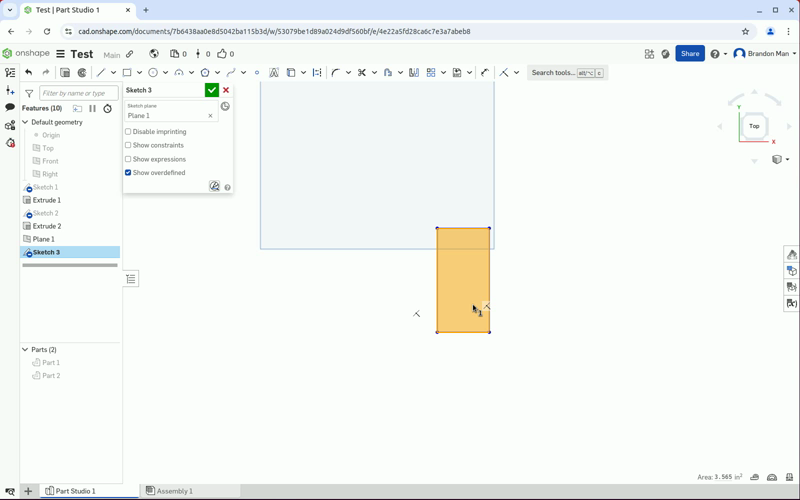
scroll(-6)
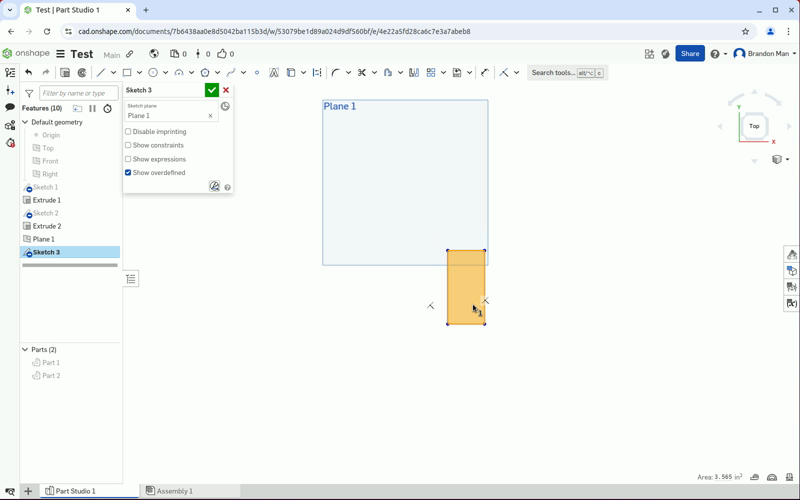
scroll(-6)
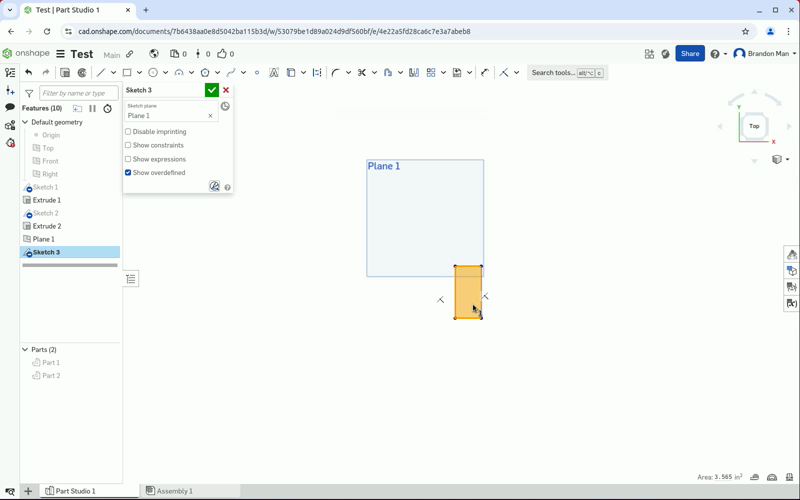
scroll(-6)
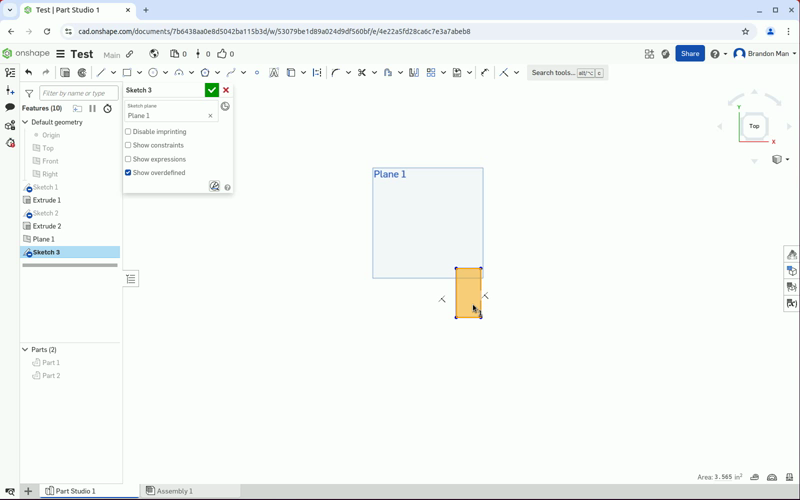
scroll(-6)
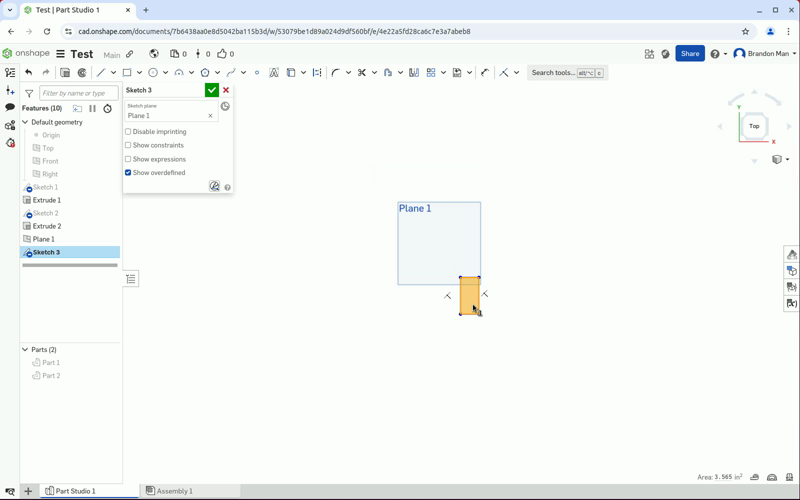
scroll(-6)
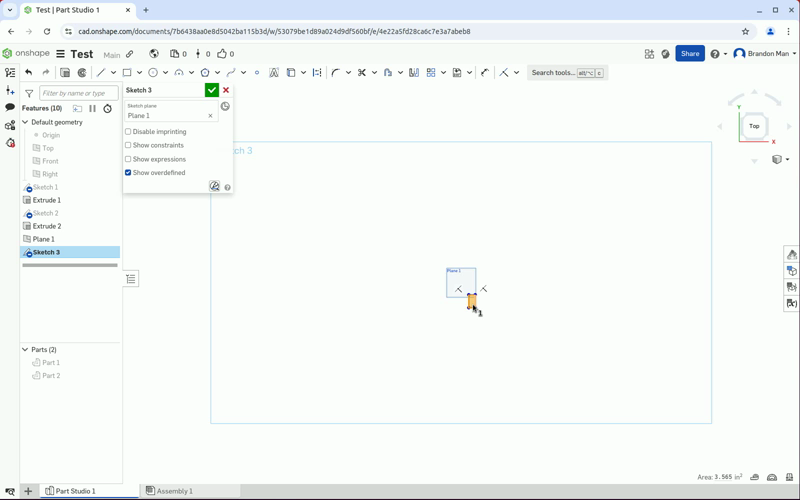
mouse_move(73, 352)
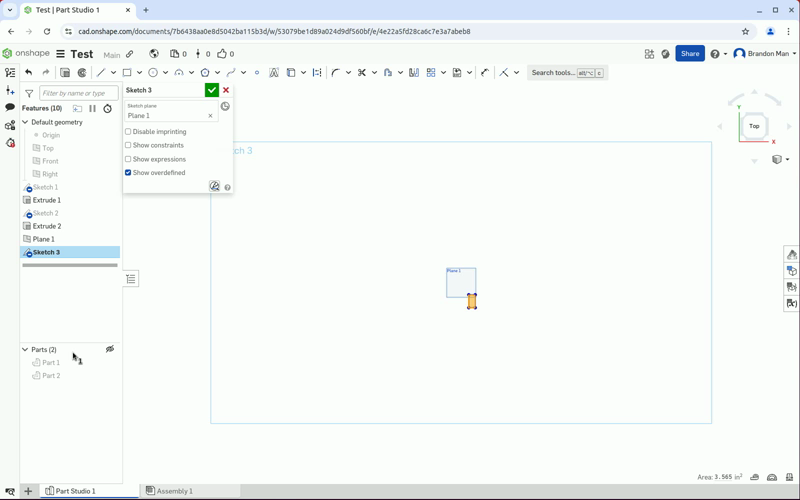
key(shift+y)
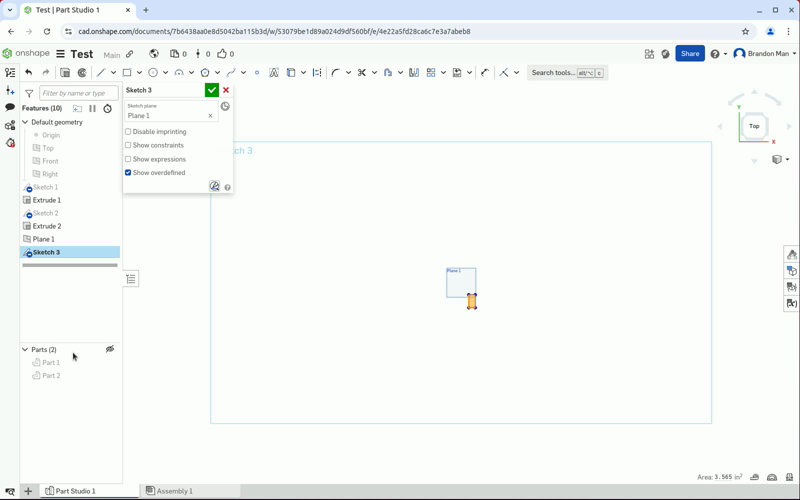
key(shift+e)
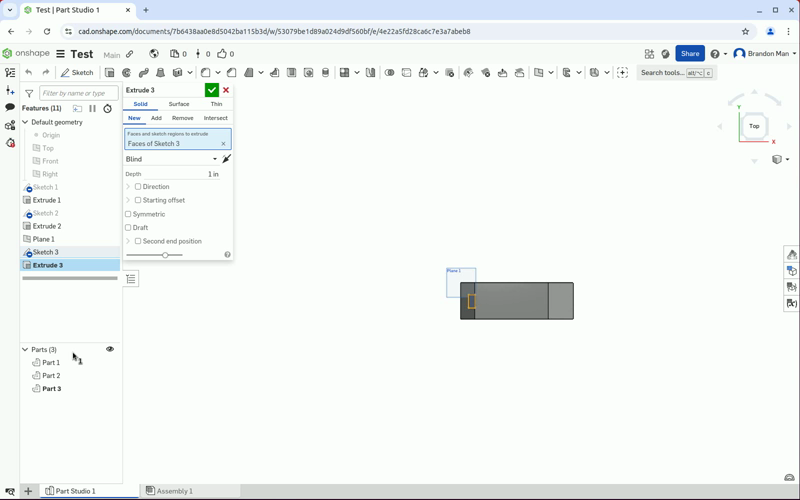
mouse_move(143, 106)
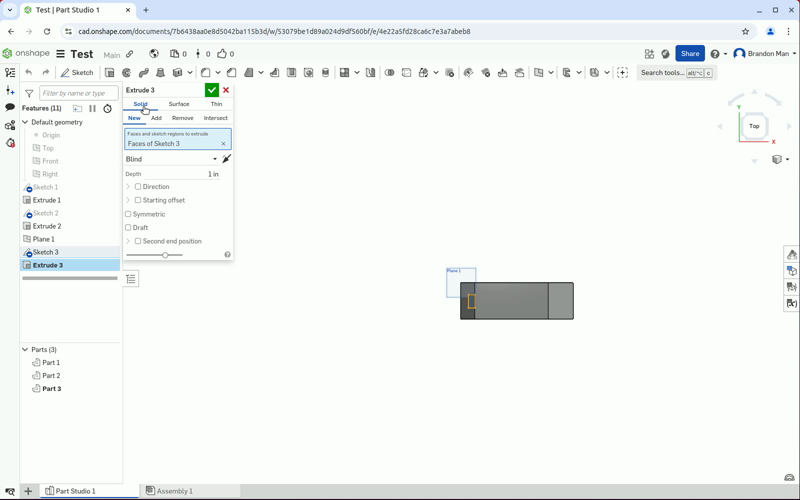
click(143, 106)
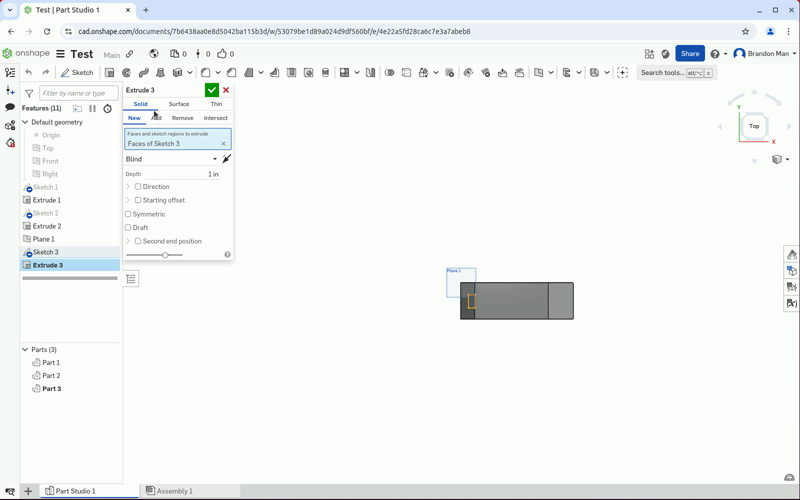
mouse_move(186, 120)
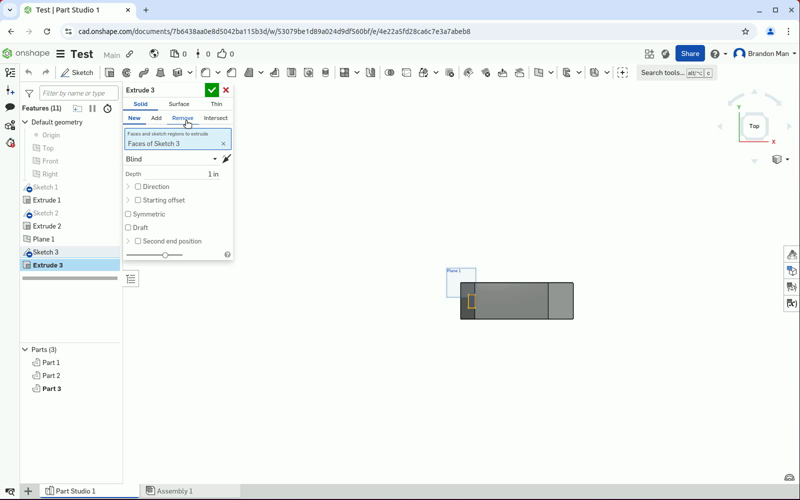
click(186, 120)
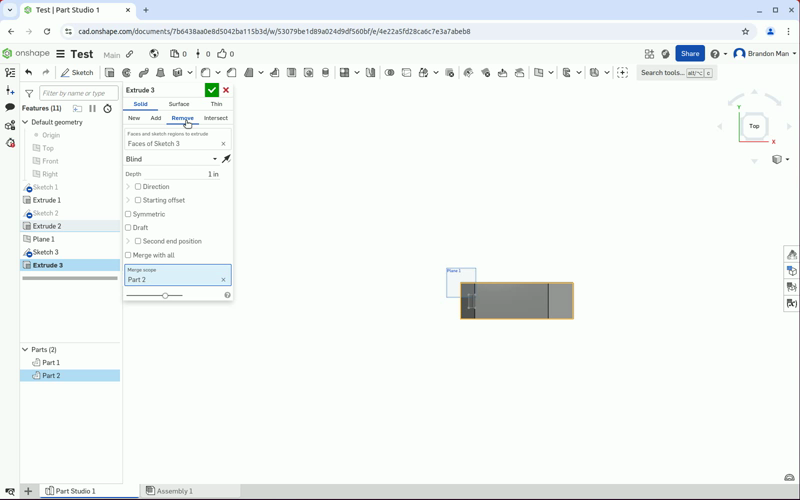
key(tab, 4)
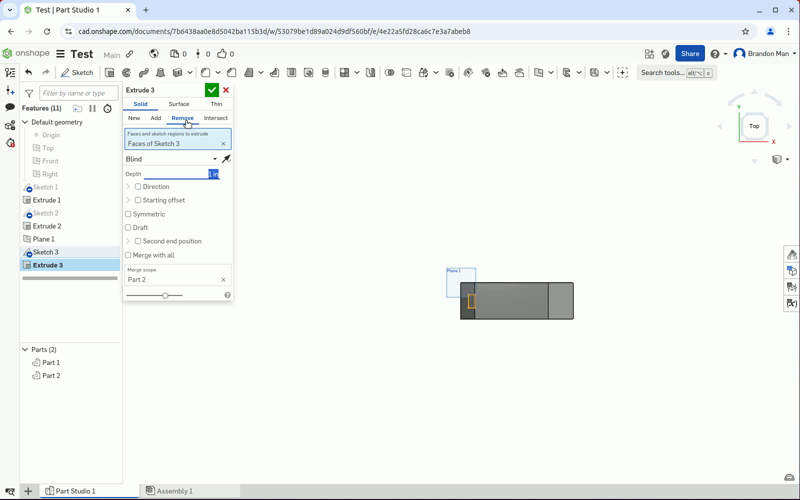
text(2.889)
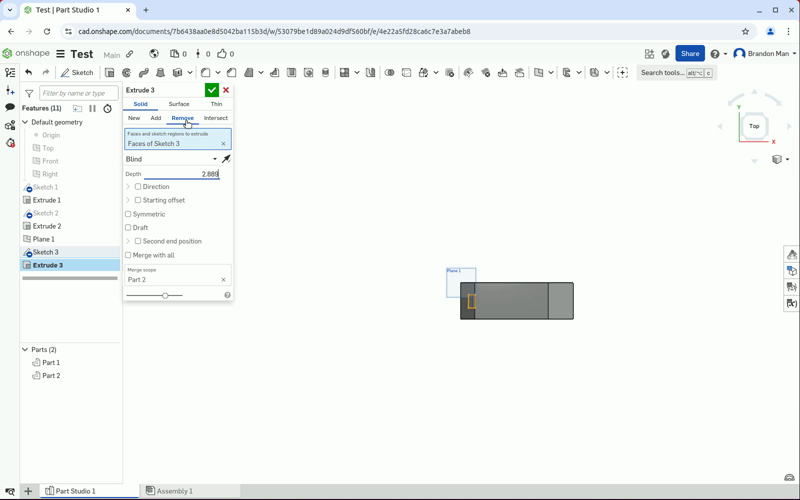
key(tab, 6)
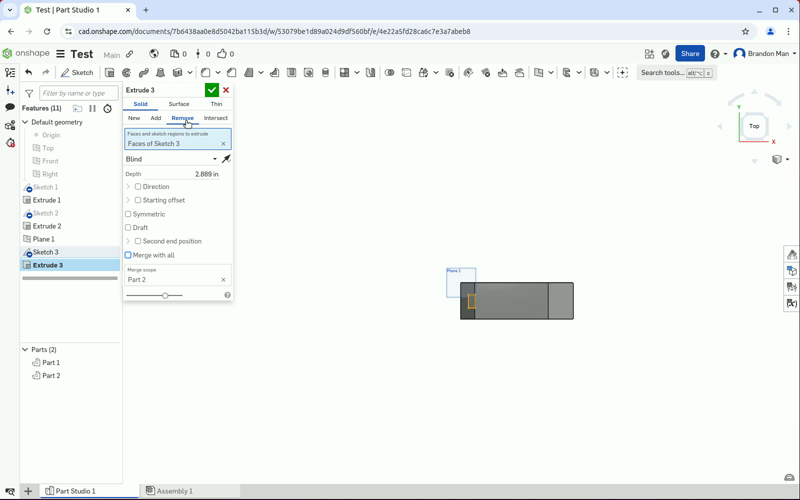
key(space)
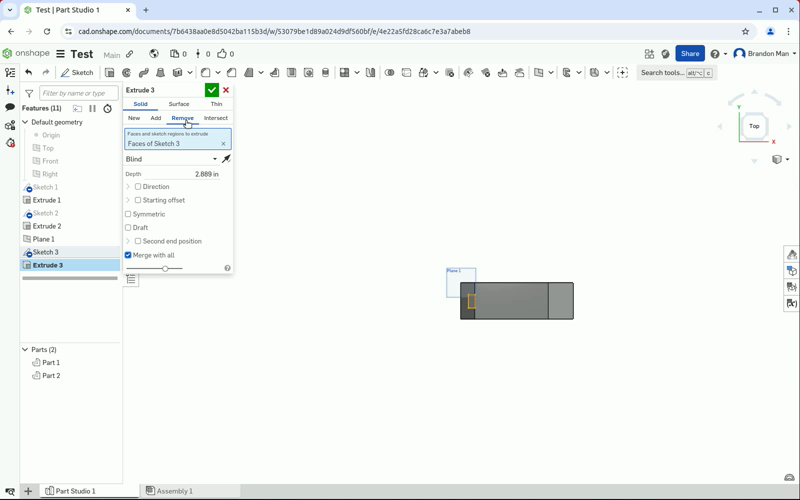
key(enter)
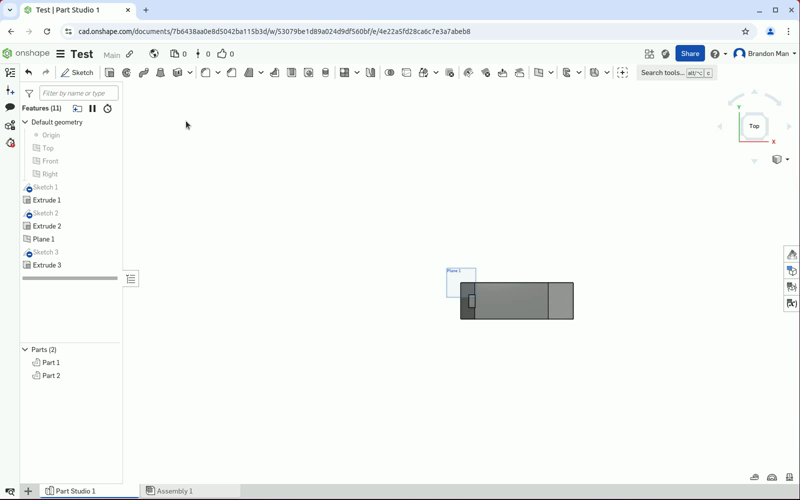
key(shift+h)
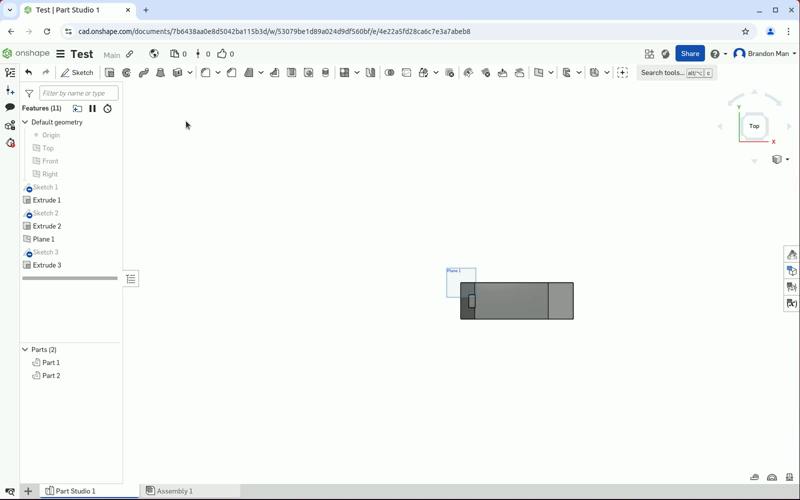
key(shift+h)
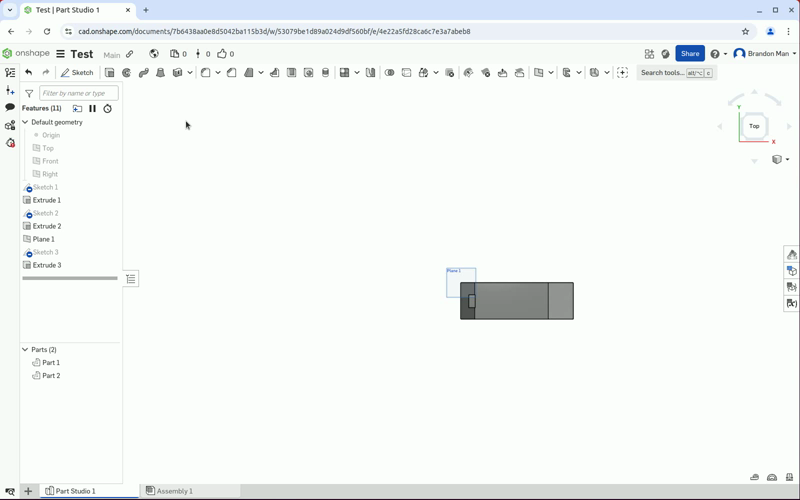
mouse_move(73, 189)
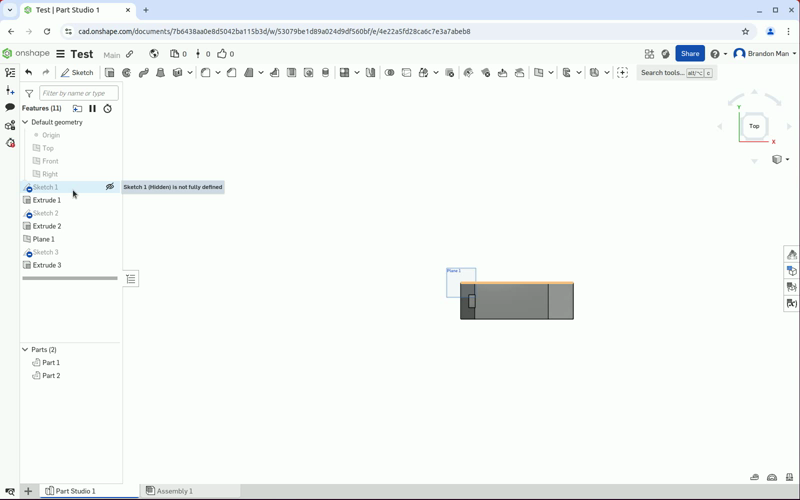
click(73, 189)
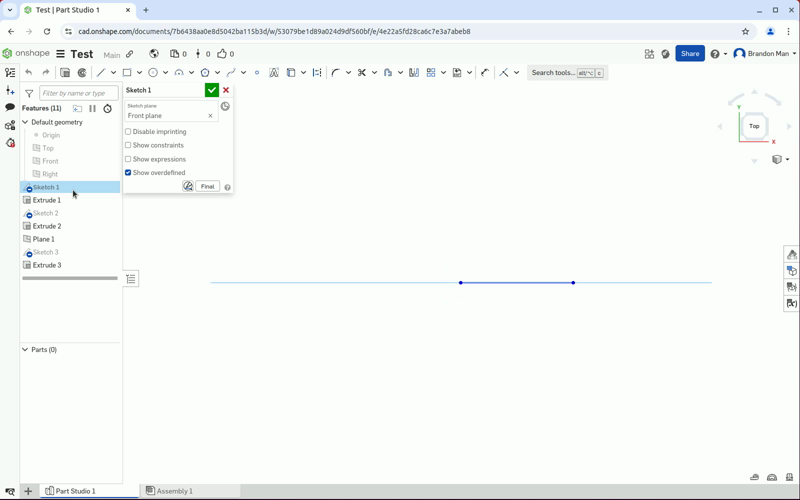
mouse_move(229, 92)
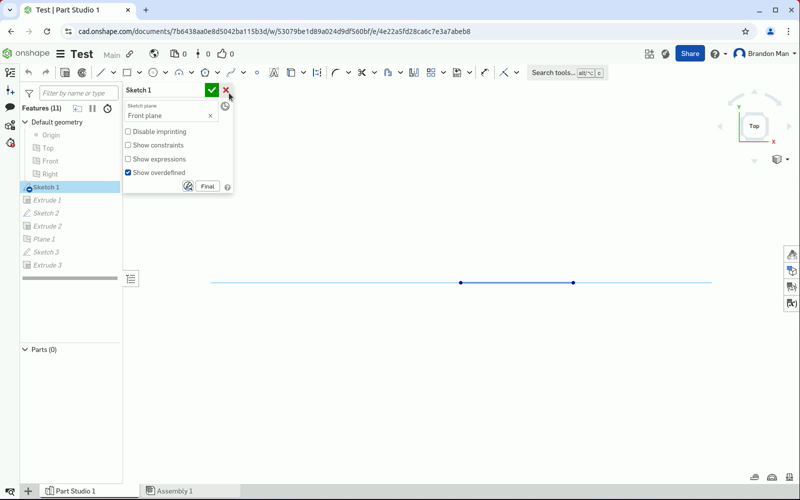
click(229, 92)
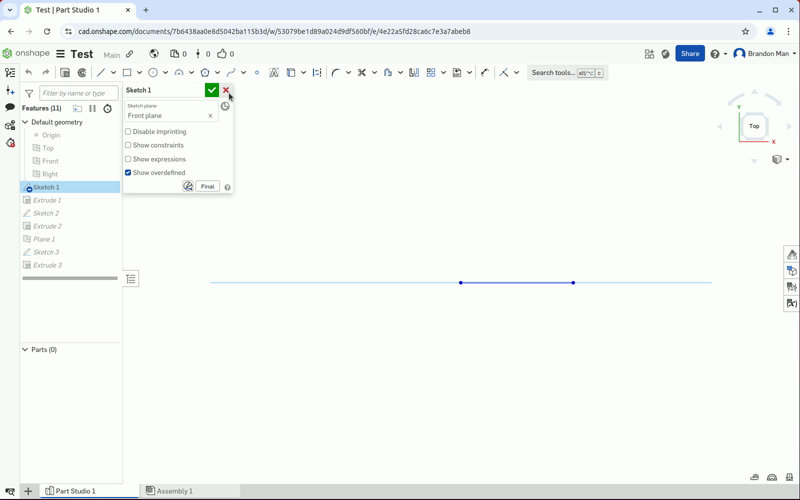
key(shift+s)
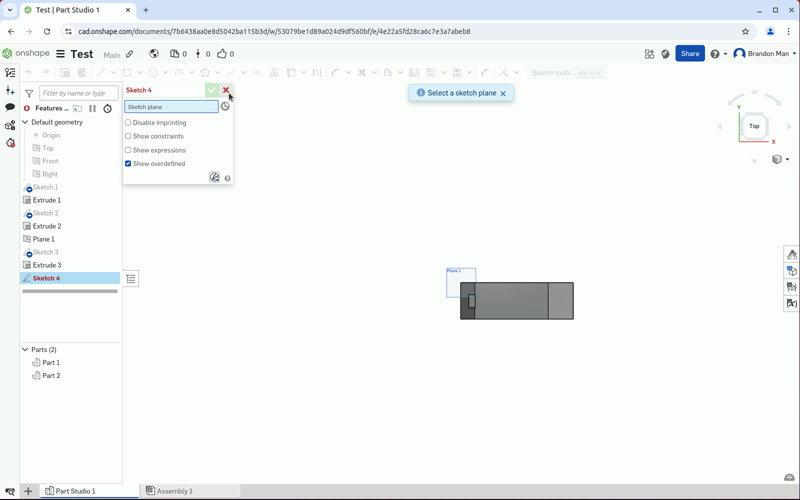
mouse_move(73, 241)
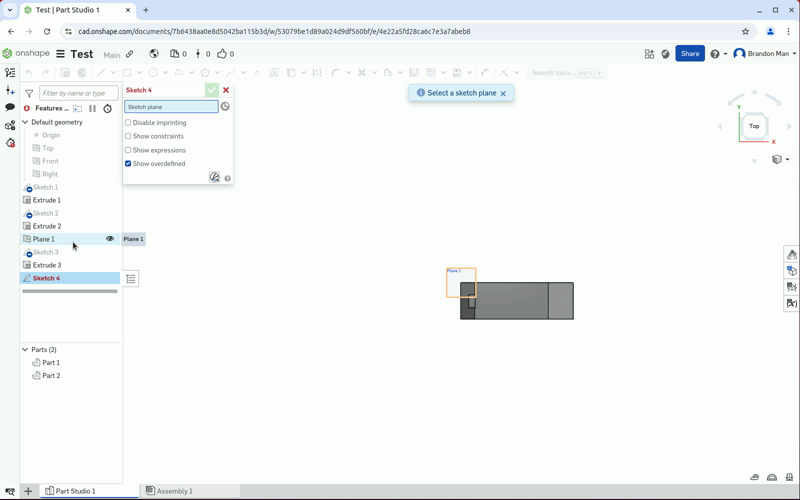
click(73, 241)
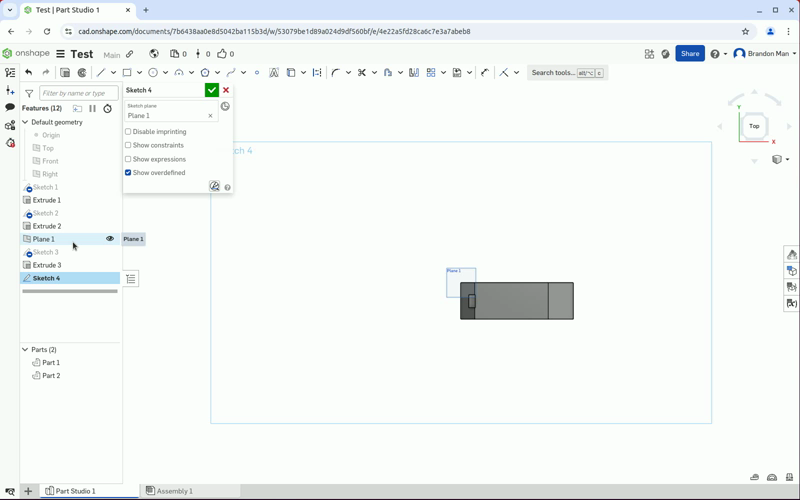
mouse_move(73, 352)
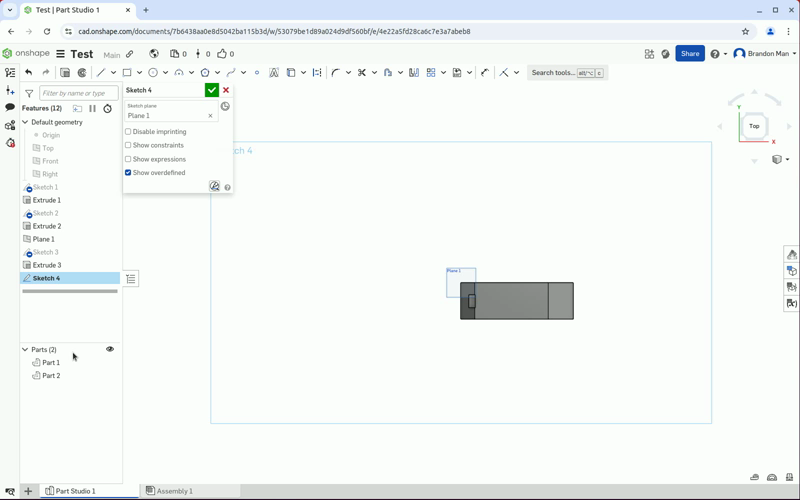
key(y)
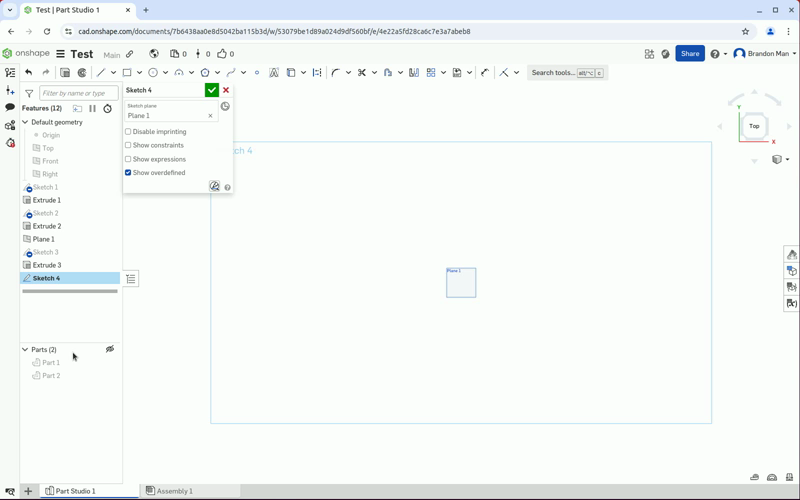
key(l)
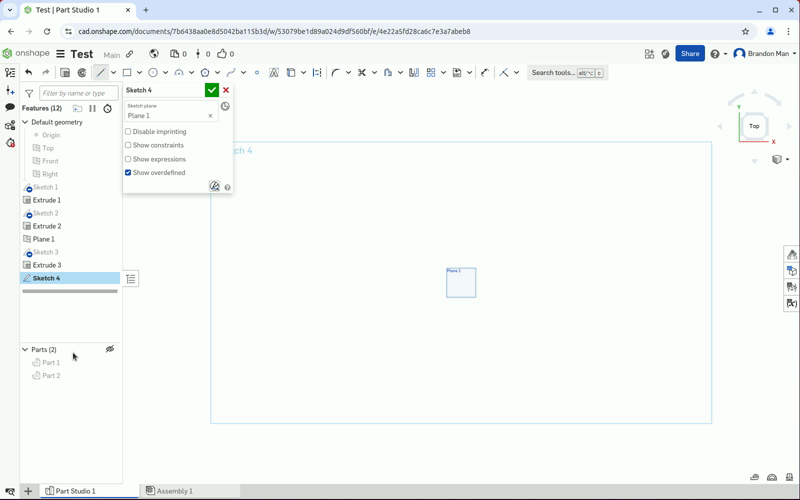
key_down(shift)
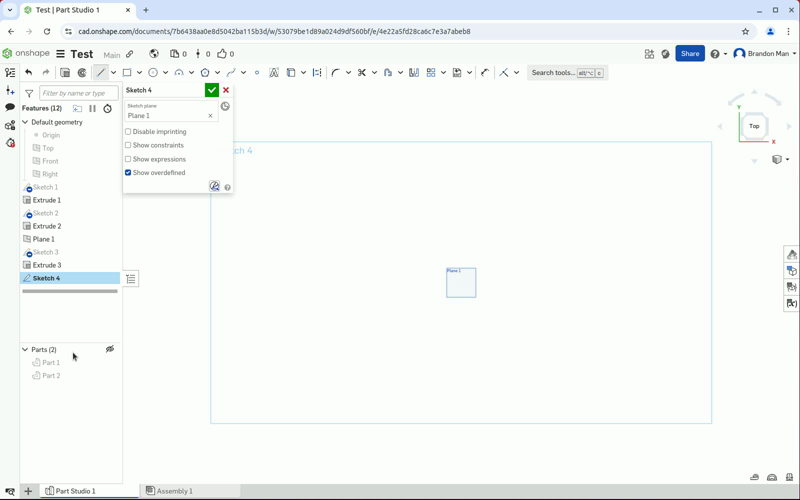
mouse_move(548, 307)
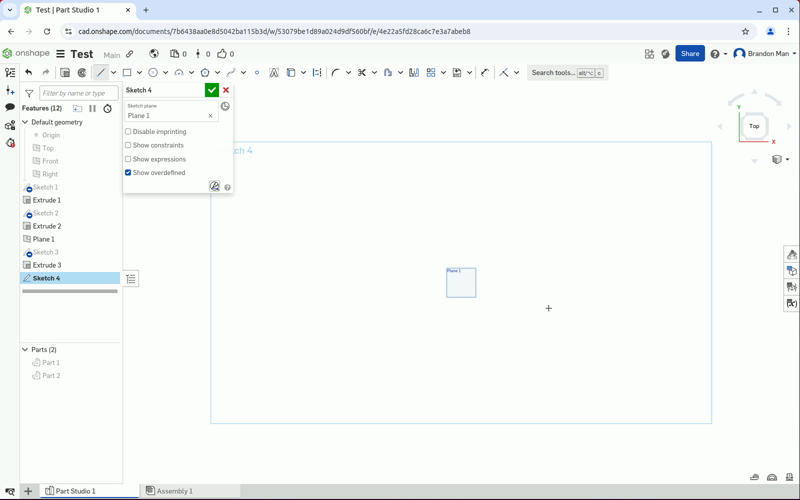
click(548, 307)
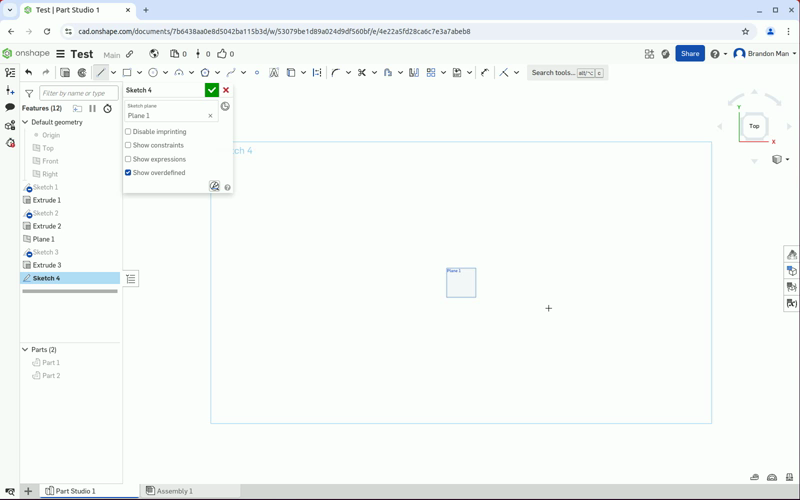
key_up(shift)
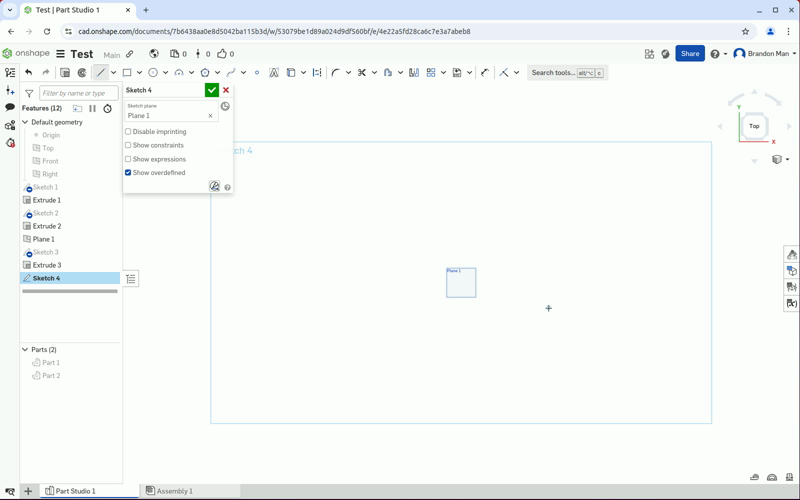
key_down(shift)
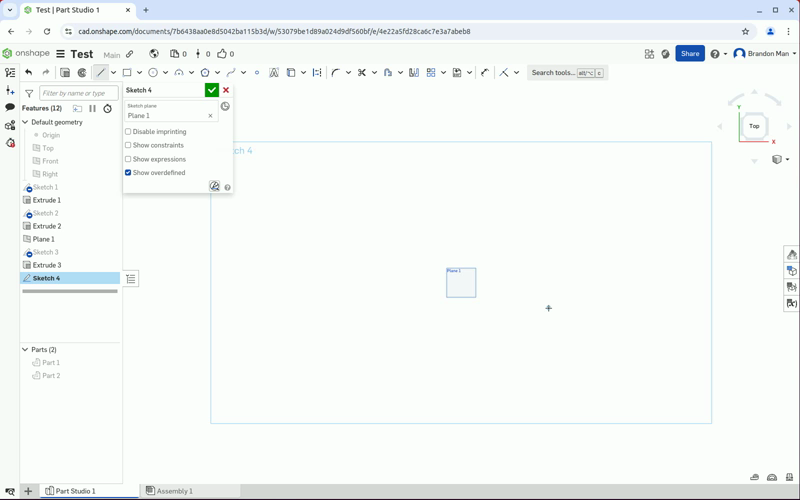
mouse_move(578, 307)
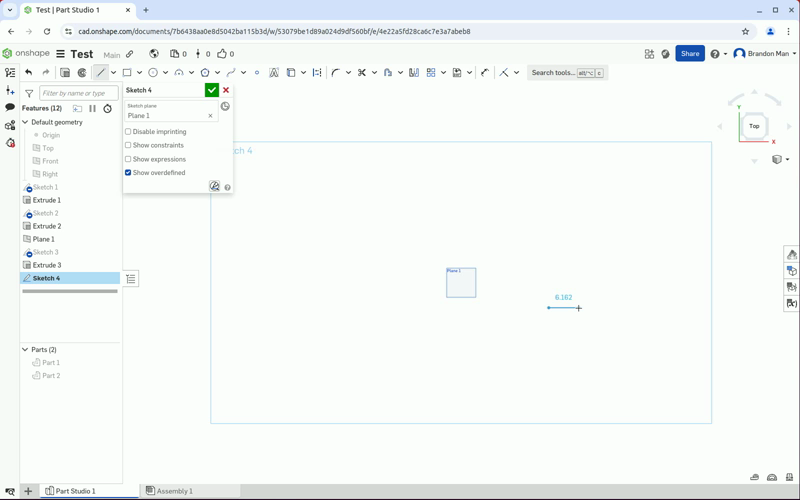
mouse_move(566, 307)
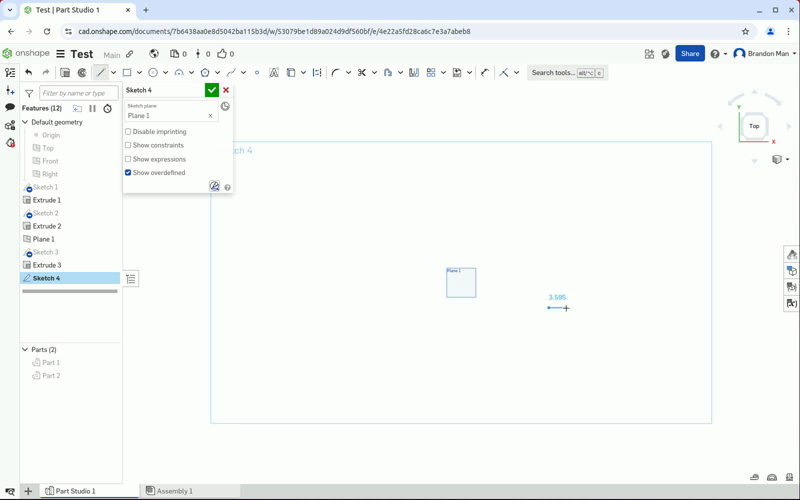
click(566, 307)
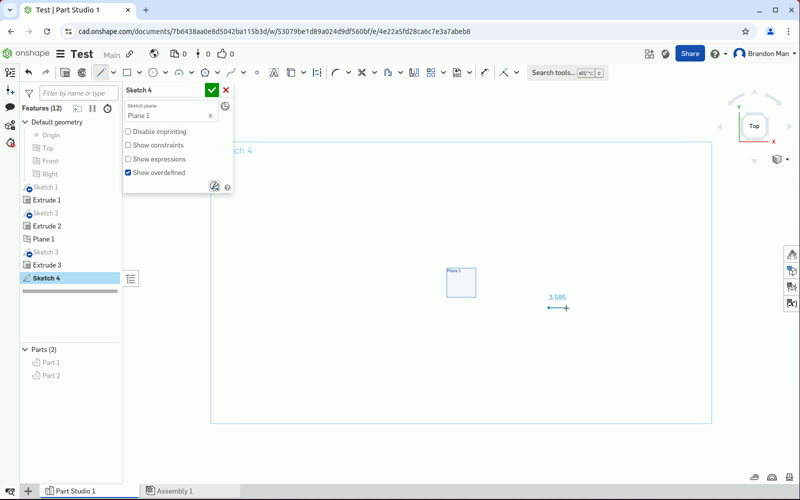
key_up(shift)
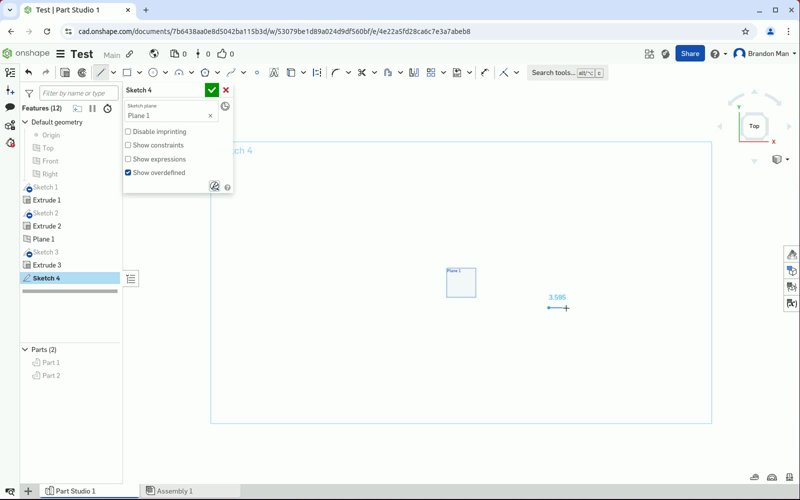
key_down(shift)
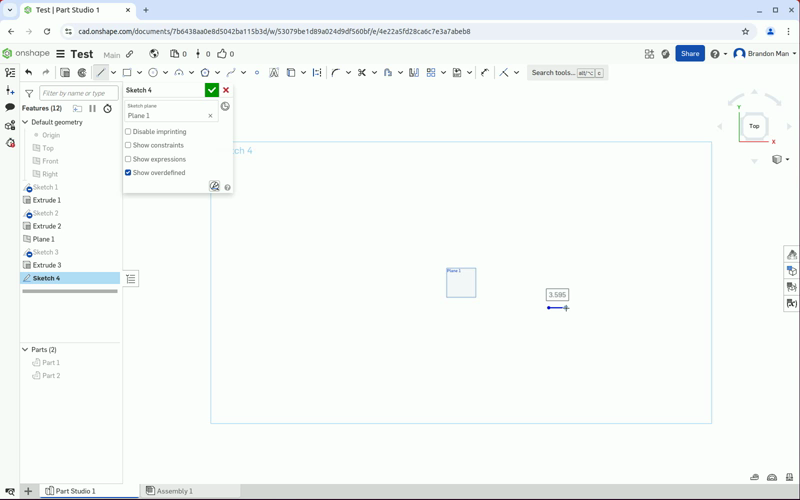
mouse_move(589, 307)
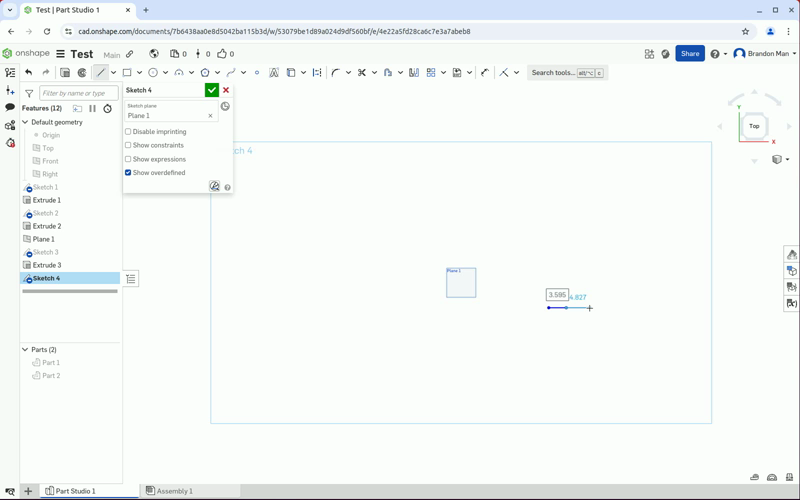
mouse_move(566, 294)
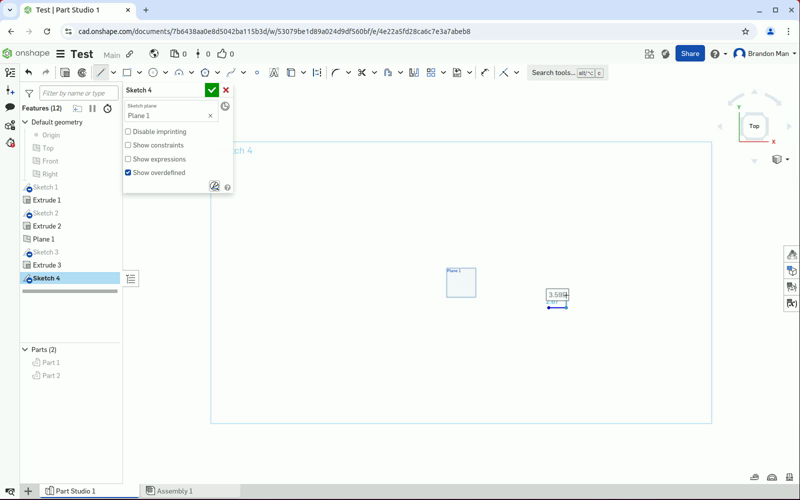
click(566, 294)
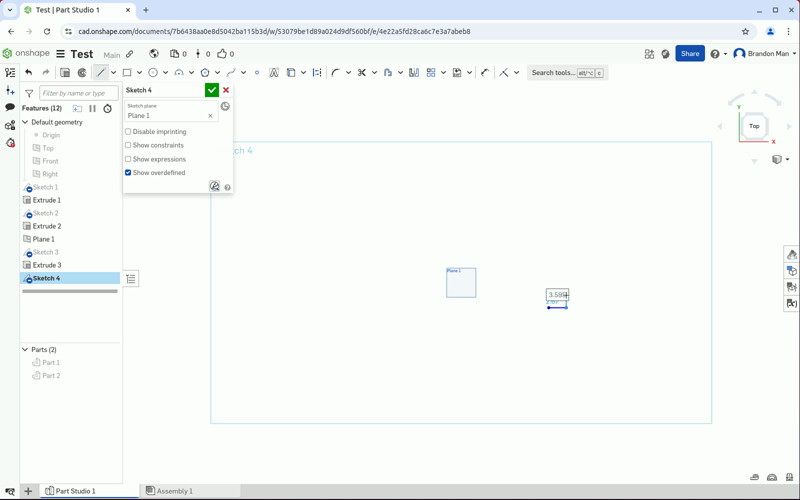
key_up(shift)
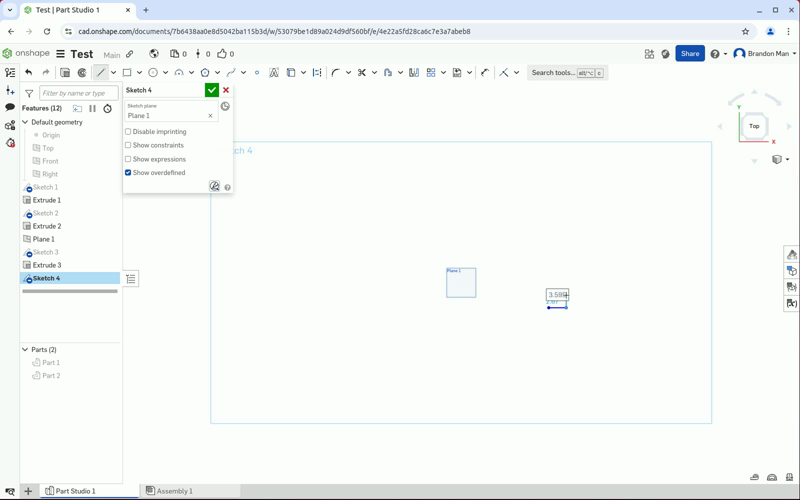
key_down(shift)
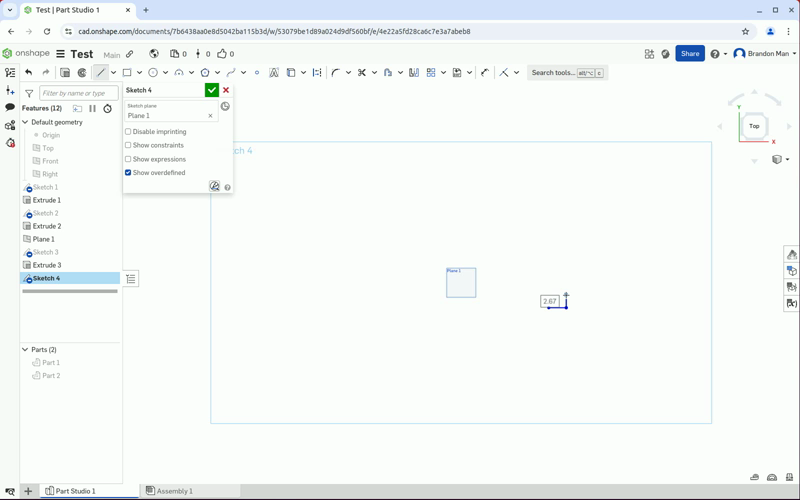
mouse_move(589, 294)
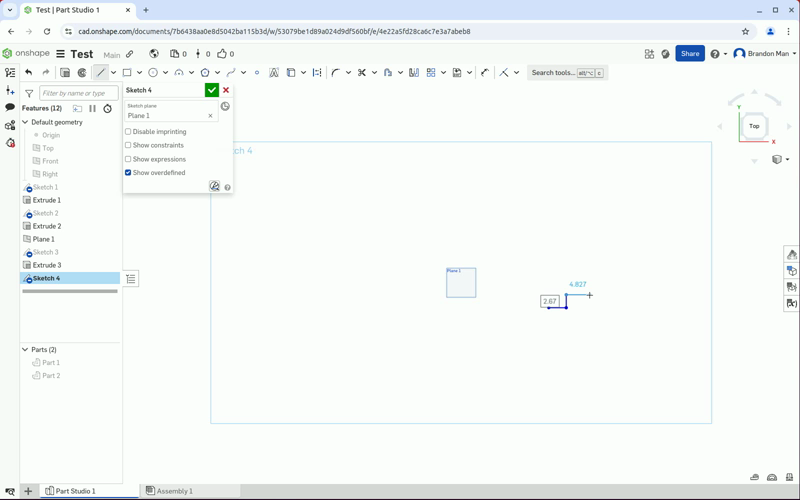
mouse_move(548, 294)
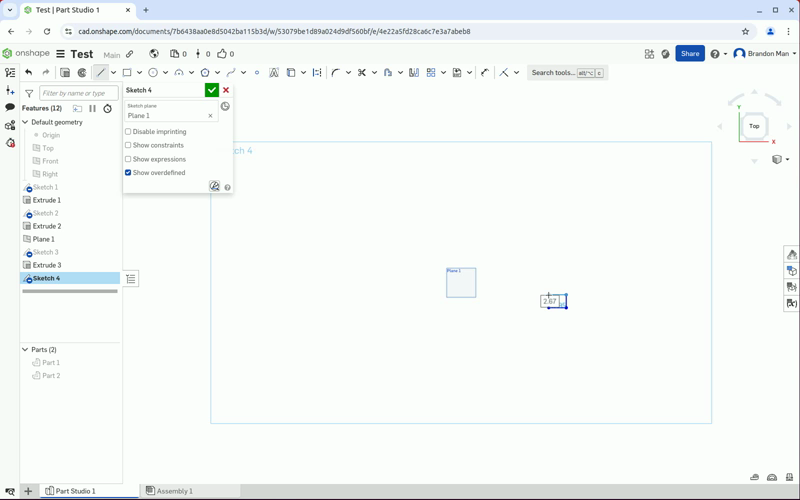
click(548, 294)
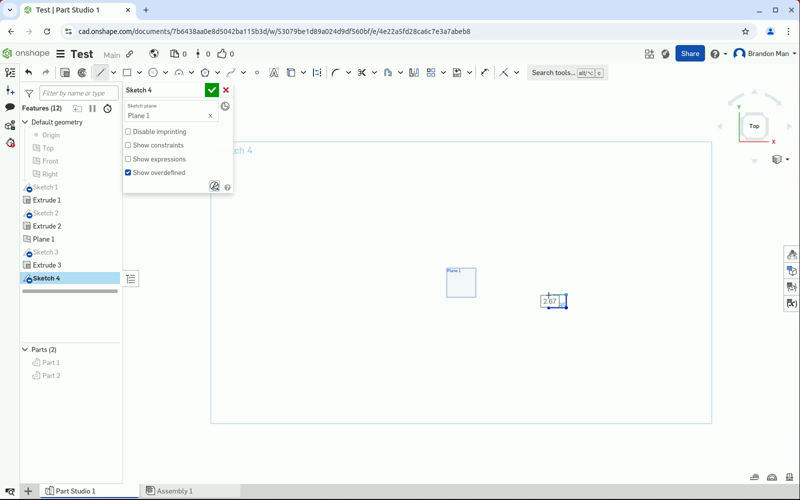
key_up(shift)
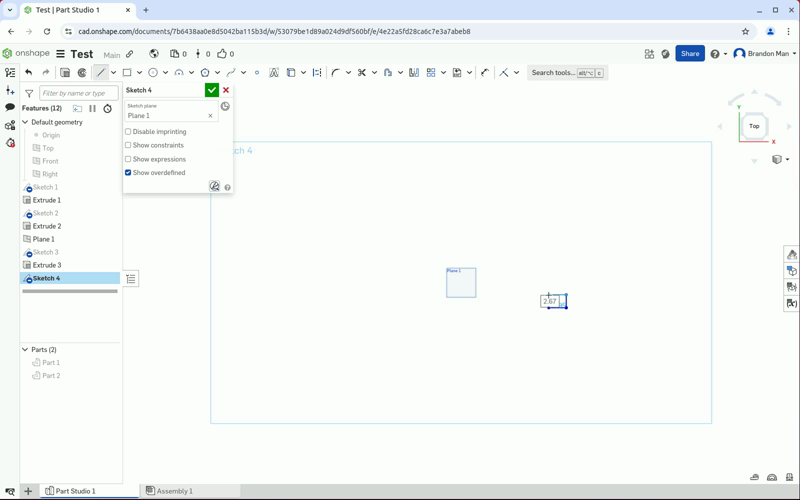
mouse_move(578, 294)
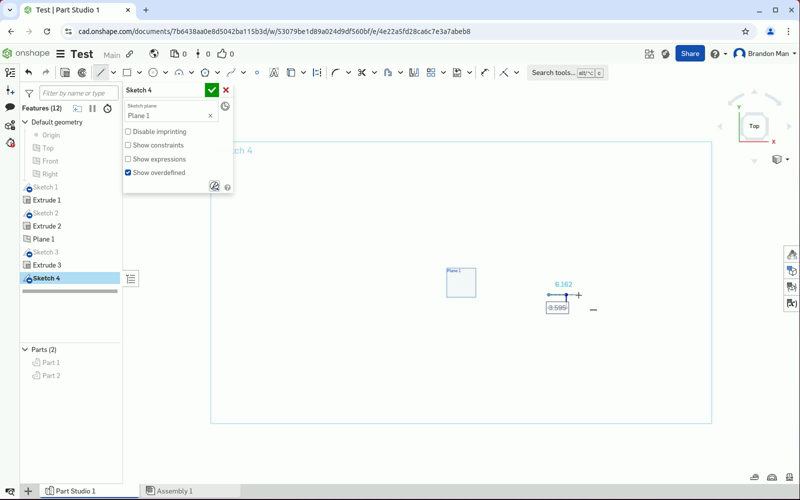
key_down(shift)
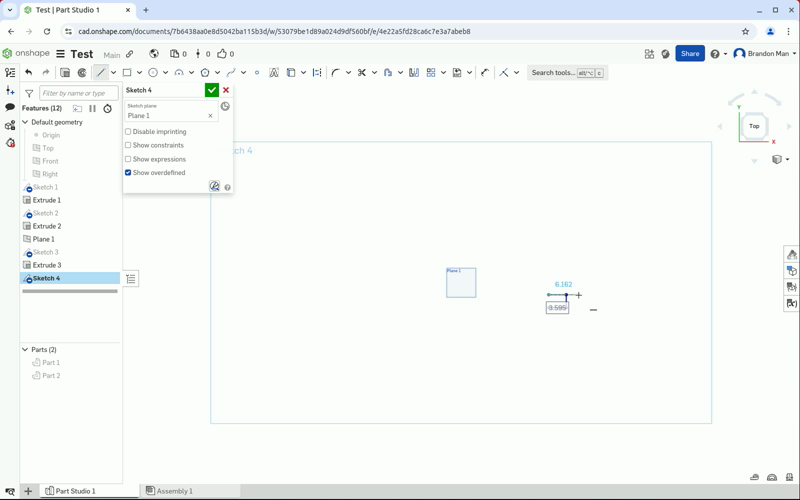
mouse_move(548, 307)
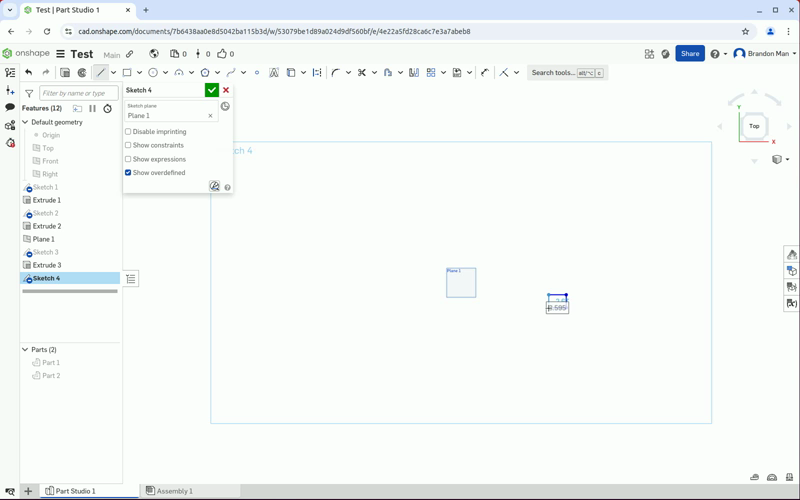
key_up(shift)
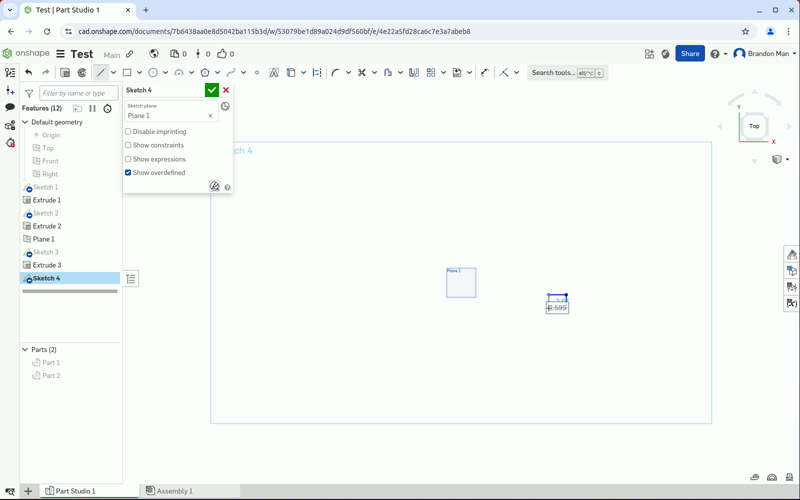
click(548, 307)
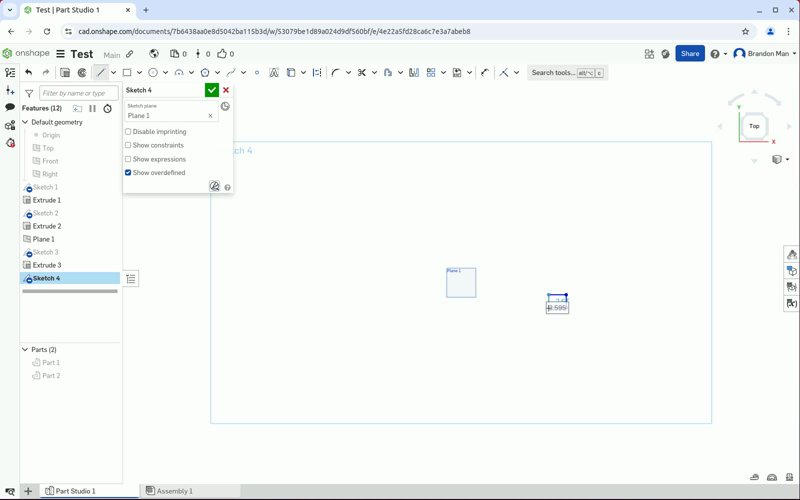
key(esc)
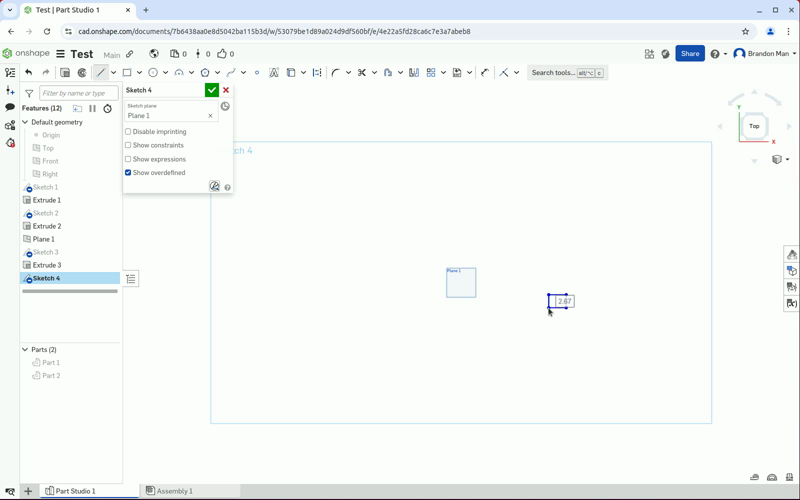
mouse_move(550, 298)
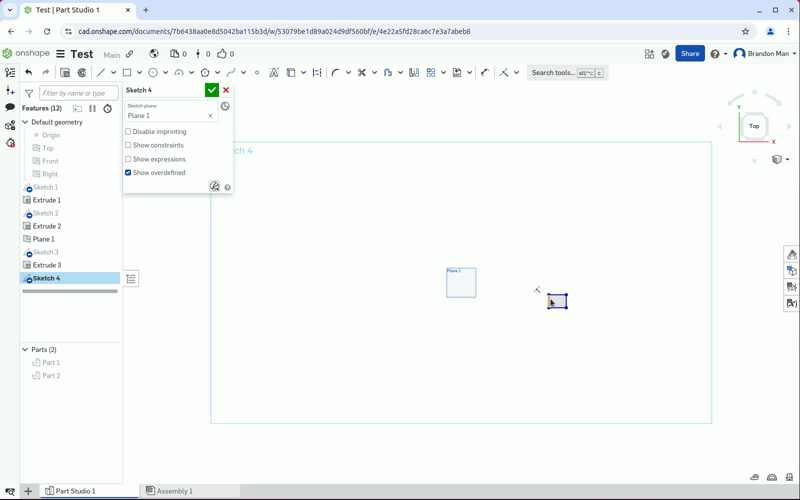
scroll(6)
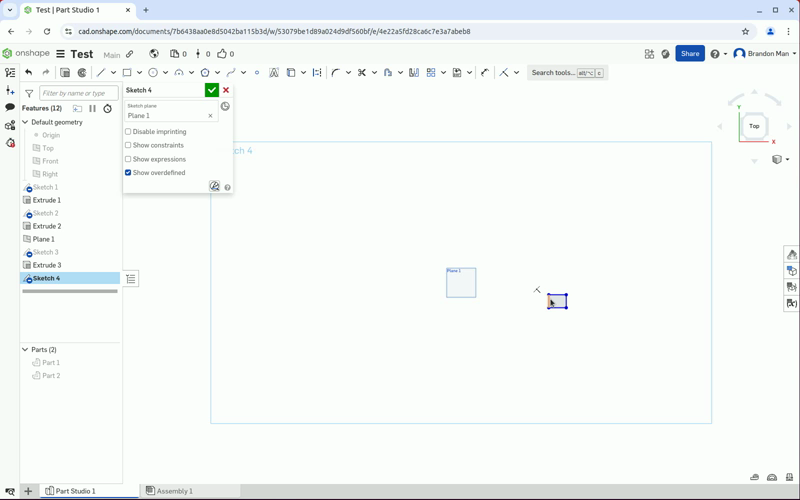
scroll(6)
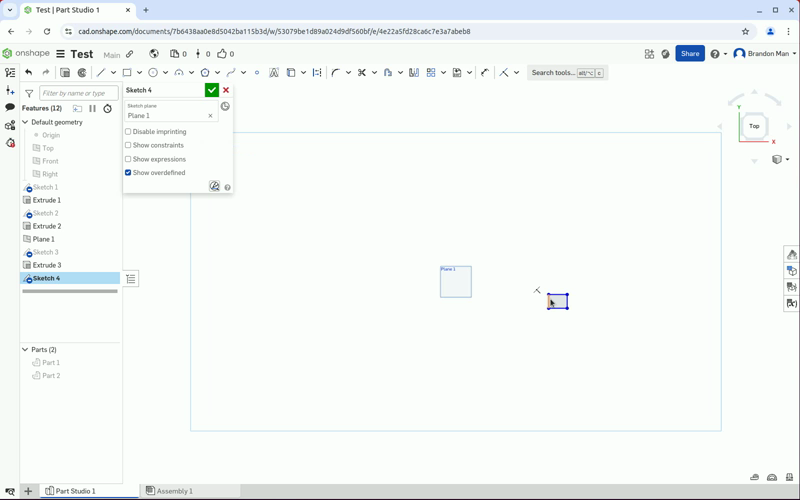
scroll(6)
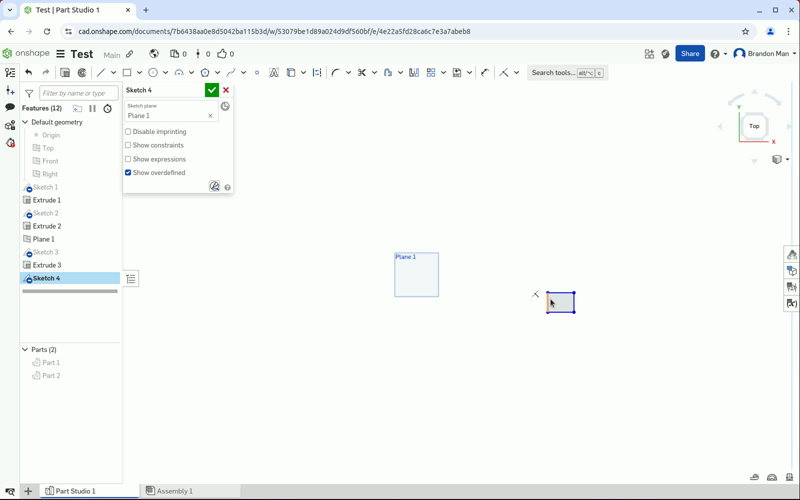
scroll(6)
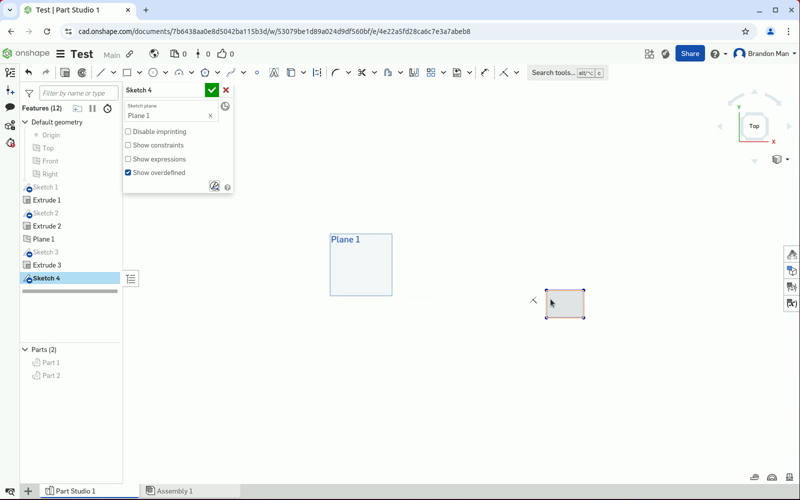
scroll(6)
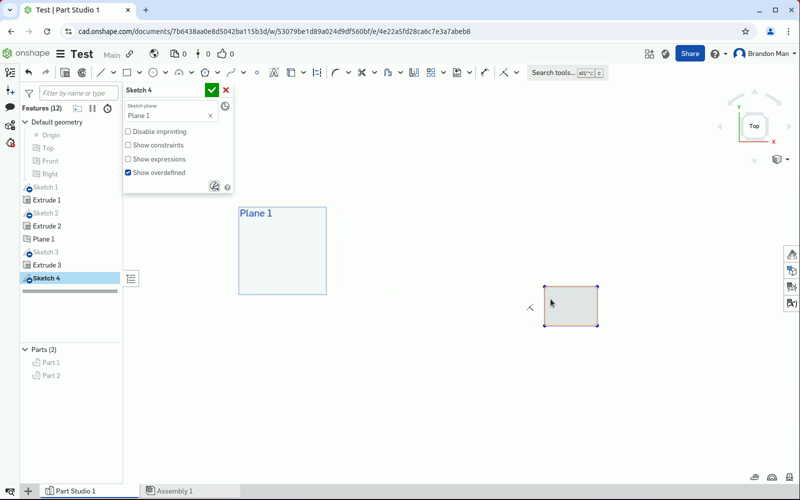
scroll(6)
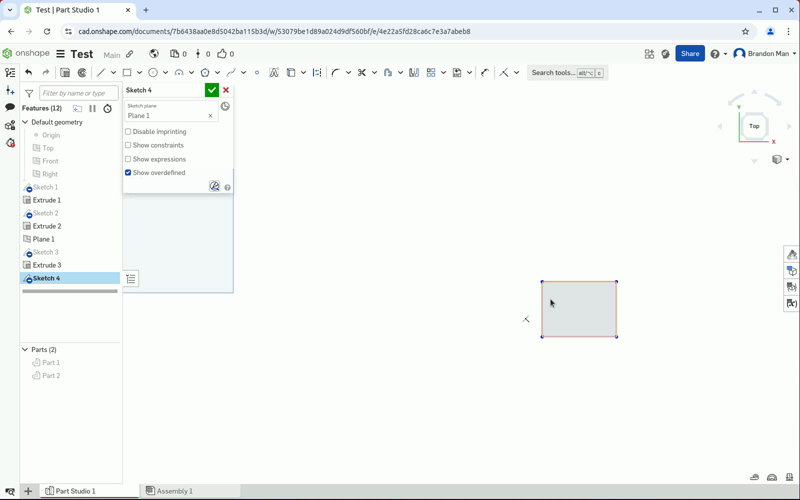
scroll(6)
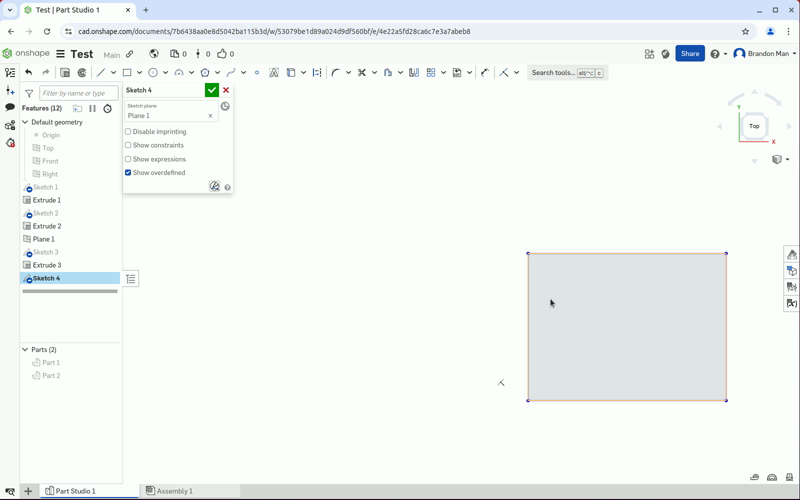
click(550, 298)
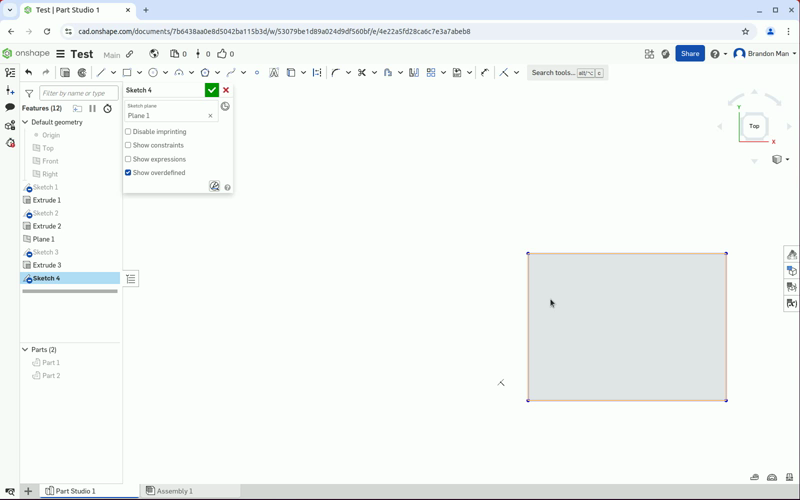
scroll(-6)
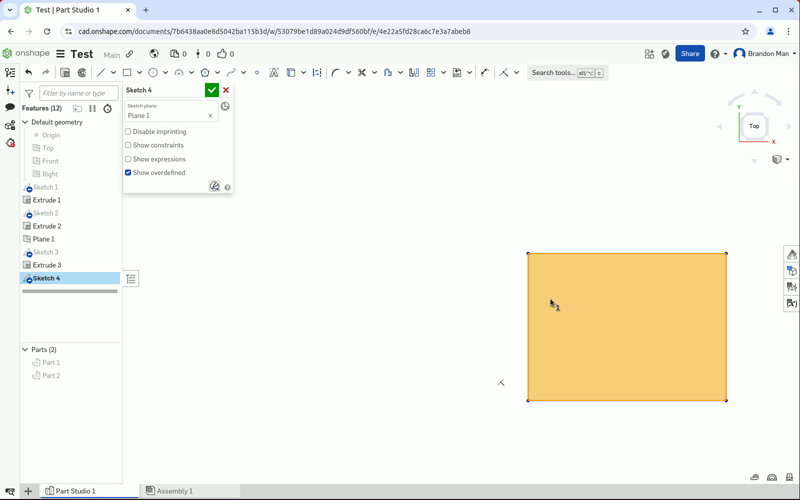
scroll(-6)
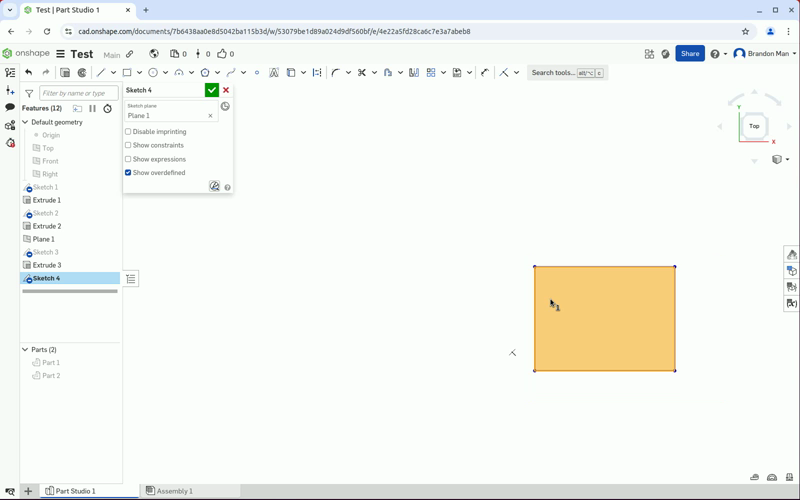
scroll(-6)
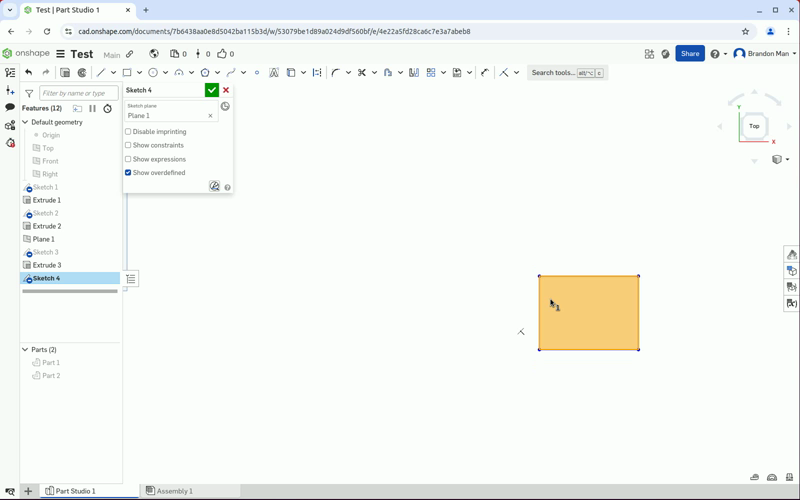
scroll(-6)
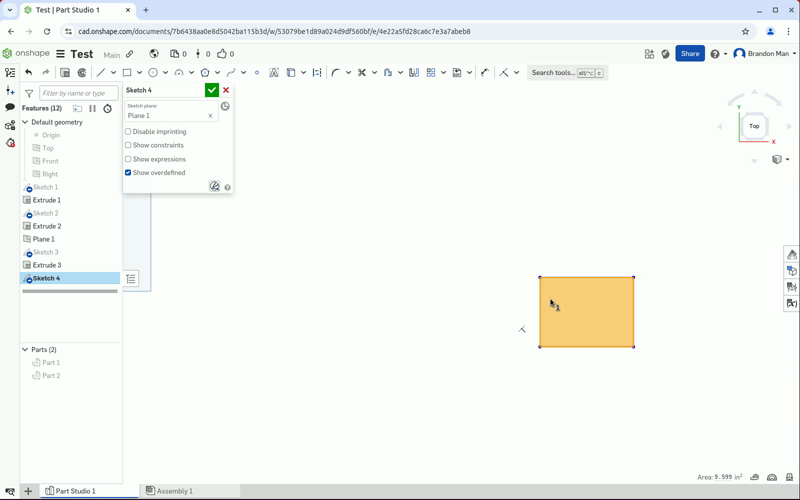
scroll(-6)
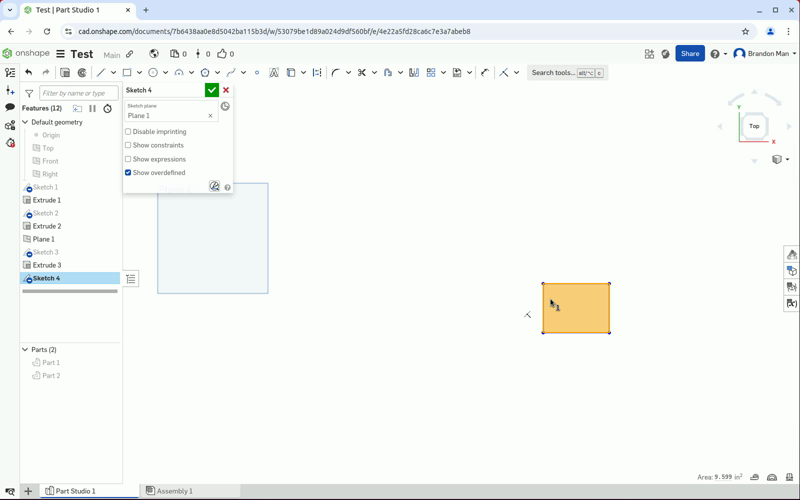
scroll(-6)
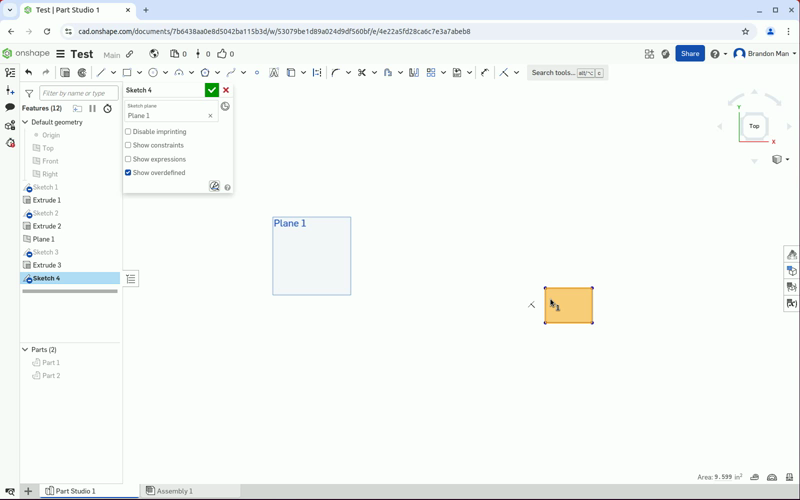
scroll(-6)
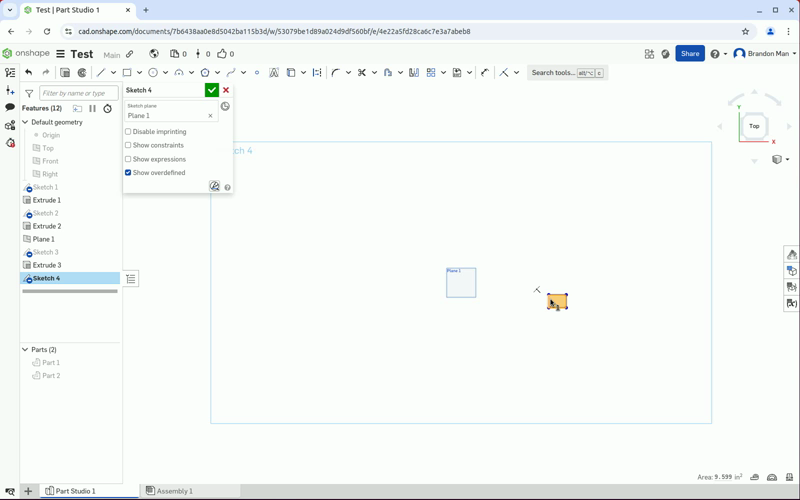
mouse_move(73, 352)
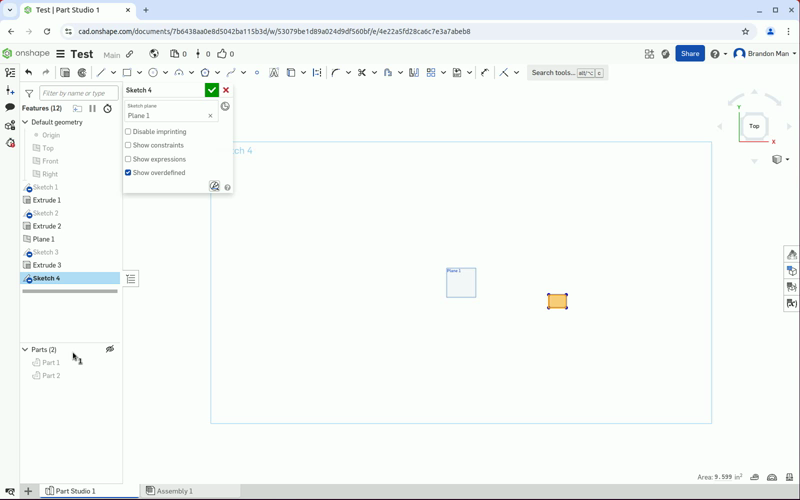
key(shift+y)
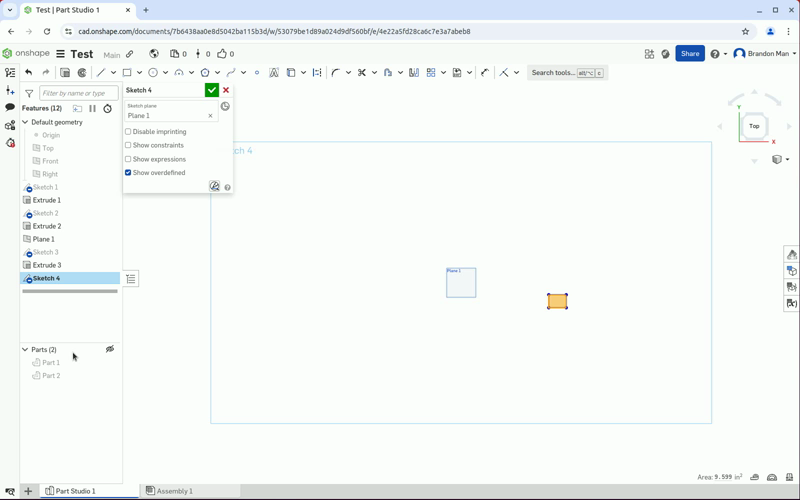
key(shift+e)
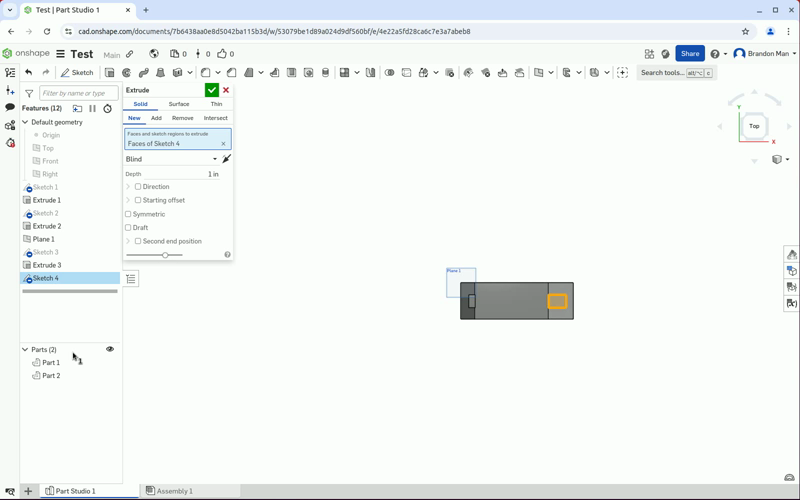
mouse_move(143, 106)
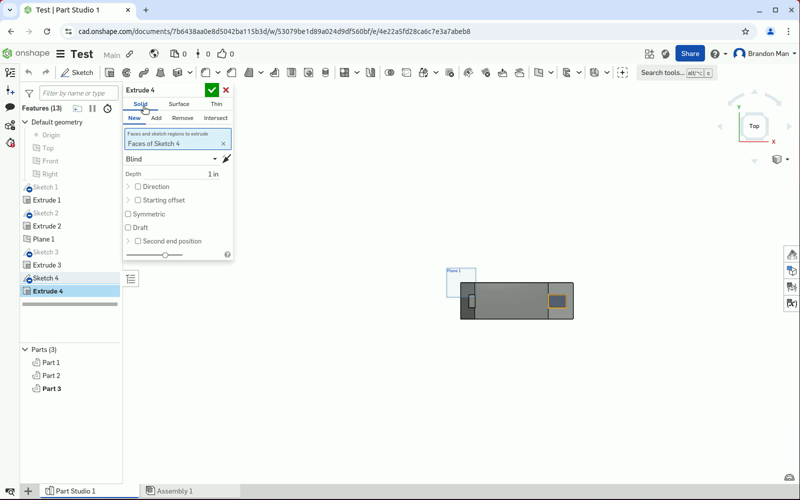
click(143, 106)
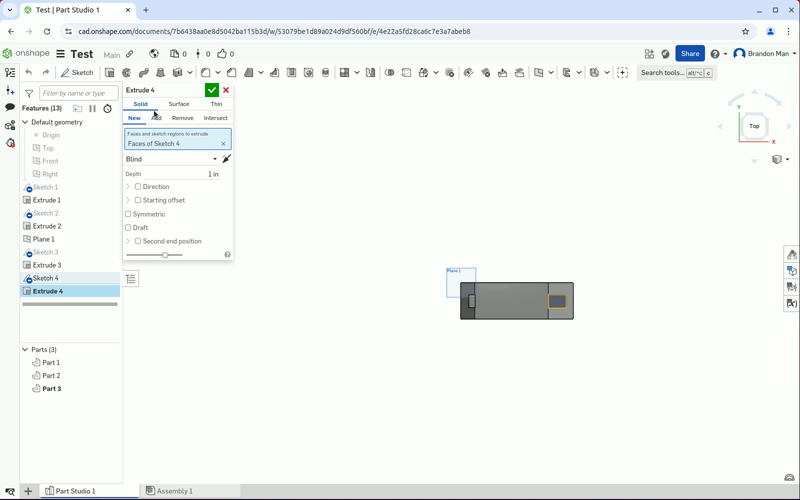
mouse_move(186, 120)
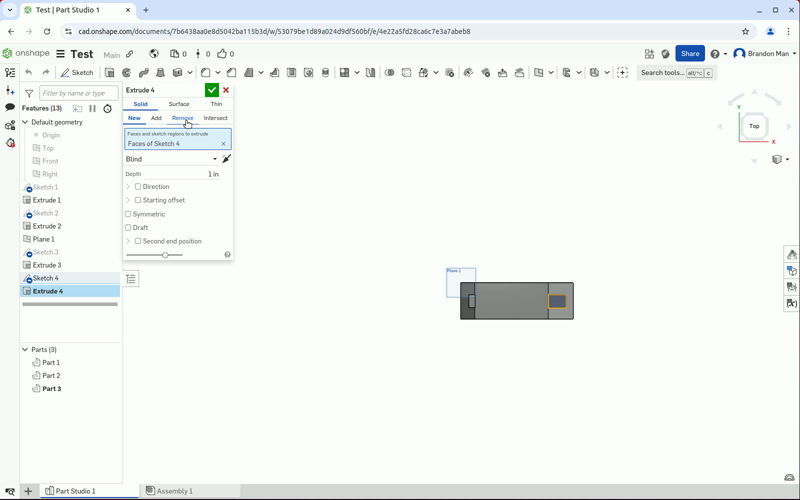
click(186, 120)
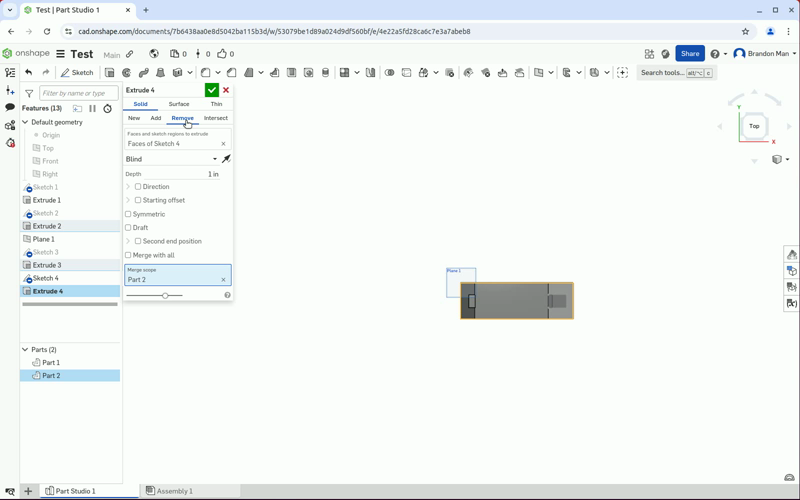
key(tab, 4)
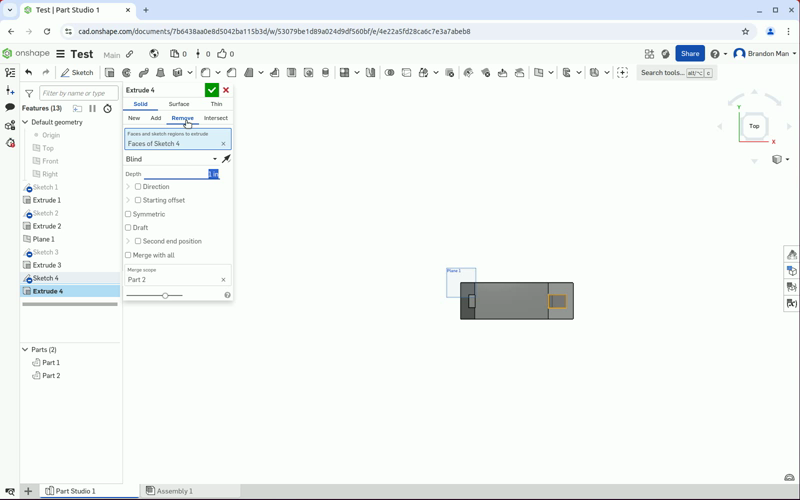
text(2.889)
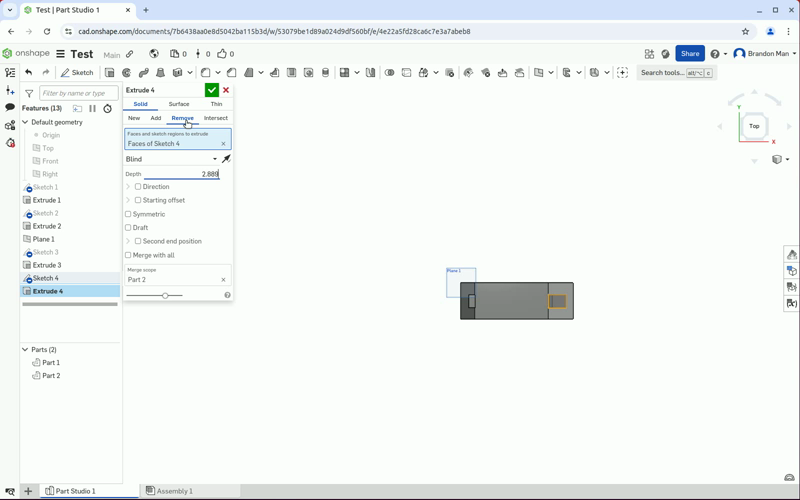
key(tab, 6)
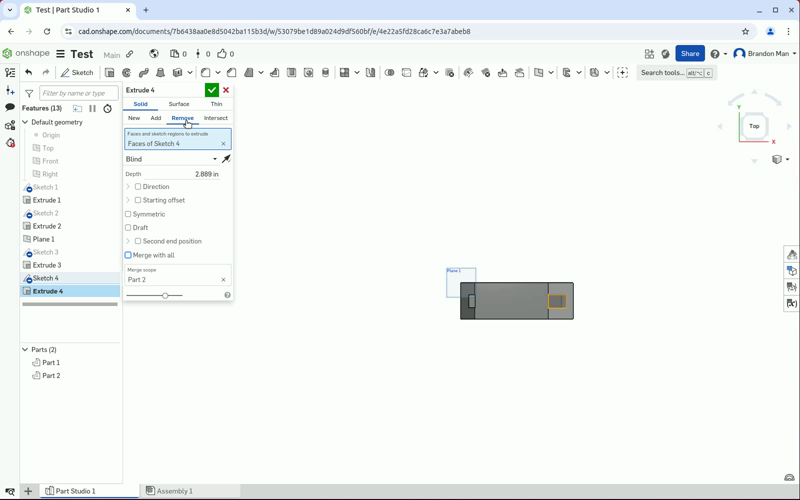
key(space)
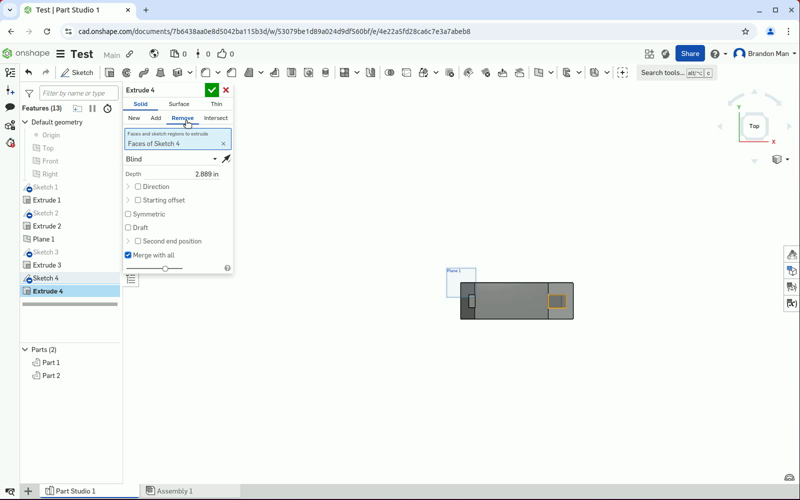
key(enter)
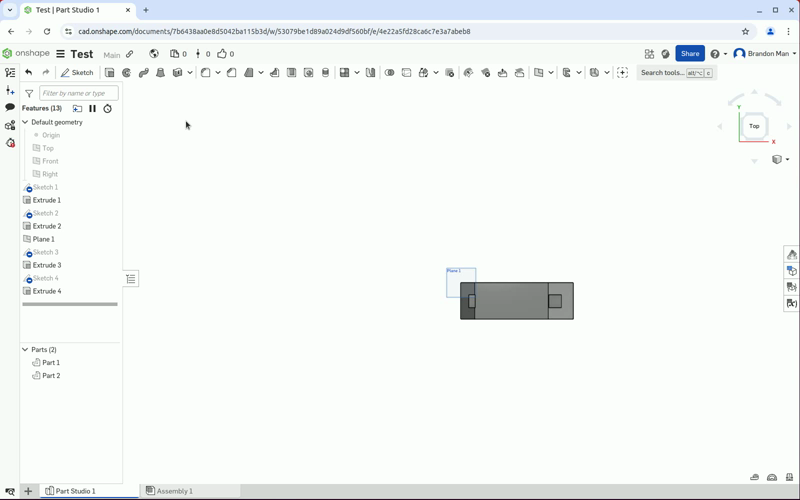
key(shift+h)
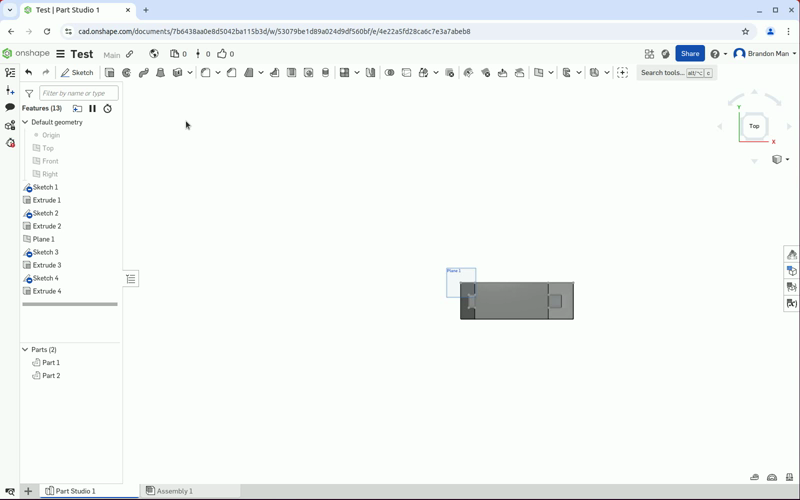
key(shift+h)
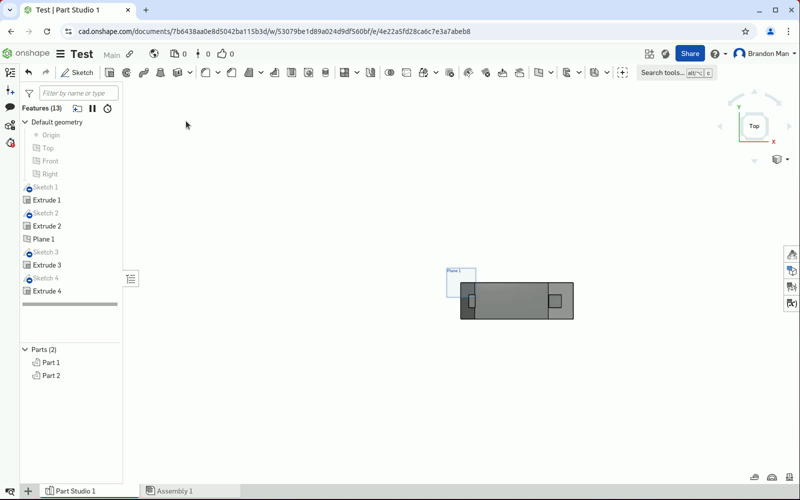
mouse_move(73, 189)
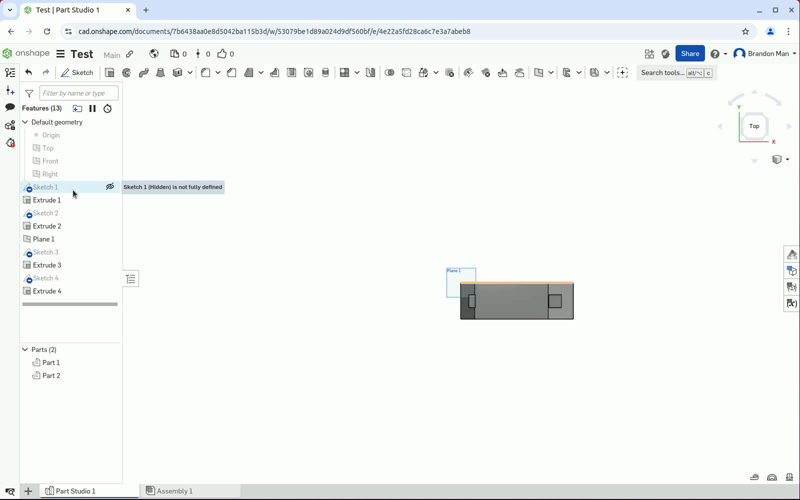
click(73, 189)
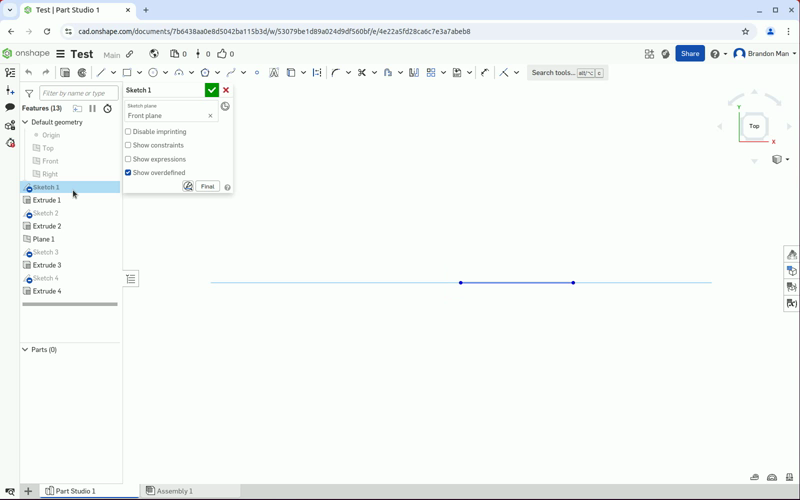
mouse_move(229, 92)
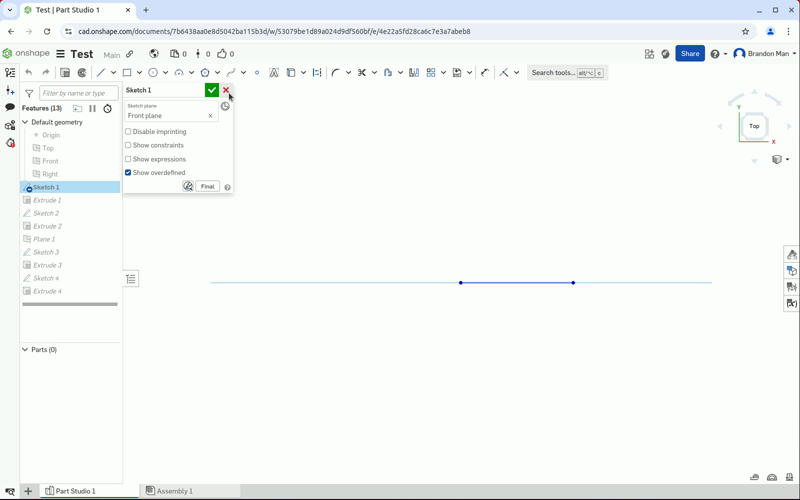
click(229, 92)
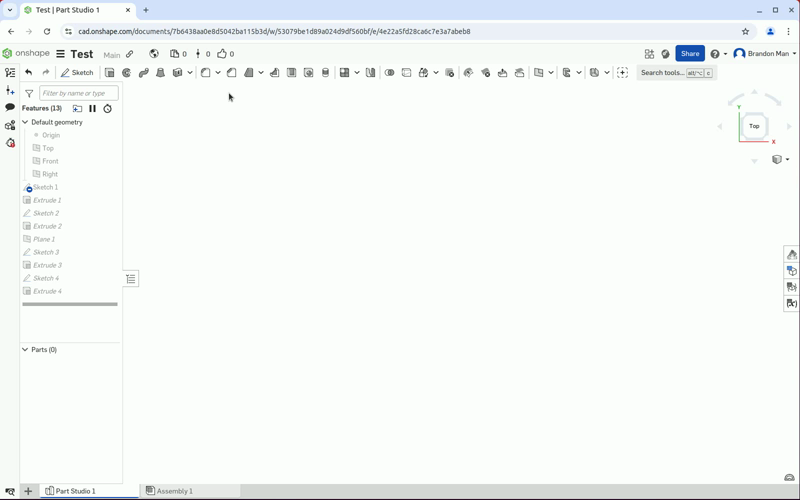
key(shift+s)
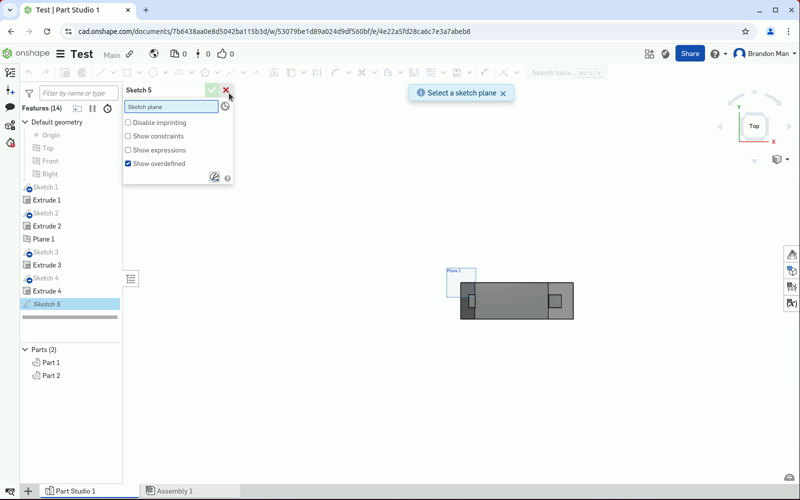
mouse_move(73, 241)
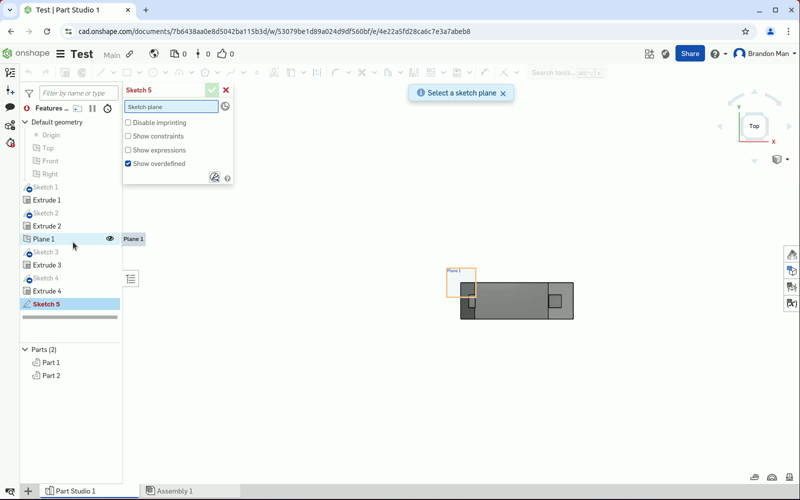
click(73, 241)
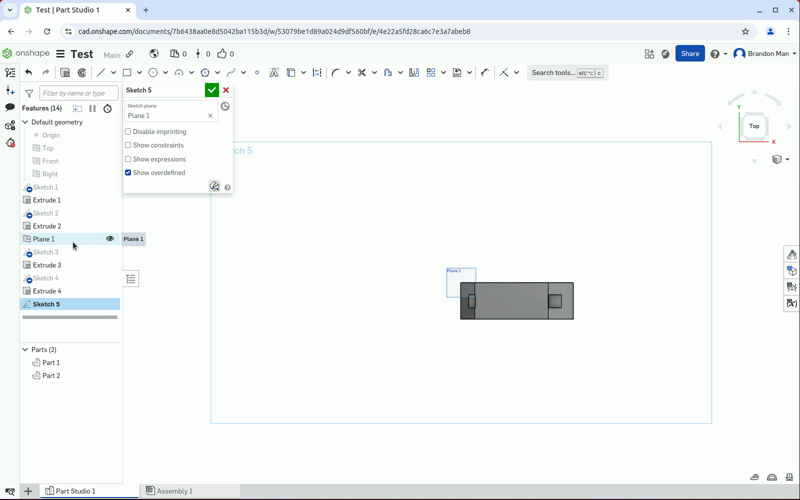
mouse_move(73, 352)
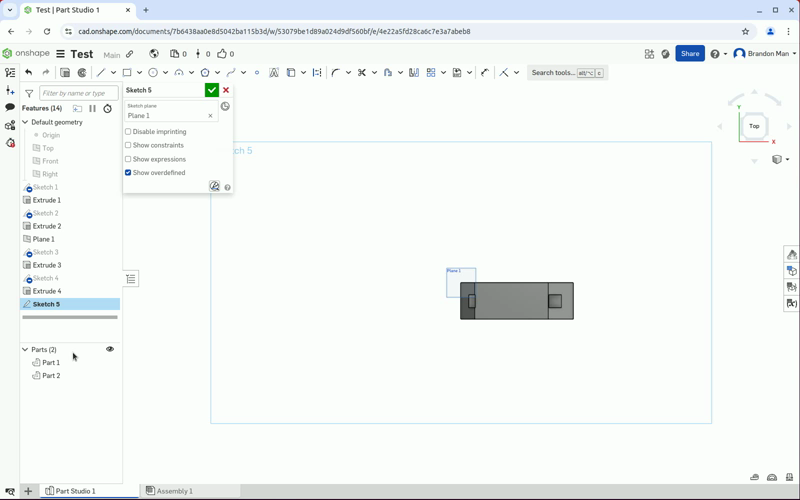
key(y)
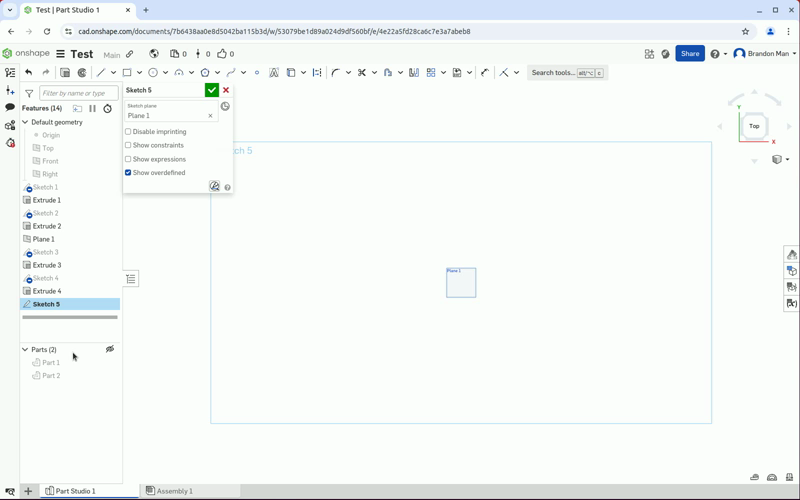
key(l)
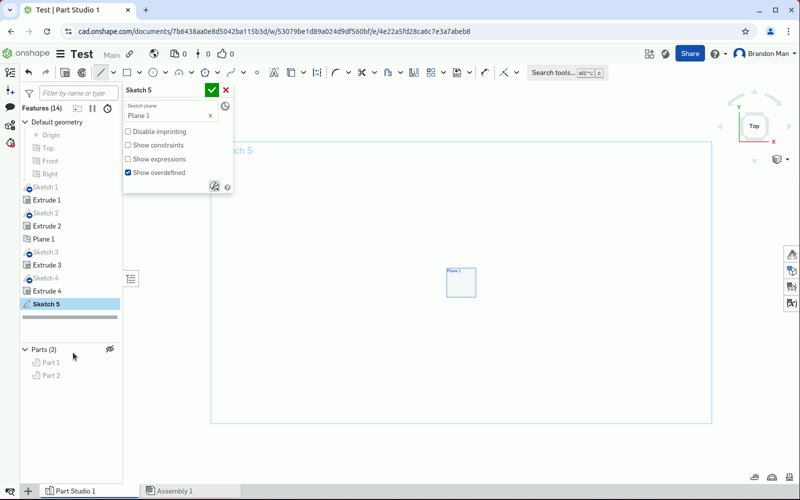
key_down(shift)
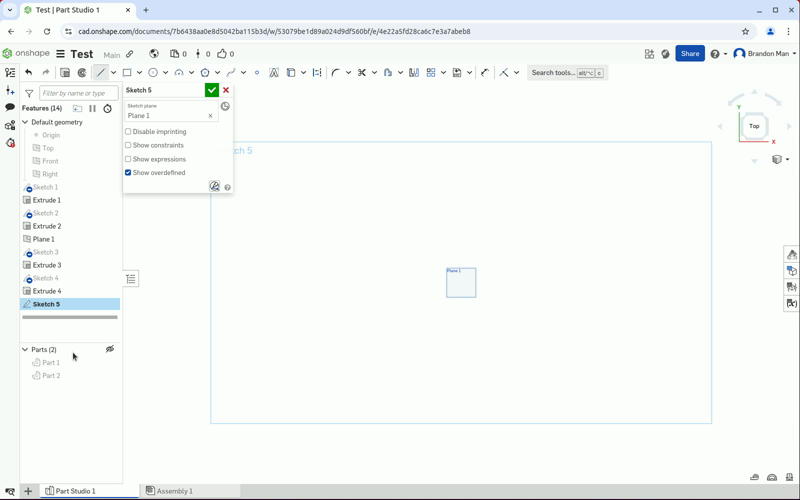
mouse_move(474, 307)
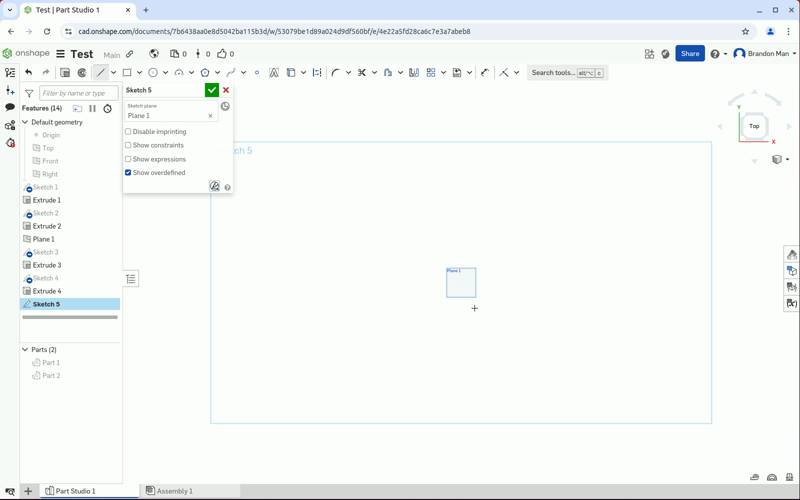
click(474, 307)
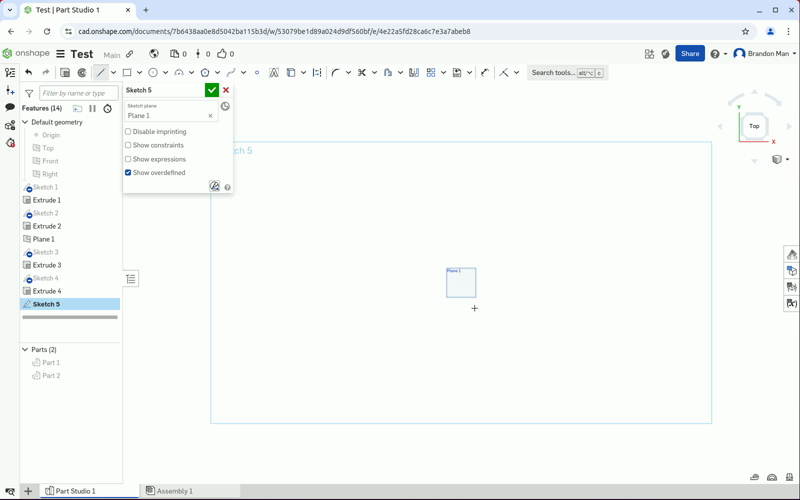
key_up(shift)
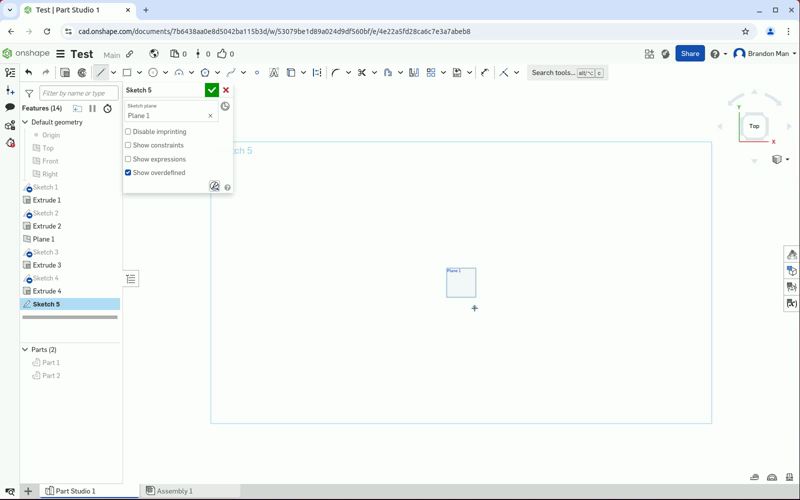
key_down(shift)
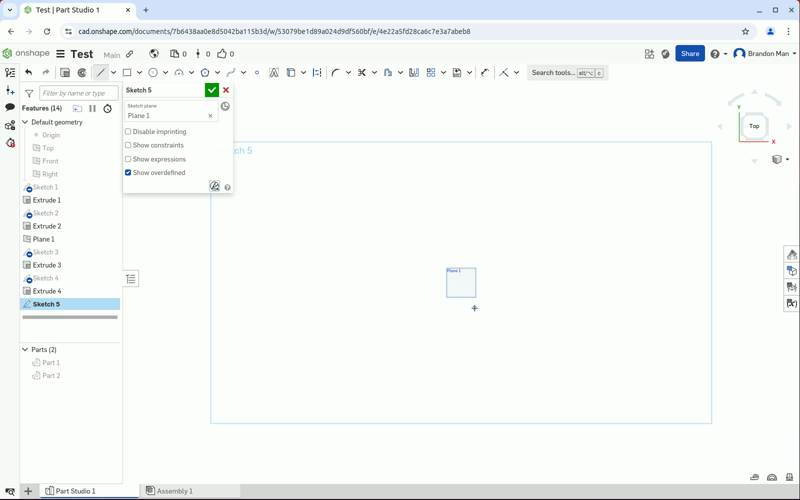
mouse_move(548, 307)
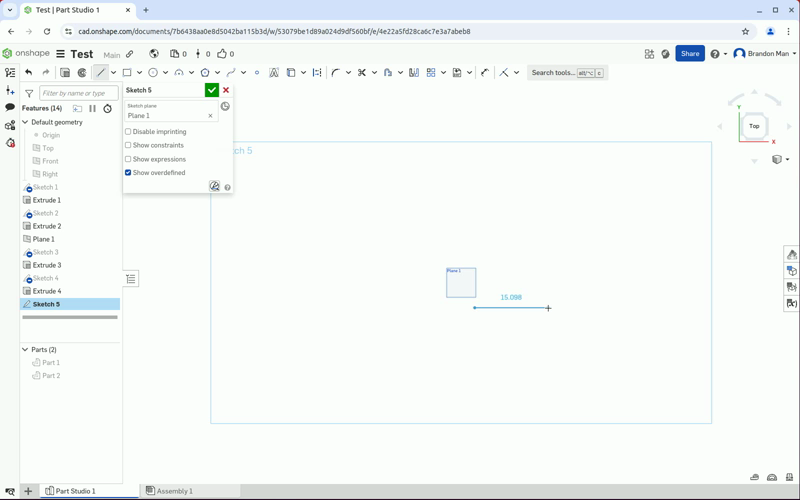
click(548, 307)
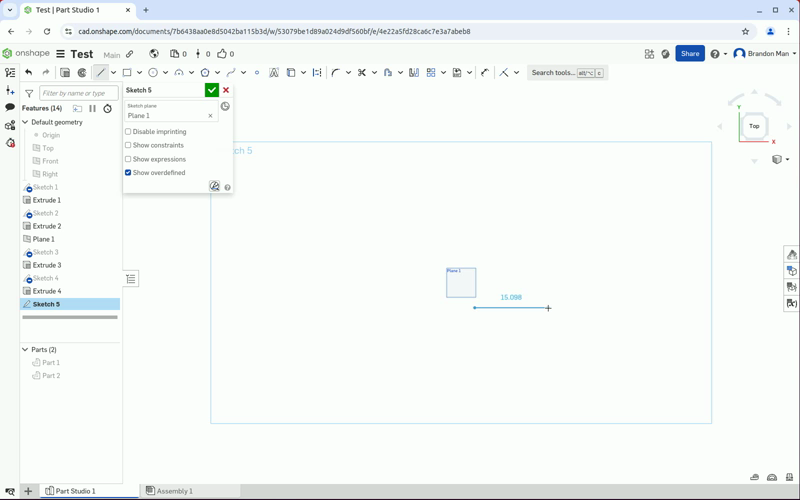
key_up(shift)
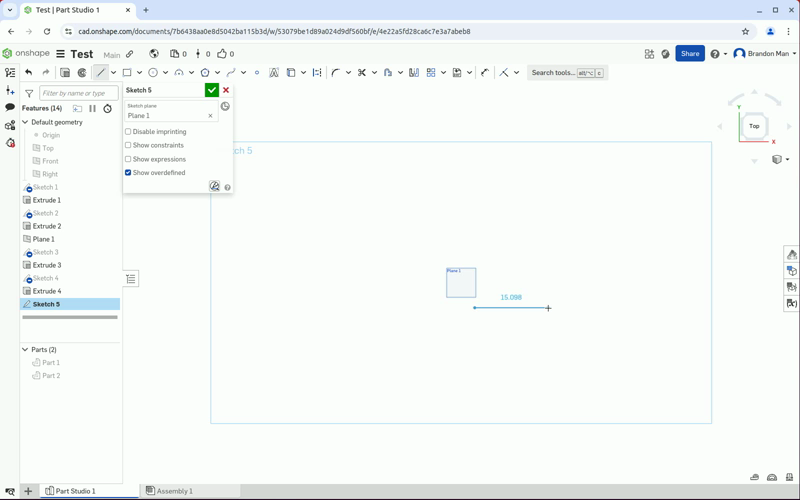
key_down(shift)
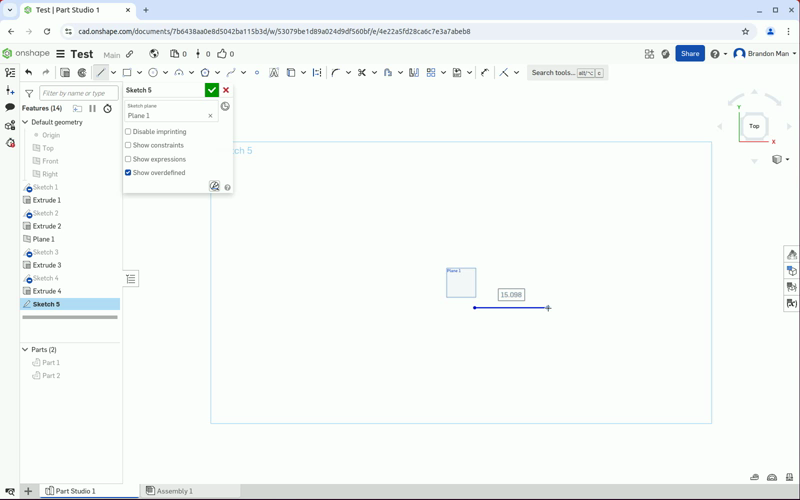
mouse_move(578, 307)
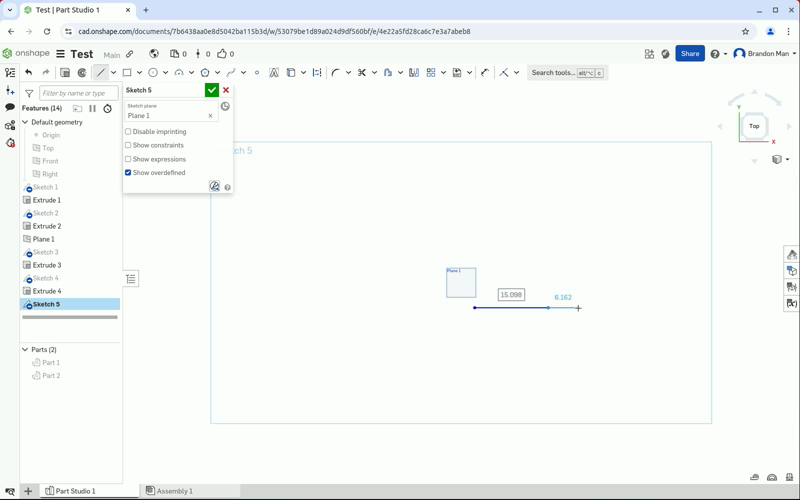
mouse_move(548, 295)
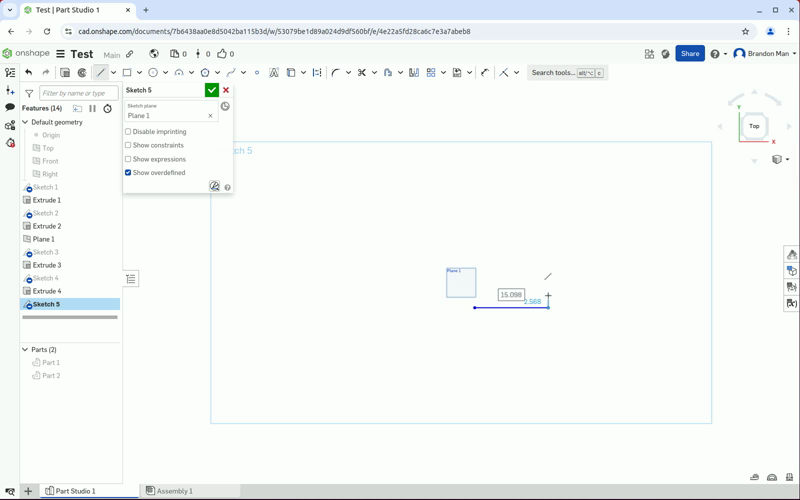
click(548, 295)
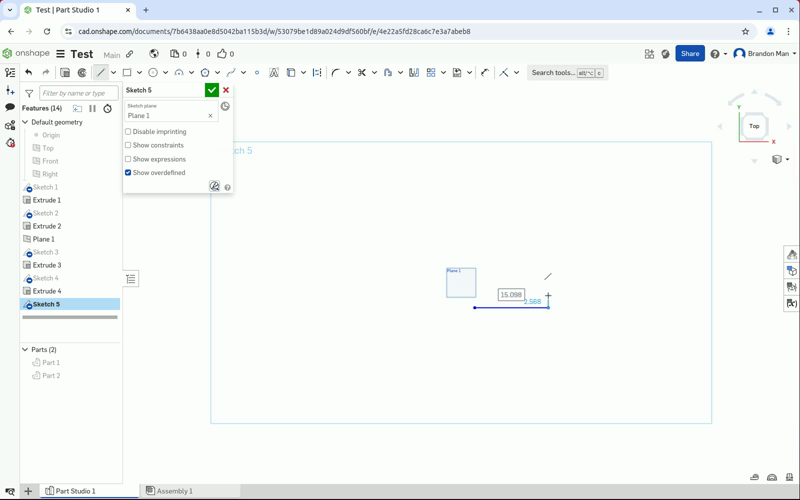
key_up(shift)
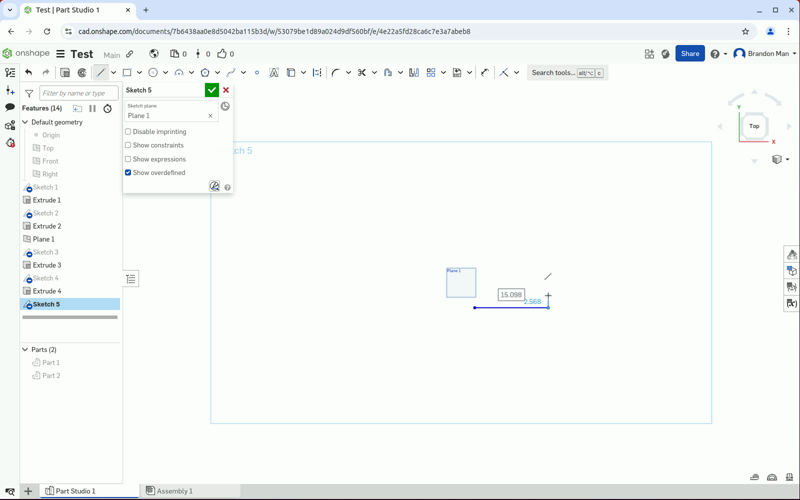
key_down(shift)
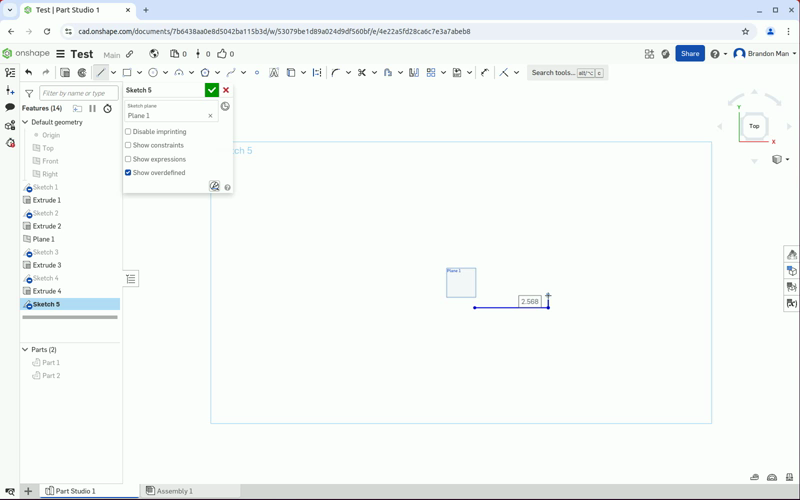
mouse_move(474, 295)
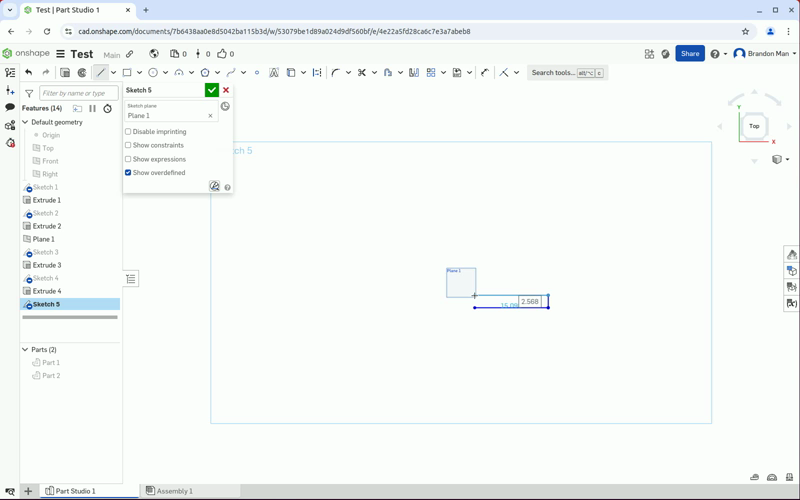
click(474, 295)
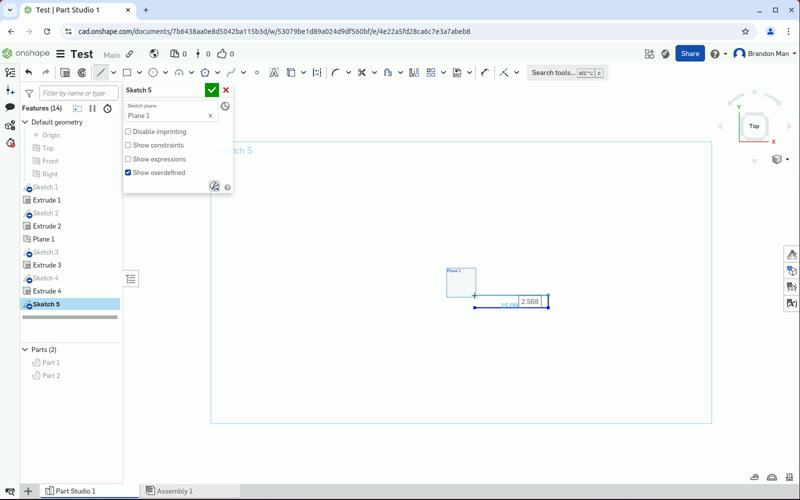
key_up(shift)
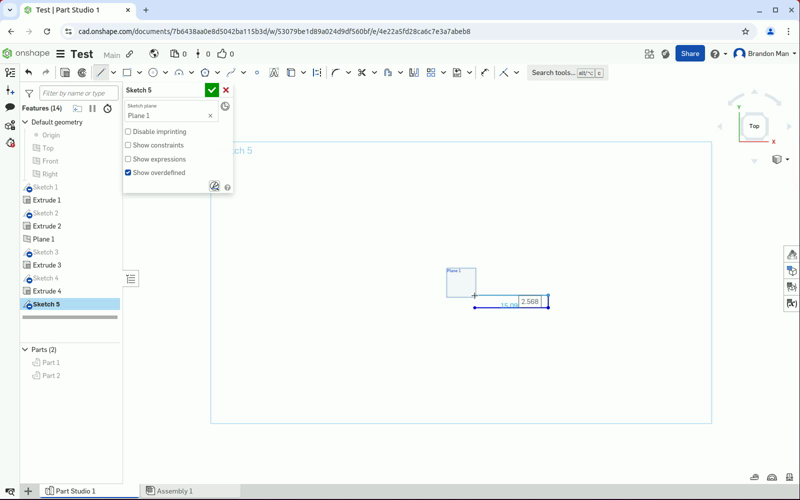
mouse_move(504, 295)
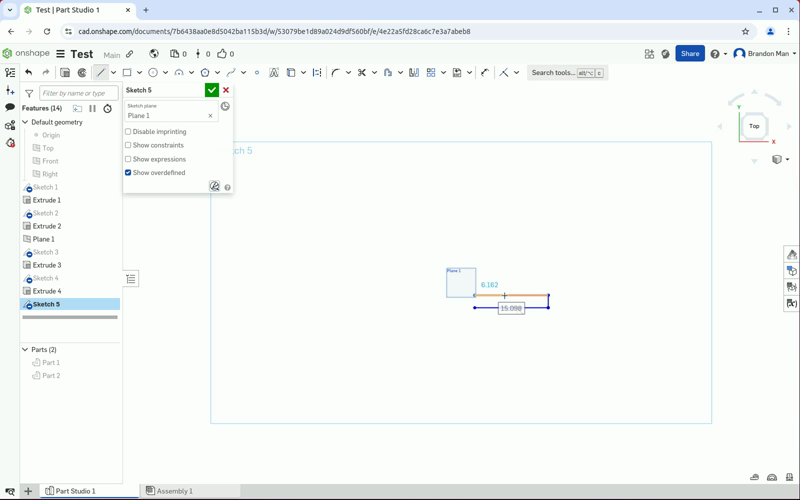
key_down(shift)
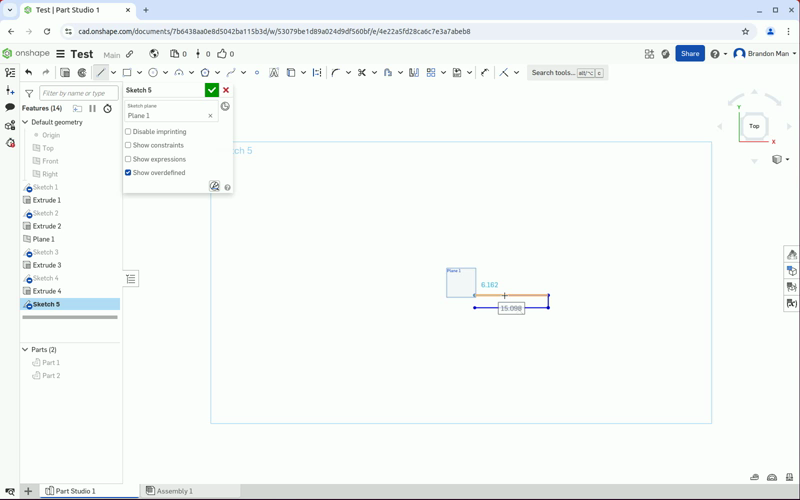
mouse_move(474, 307)
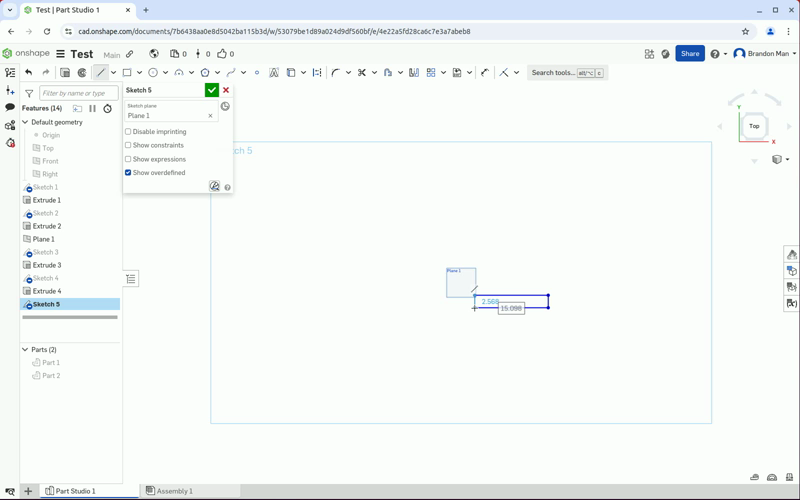
key_up(shift)
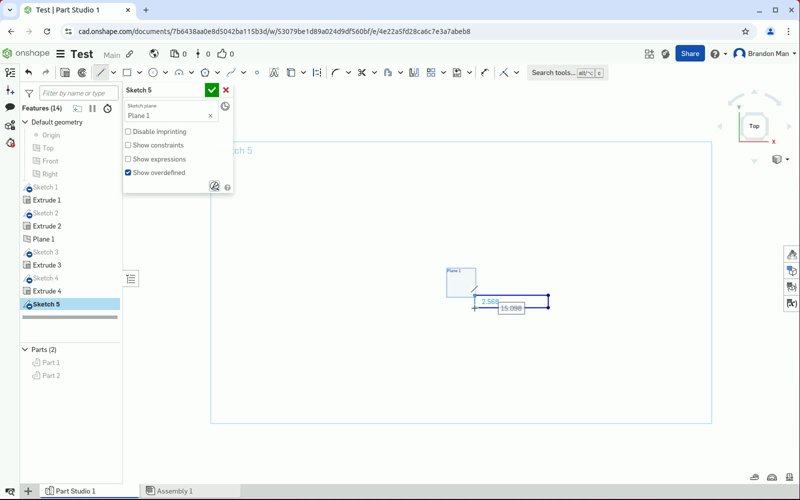
click(474, 307)
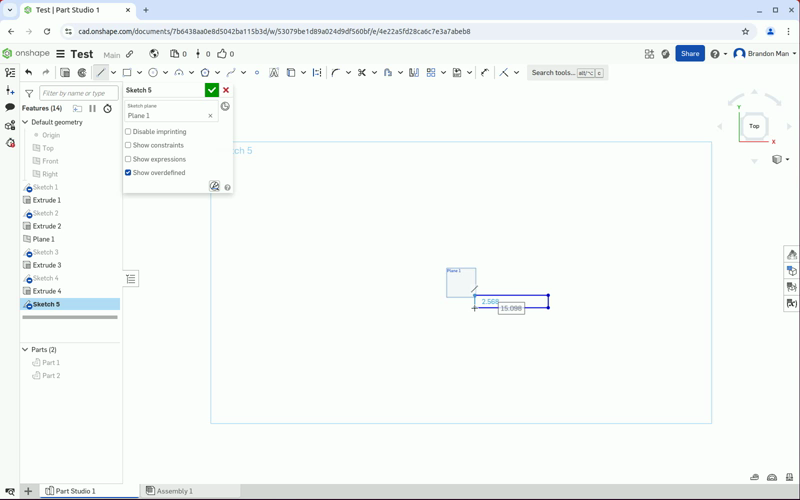
key(esc)
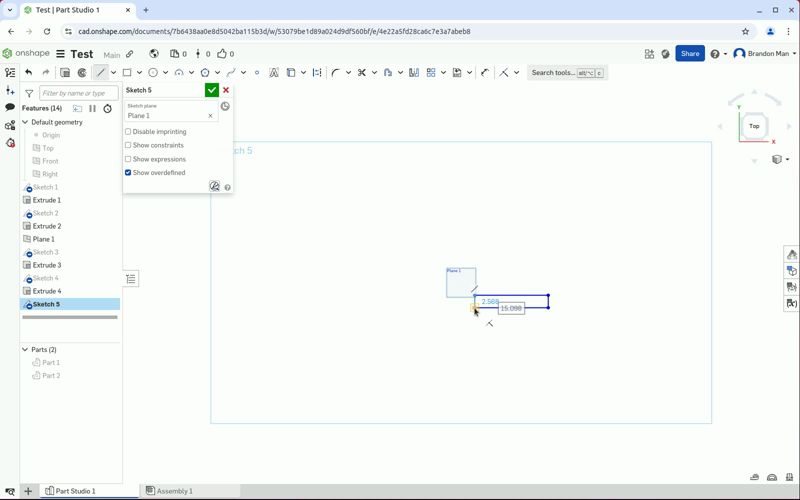
mouse_move(526, 297)
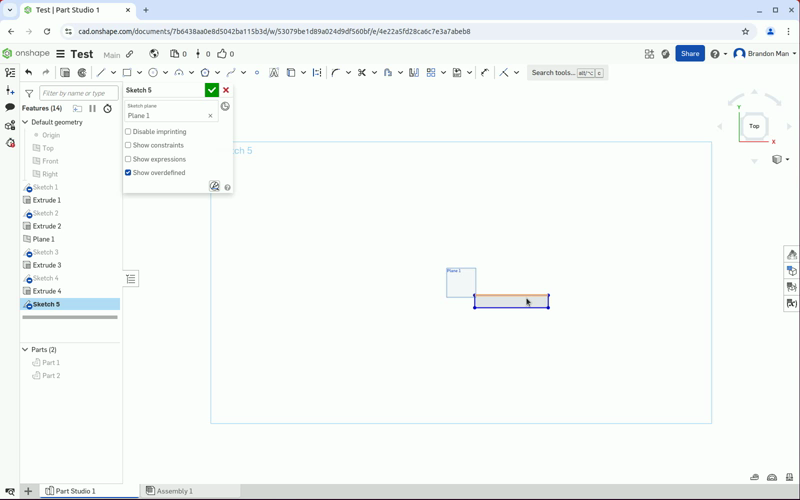
scroll(6)
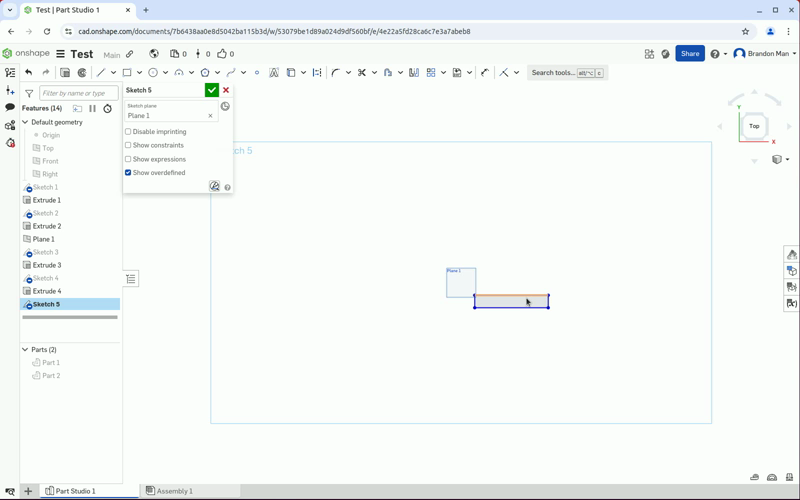
scroll(6)
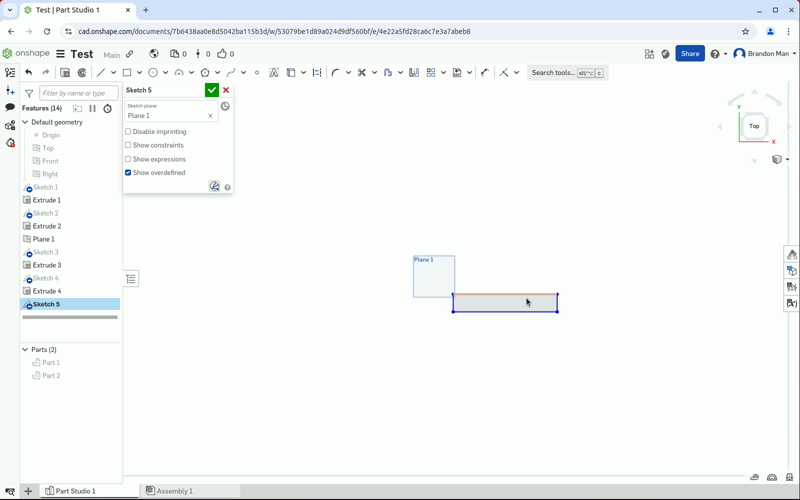
scroll(6)
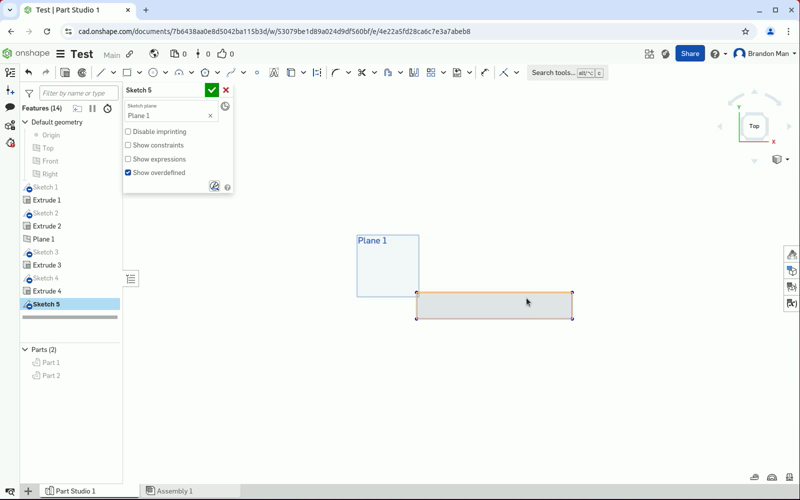
scroll(6)
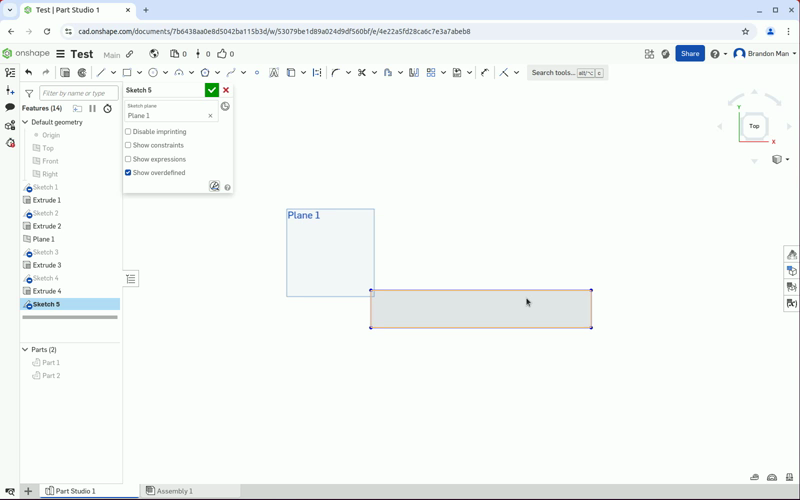
scroll(6)
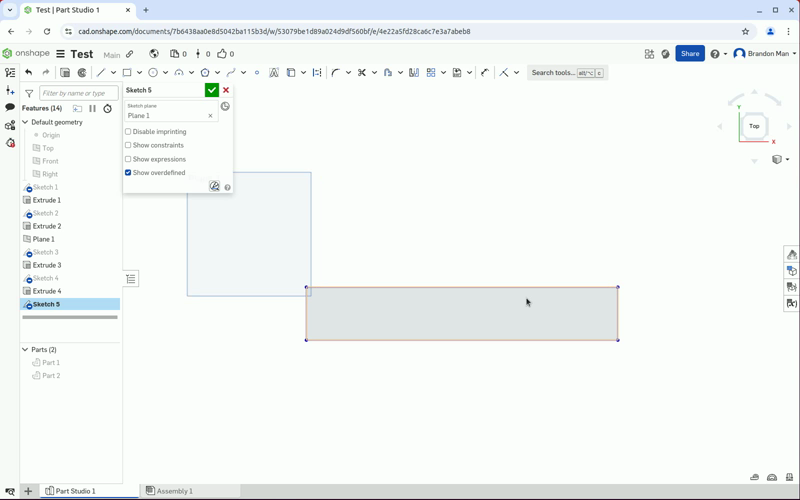
scroll(6)
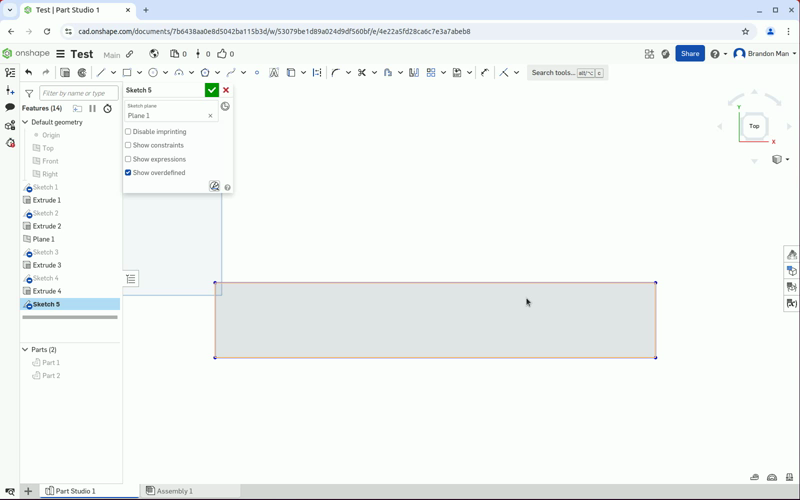
scroll(6)
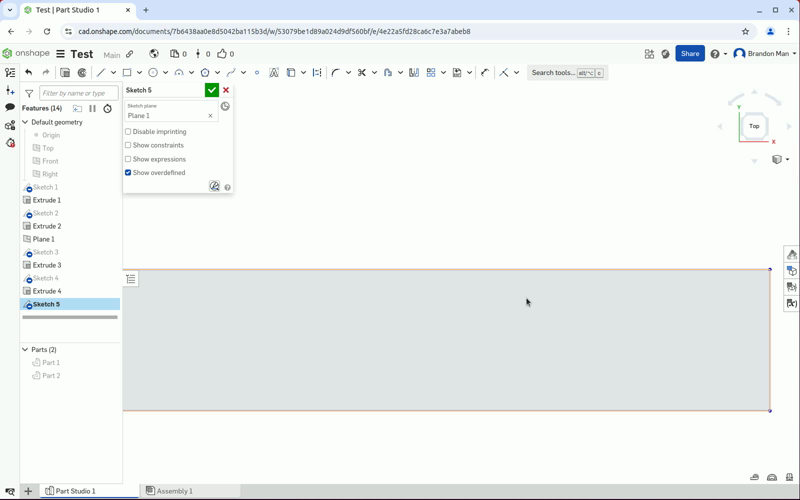
click(526, 297)
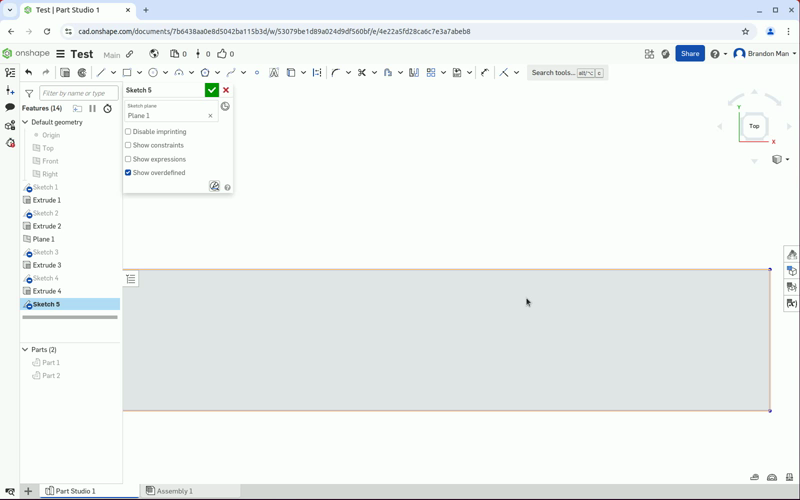
scroll(-6)
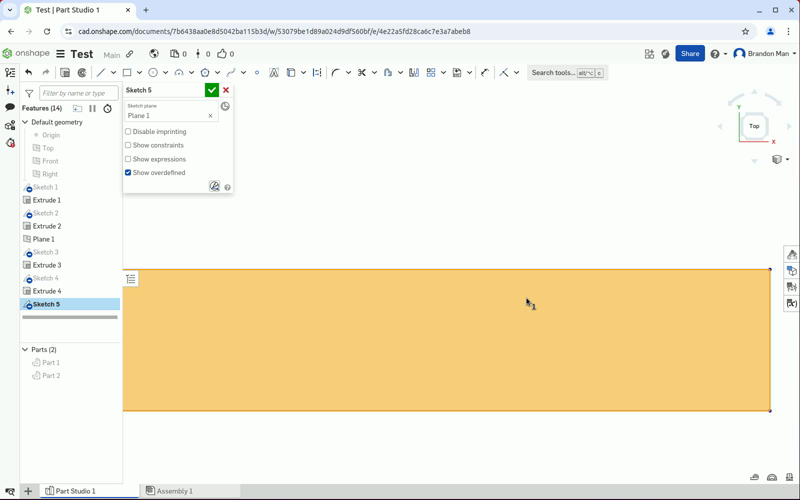
scroll(-6)
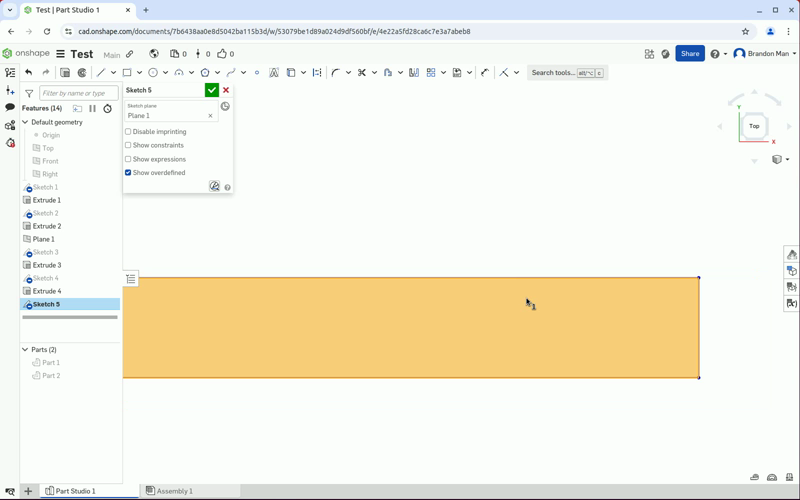
scroll(-6)
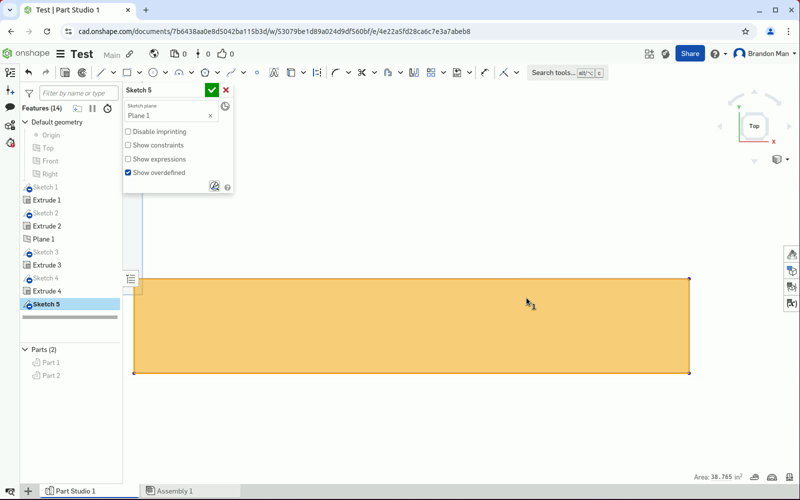
scroll(-6)
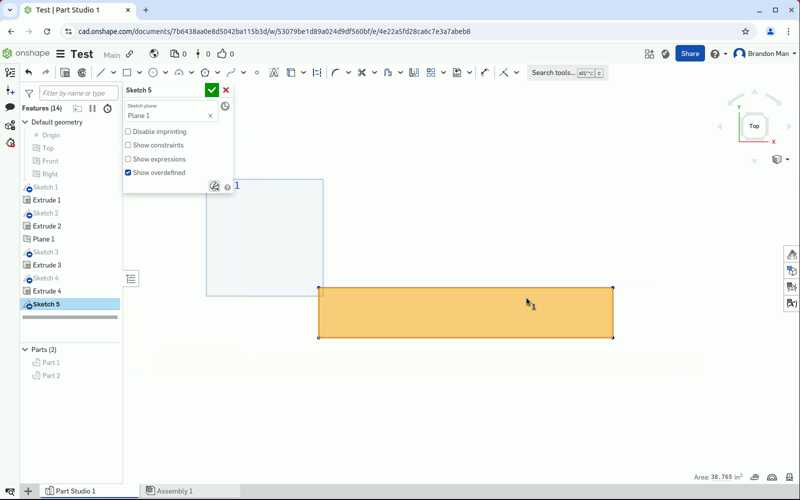
scroll(-6)
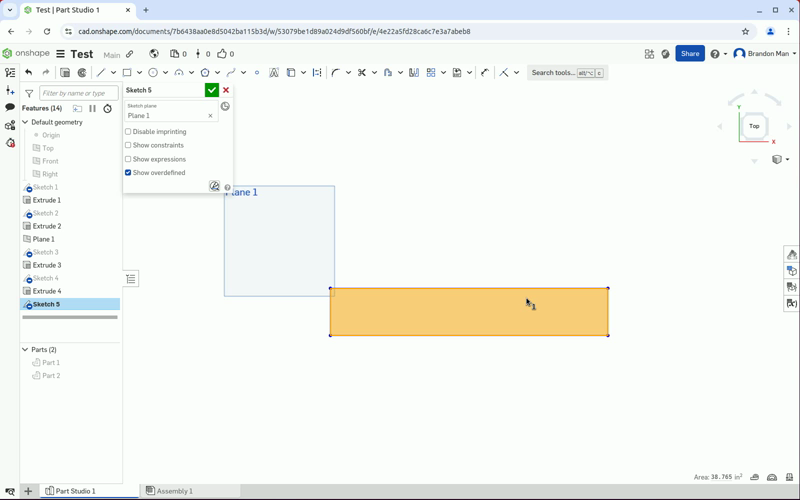
scroll(-6)
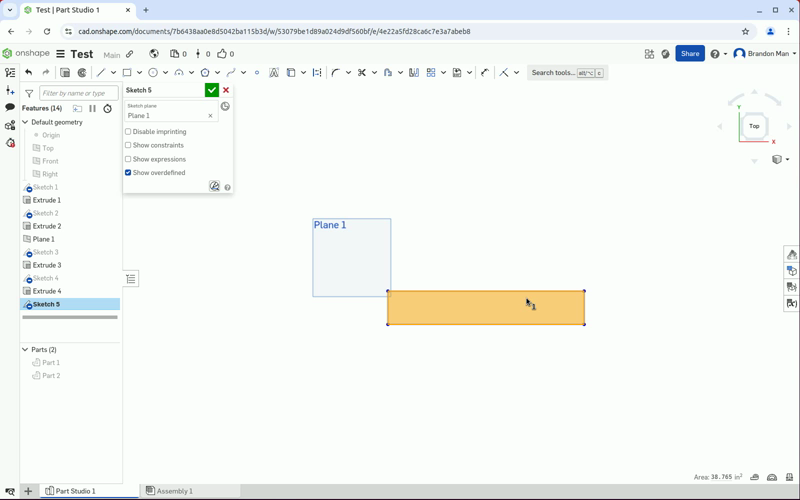
scroll(-6)
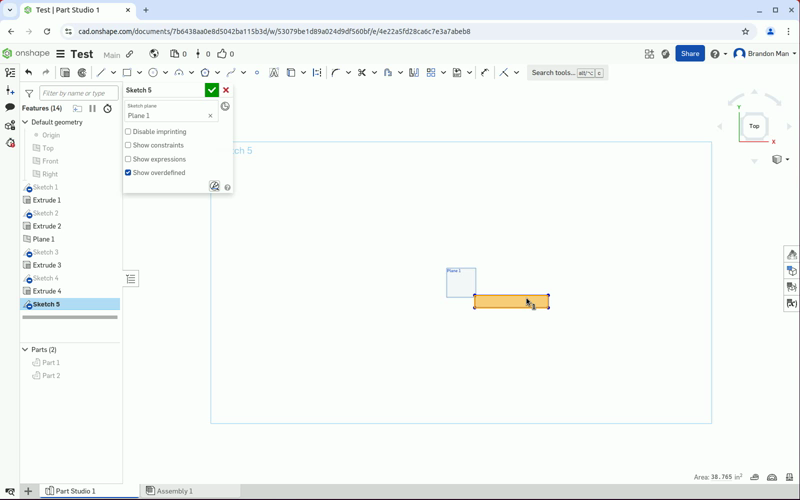
mouse_move(73, 352)
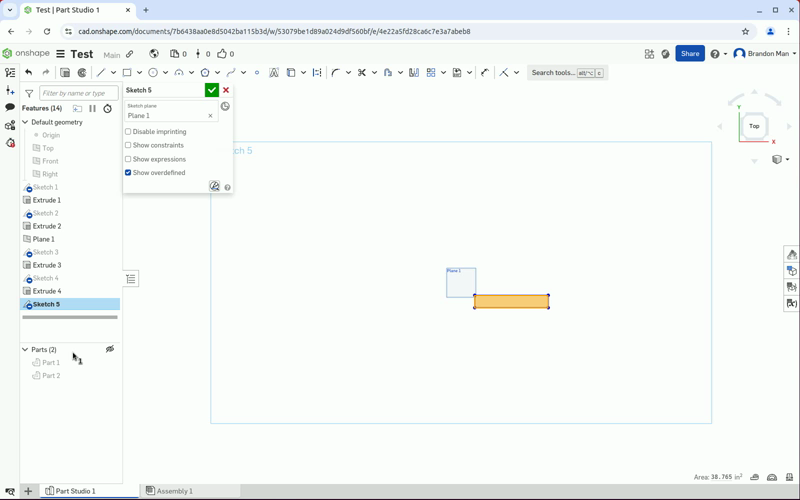
key(shift+y)
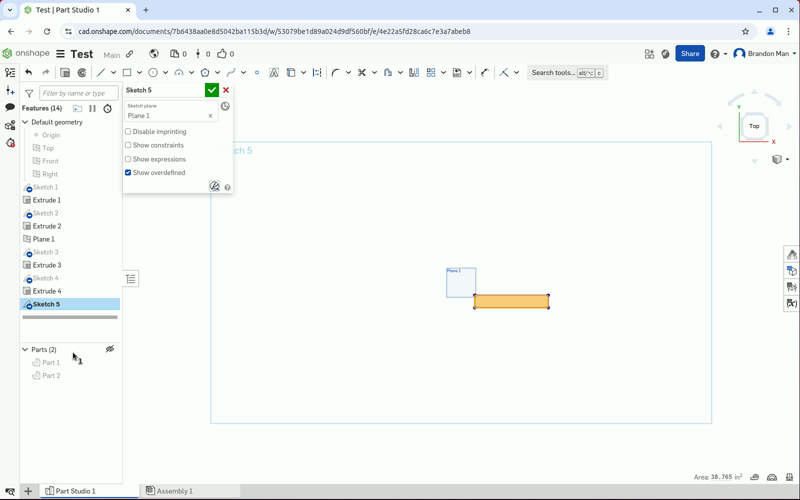
key(shift+e)
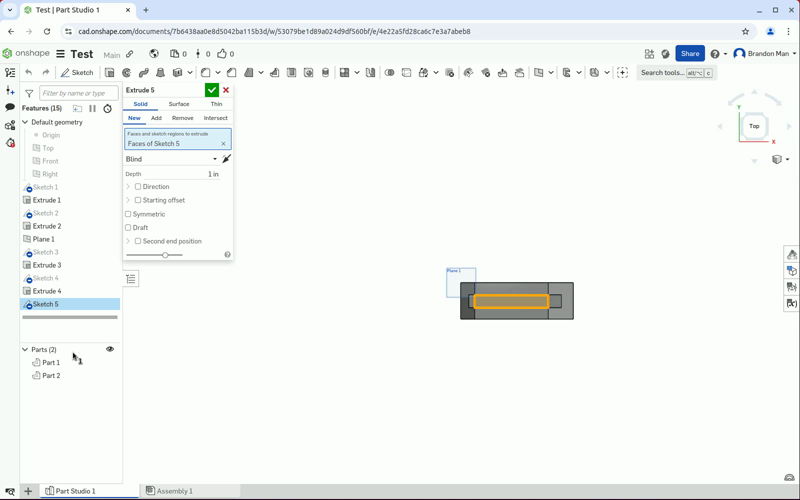
mouse_move(143, 106)
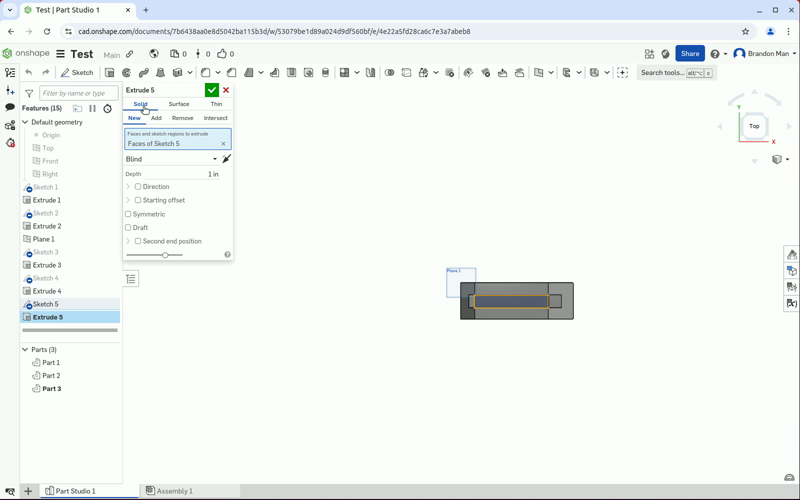
click(143, 106)
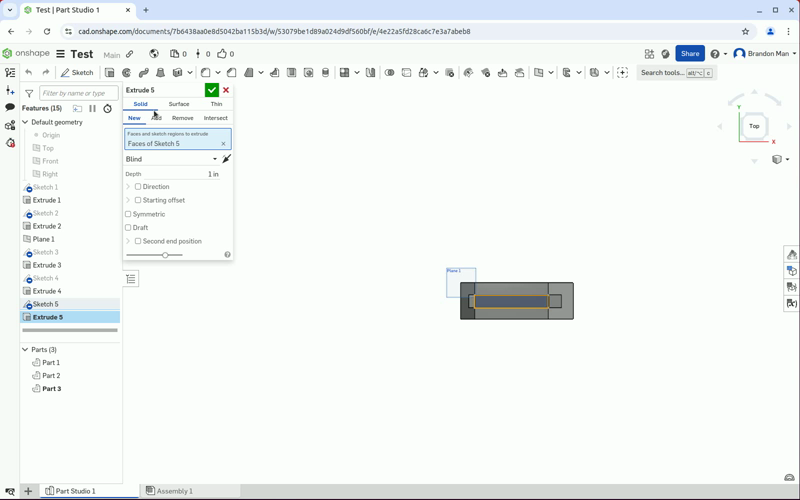
mouse_move(186, 120)
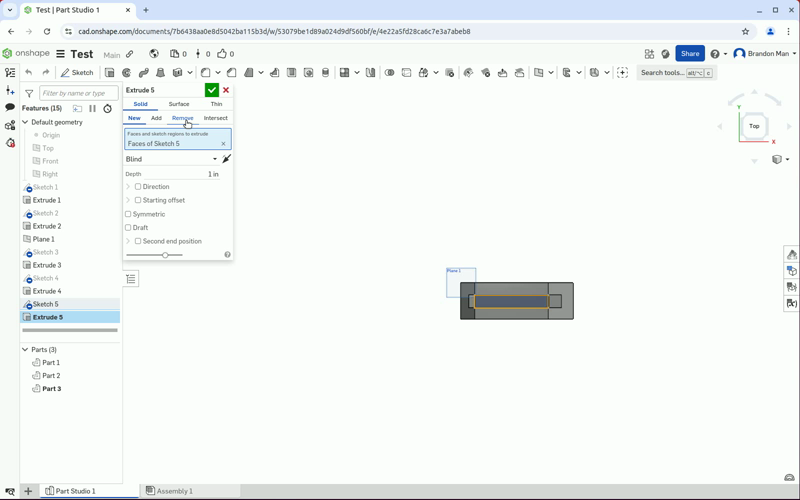
click(186, 120)
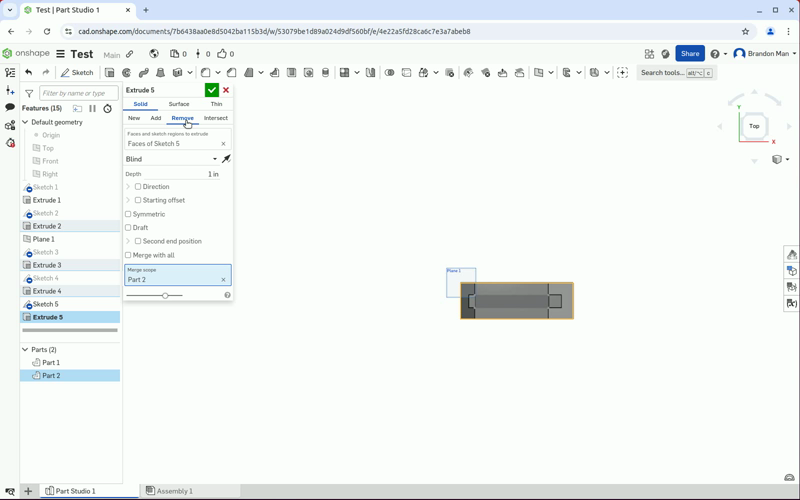
key(tab, 4)
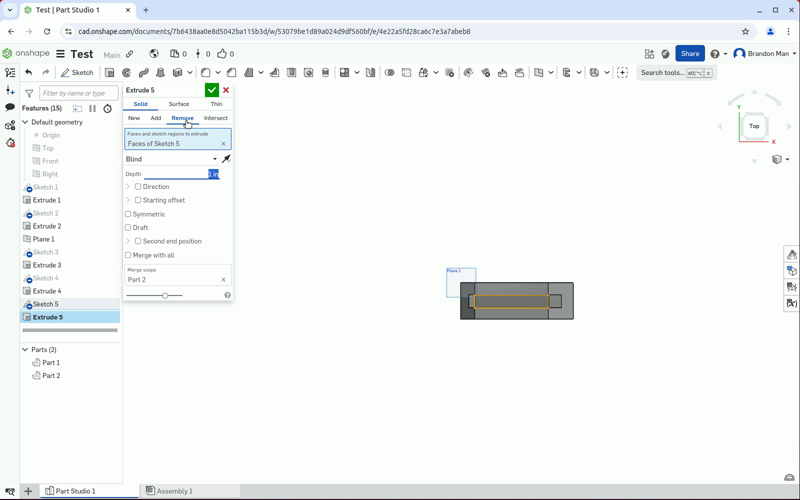
text(2.889)
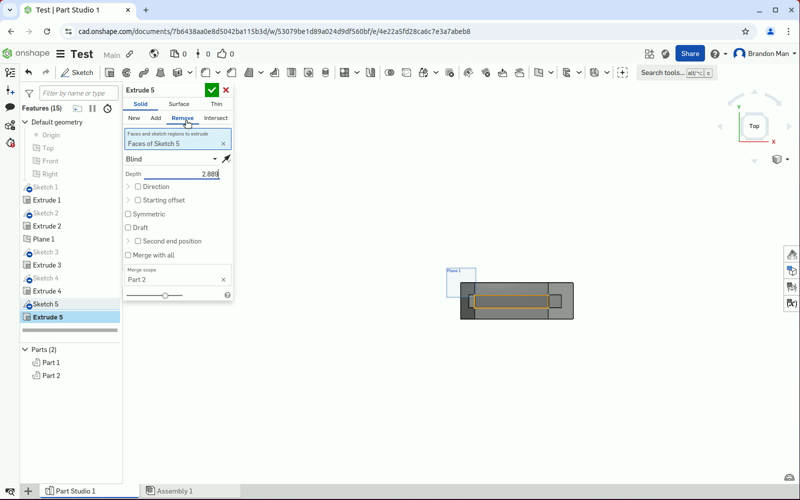
key(tab, 6)
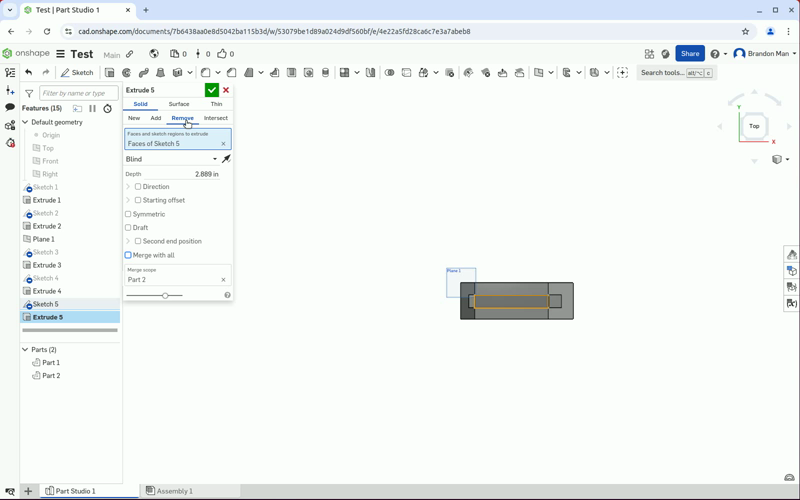
key(space)
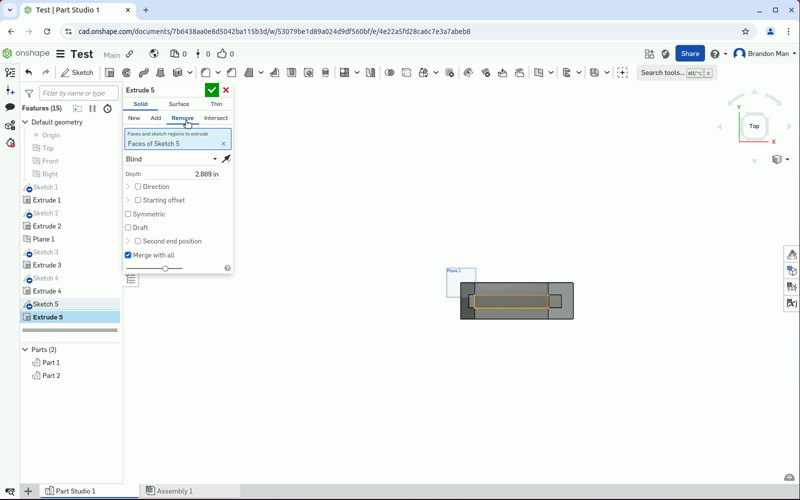
key(enter)
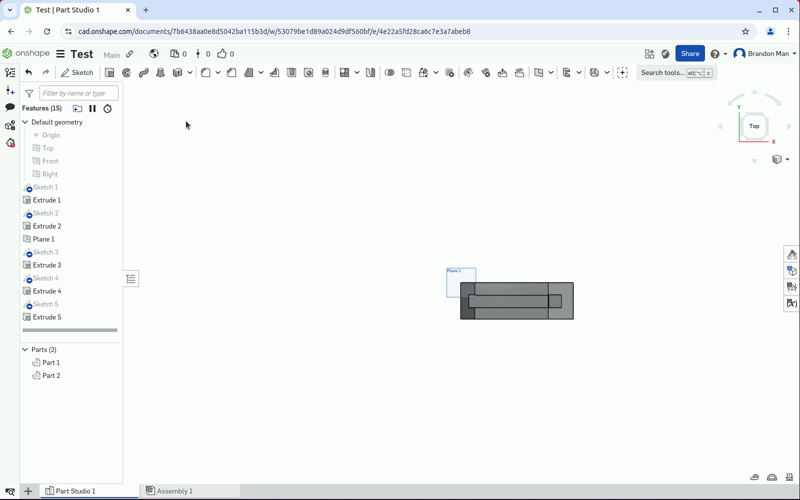
key(shift+h)
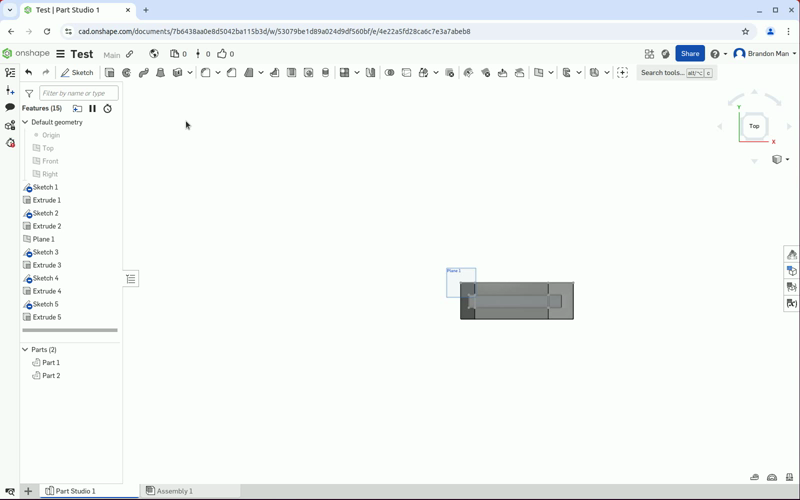
key(shift+h)
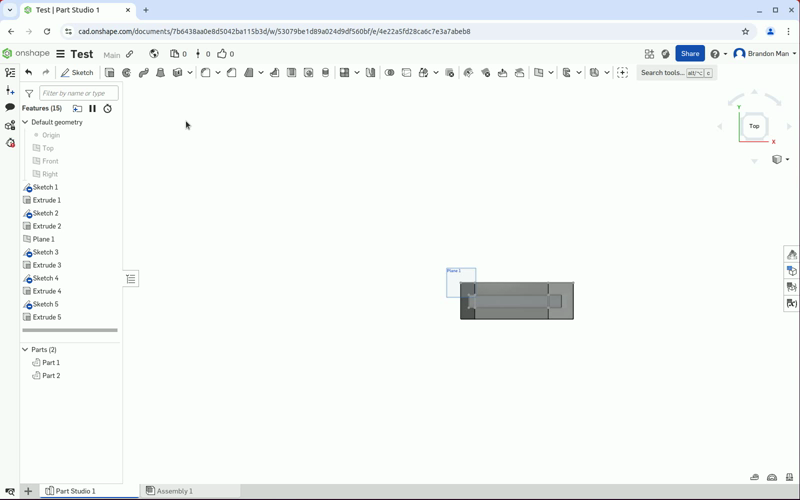
key(shift+7)
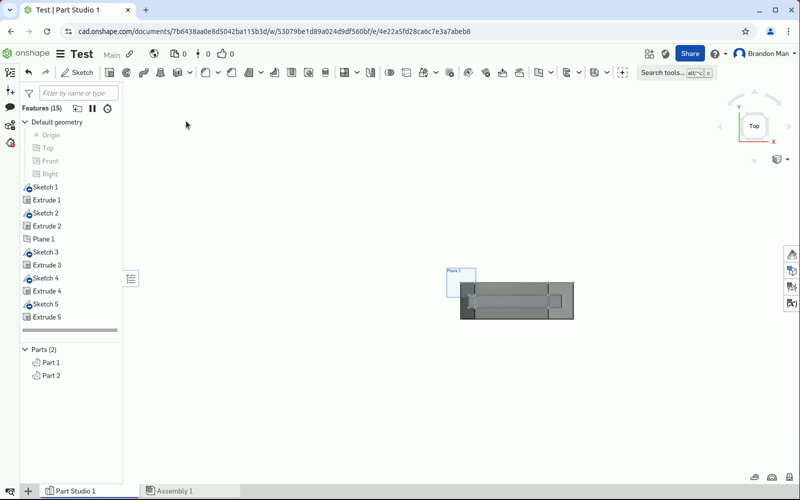
key(up, 3)
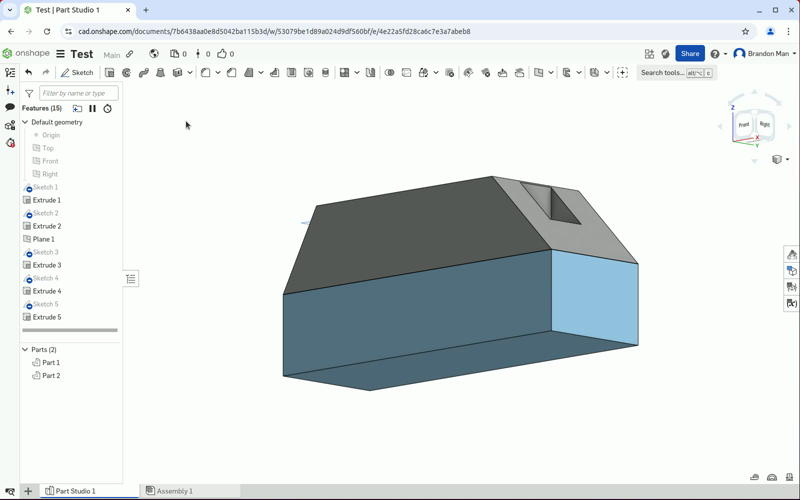
key(left, 3)
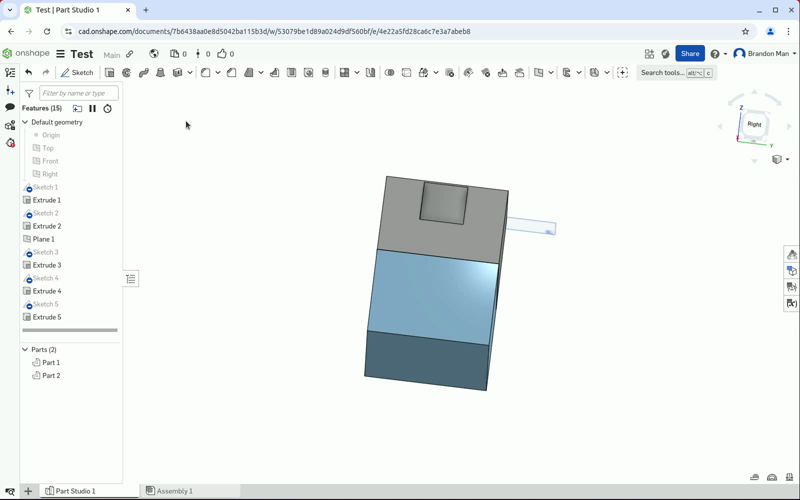
key(right, 3)
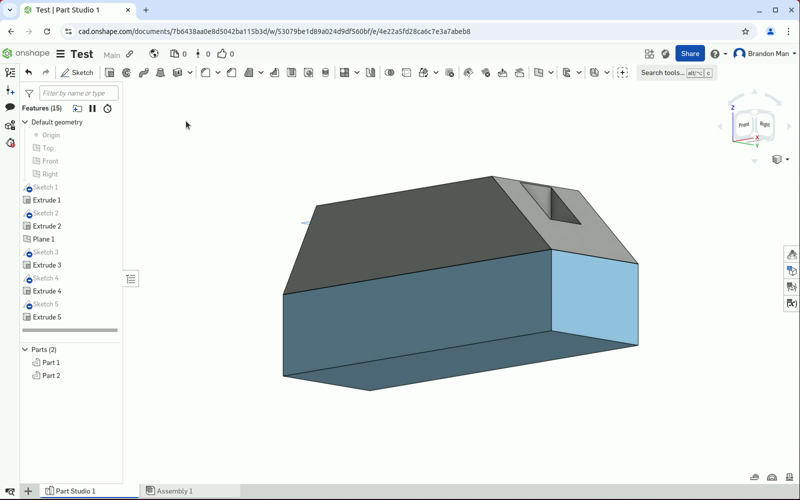
key(down, 3)
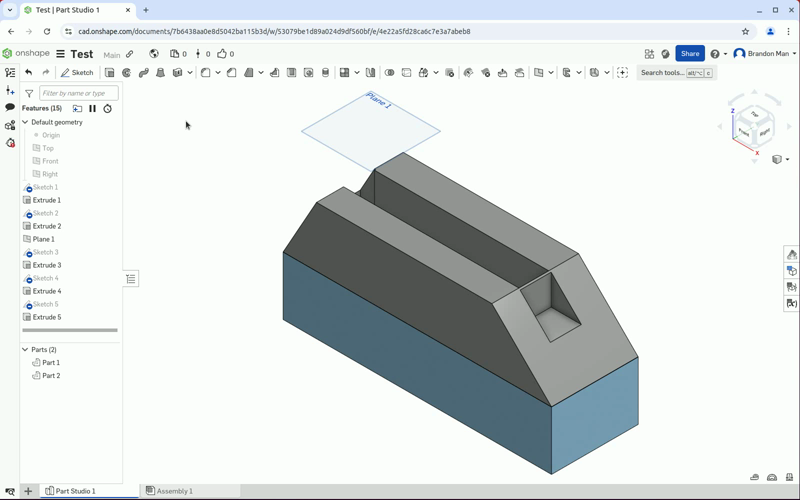
mouse_move(73, 189)
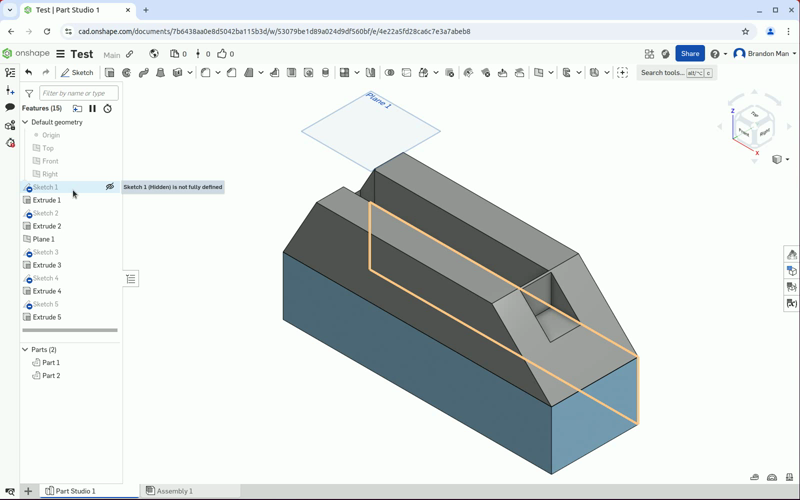
click(73, 189)